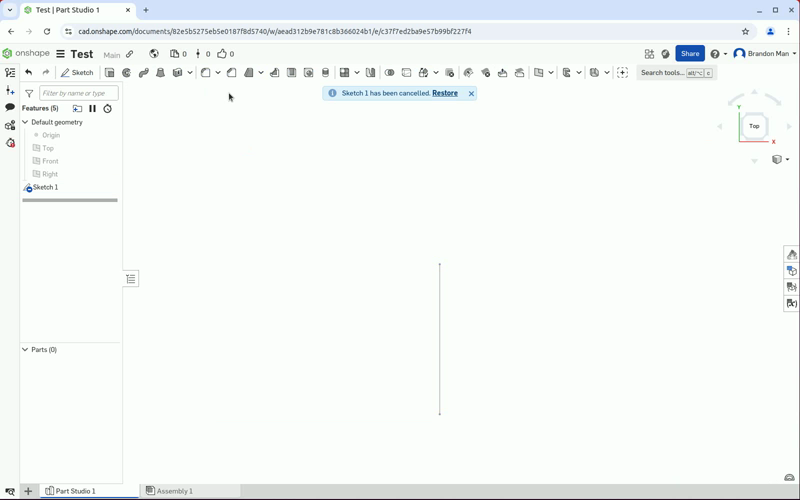
key(shift+h)
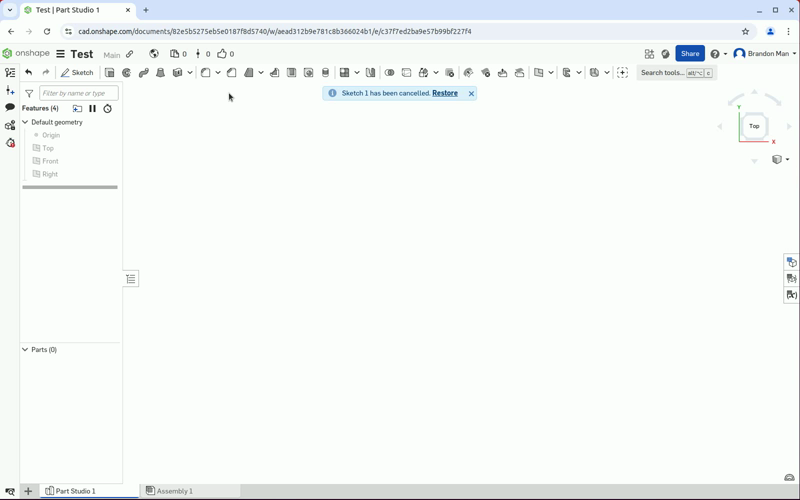
mouse_move(73, 352)
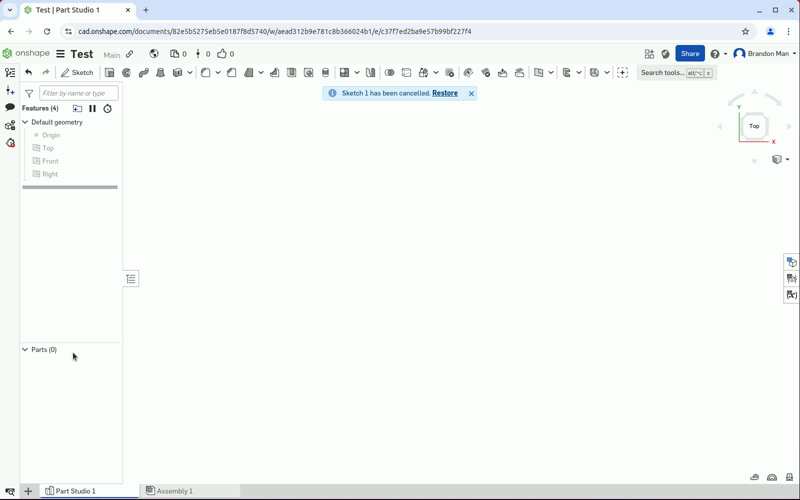
key(y)
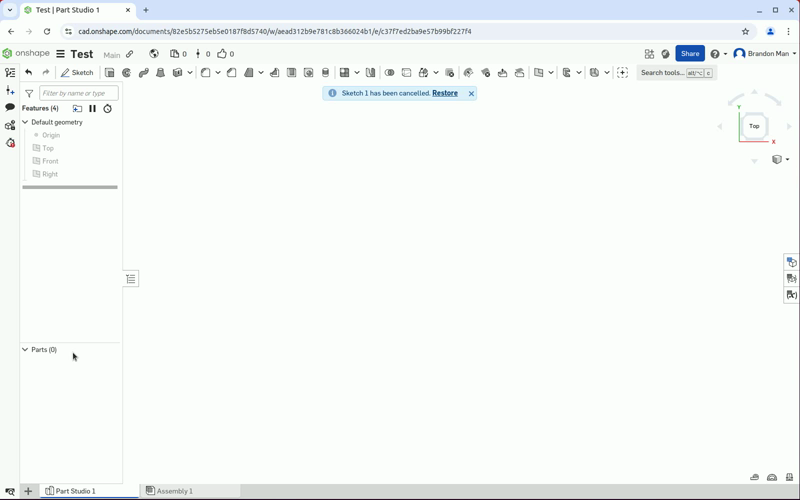
key(shift+p)
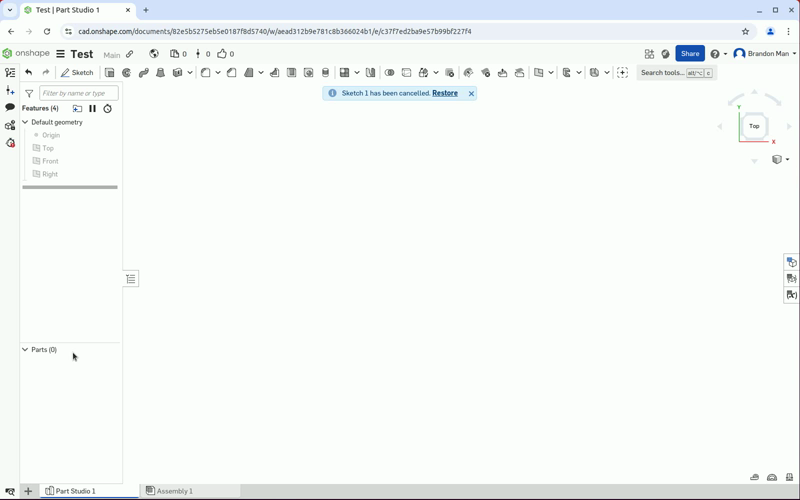
key(space)
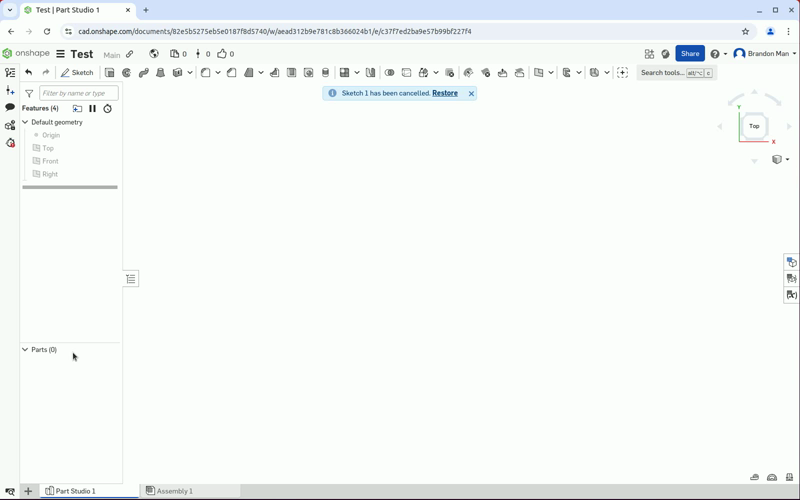
key_down(shift)
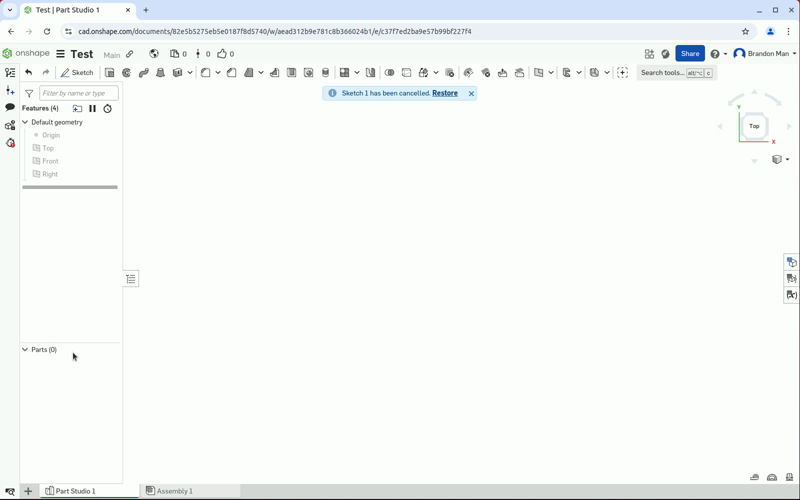
key(up)
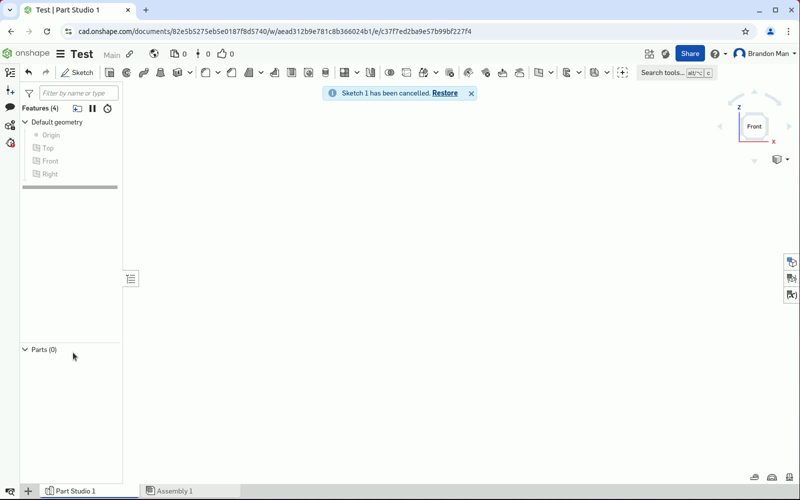
key_up(shift)
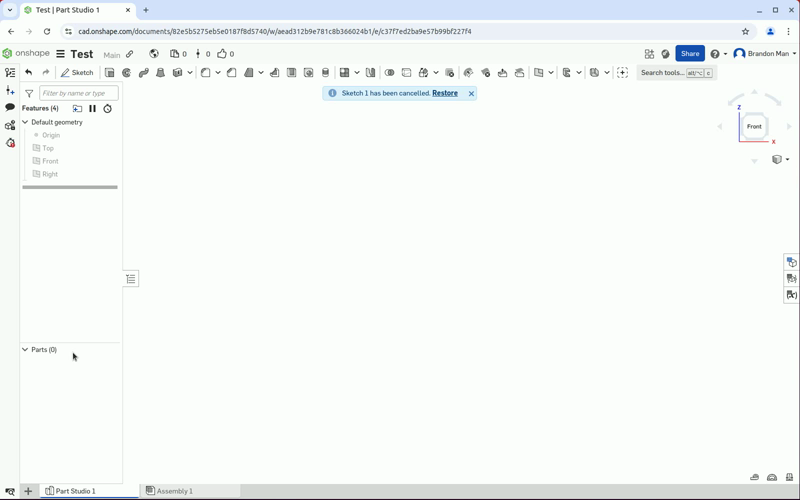
mouse_move(73, 352)
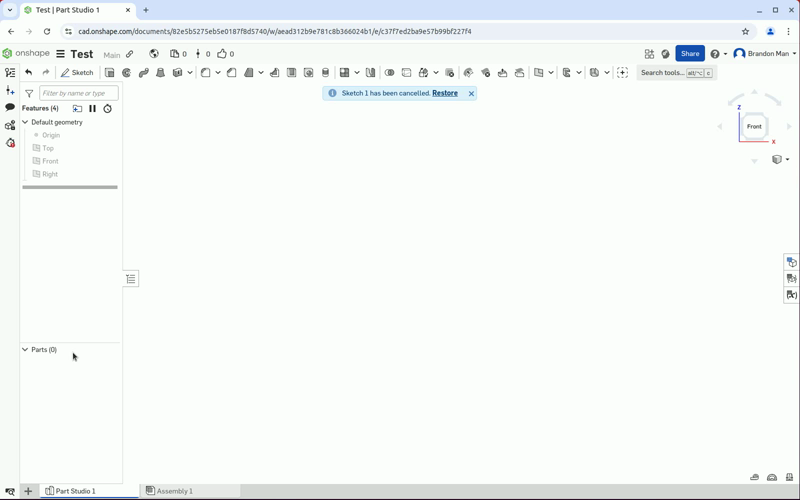
key(shift+y)
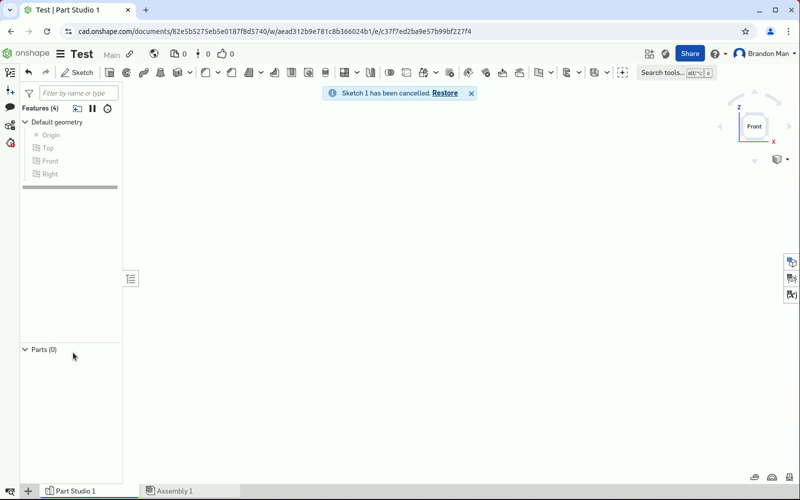
key(shift+s)
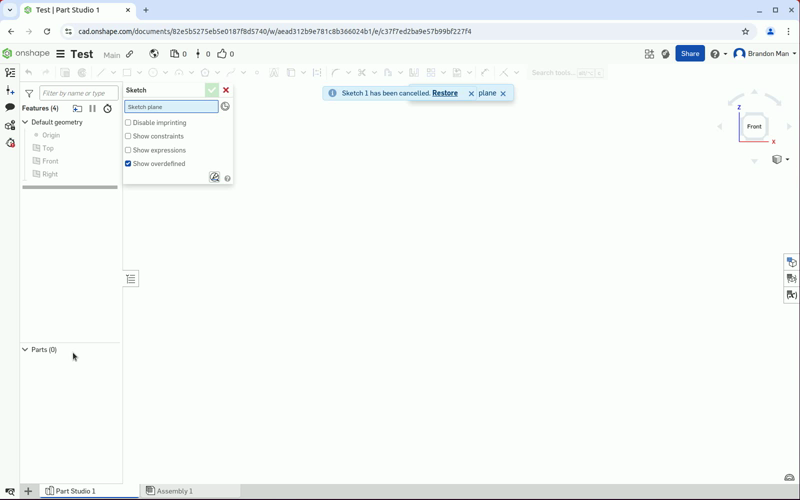
mouse_move(73, 163)
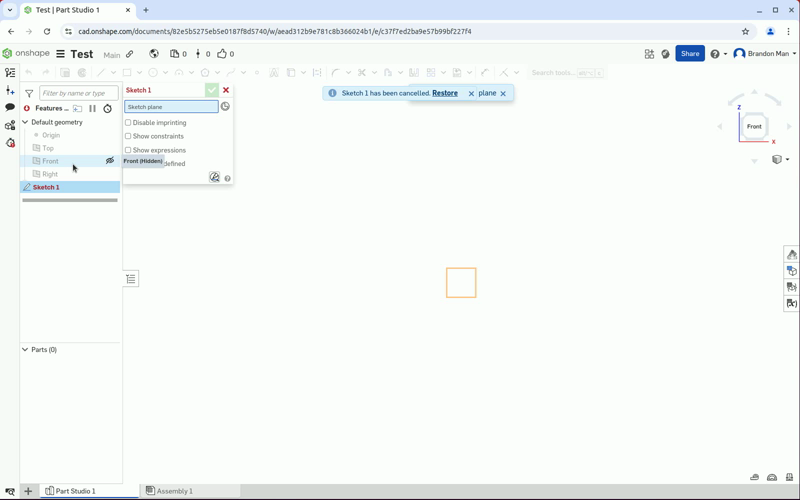
click(73, 163)
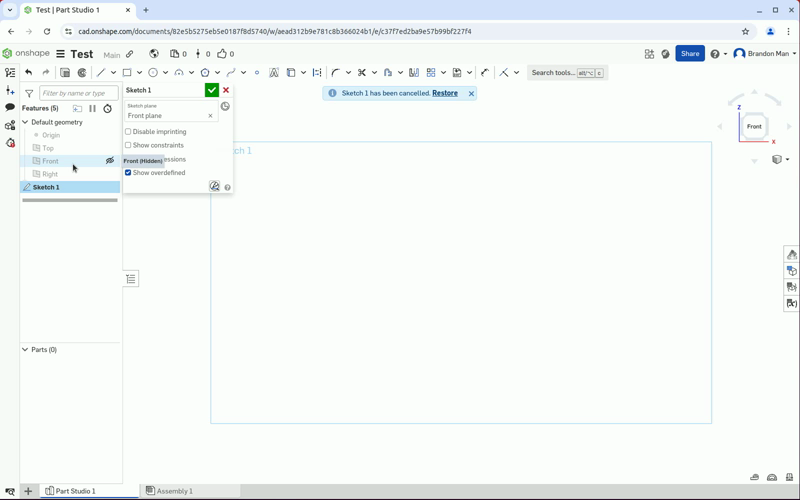
mouse_move(73, 352)
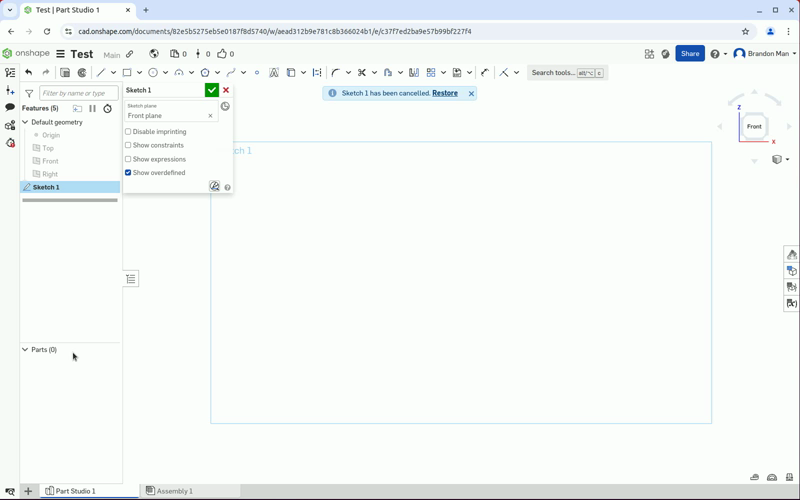
key(y)
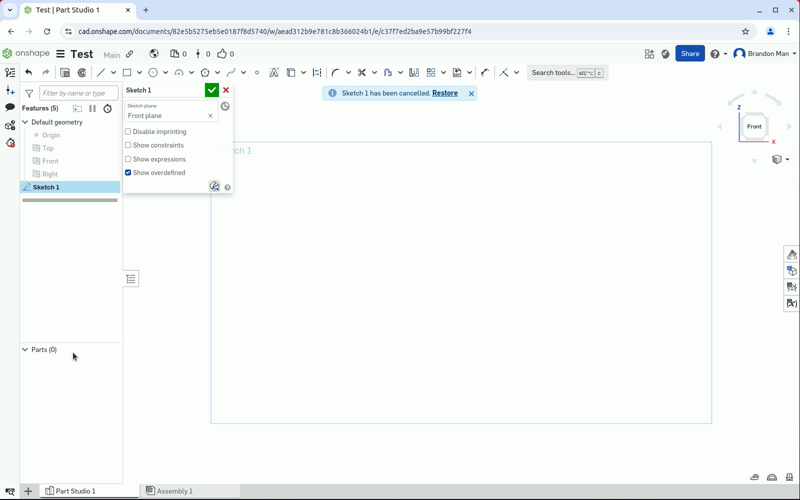
key(l)
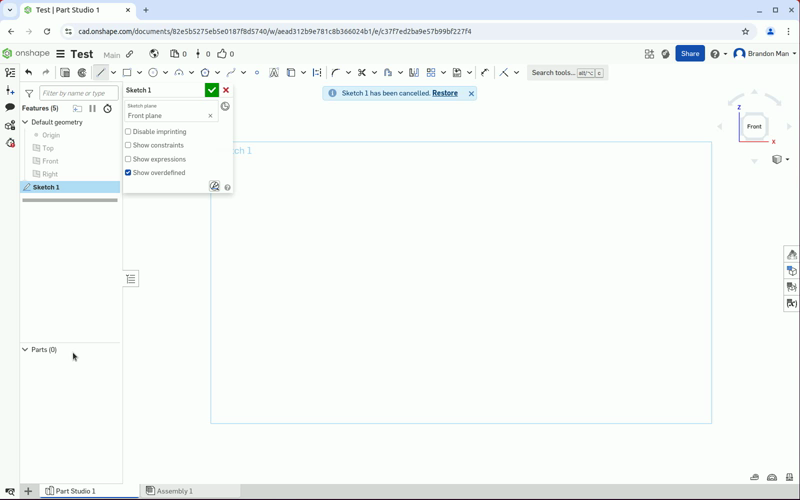
key_down(shift)
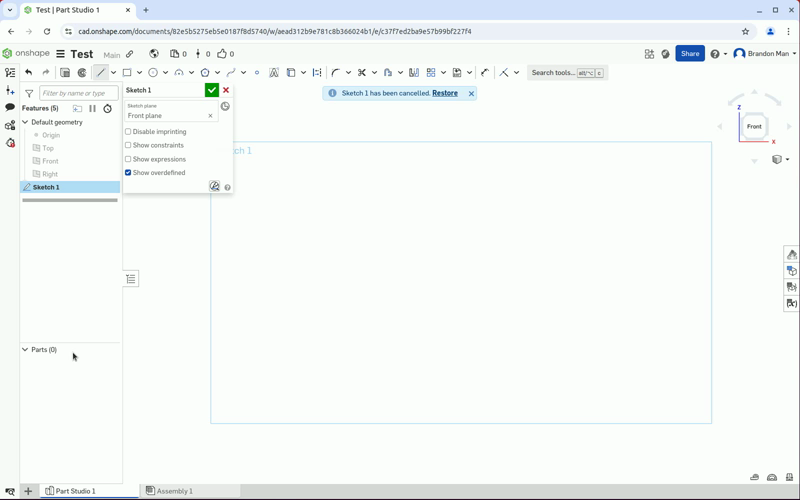
mouse_move(404, 226)
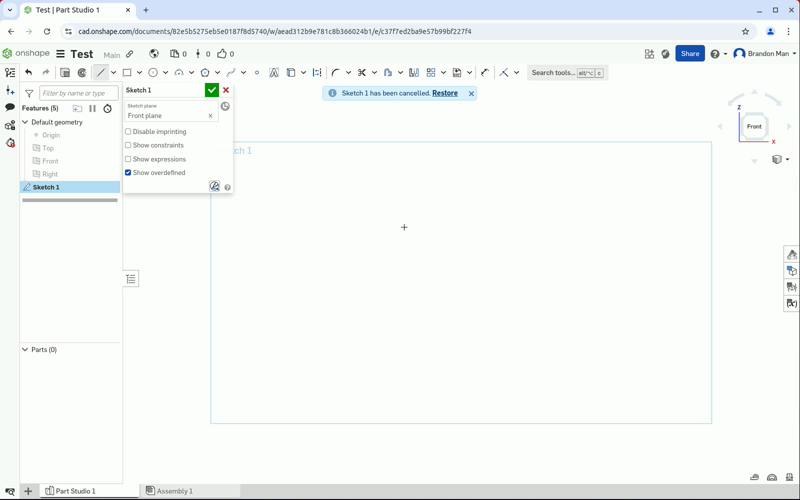
click(404, 226)
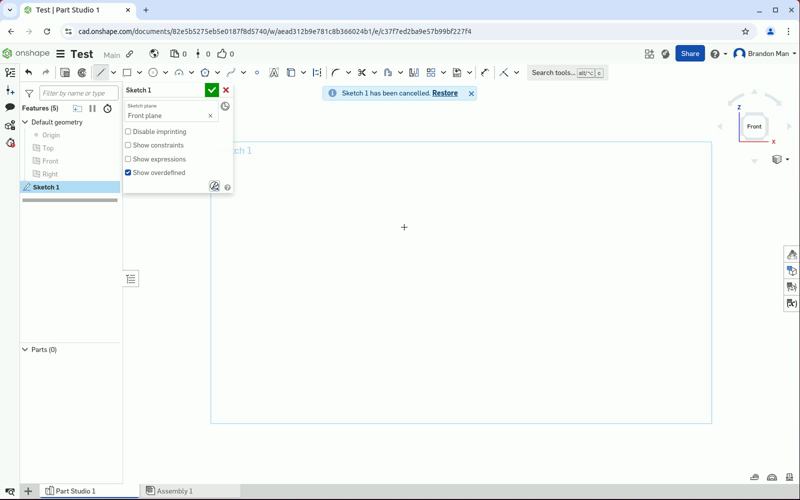
key_up(shift)
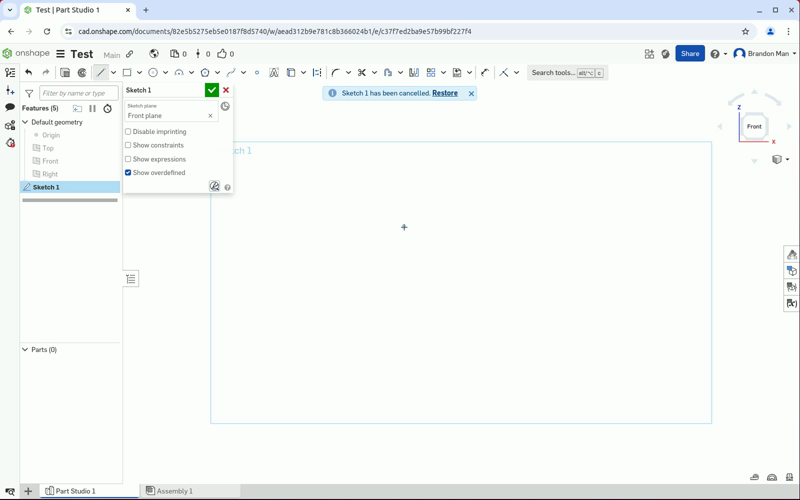
key_down(shift)
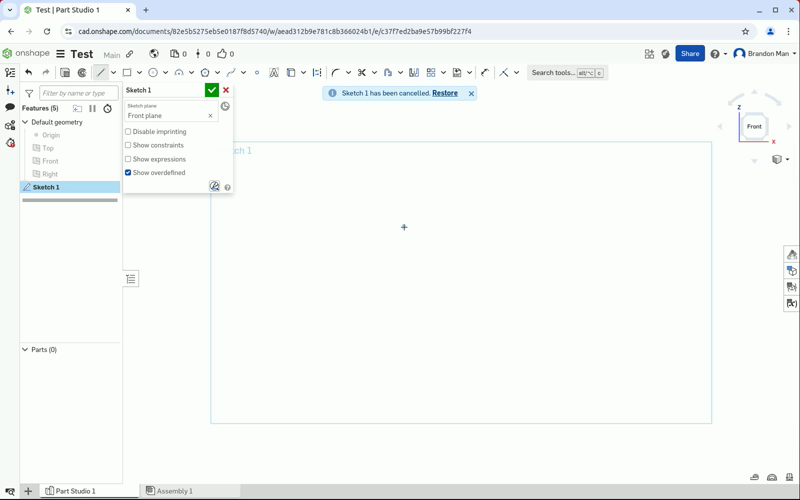
mouse_move(434, 226)
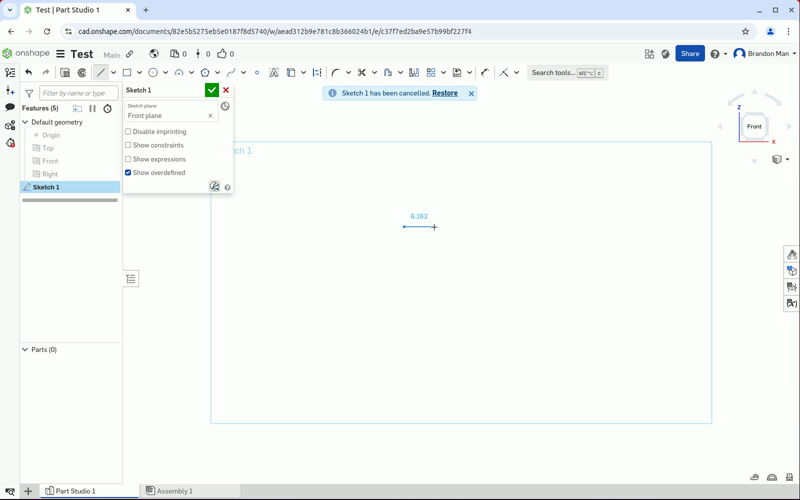
mouse_move(461, 226)
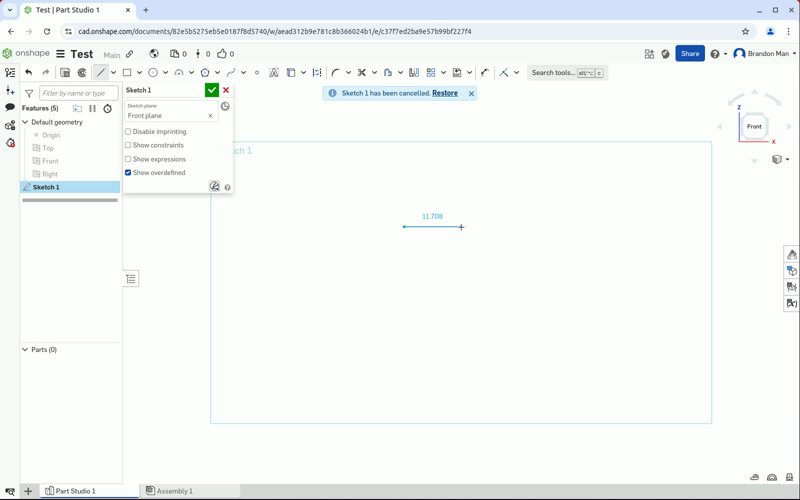
click(461, 226)
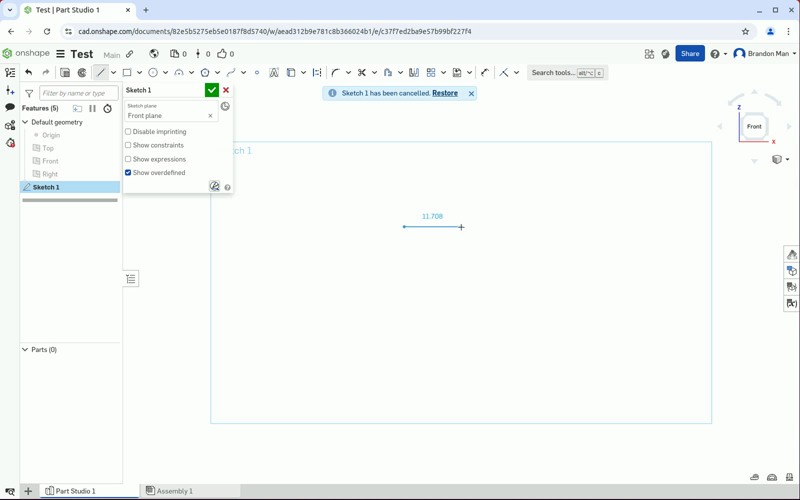
key_up(shift)
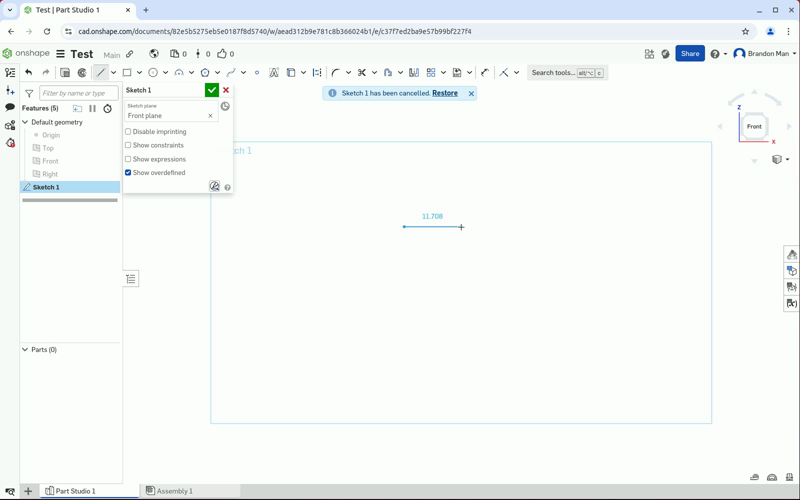
key_down(shift)
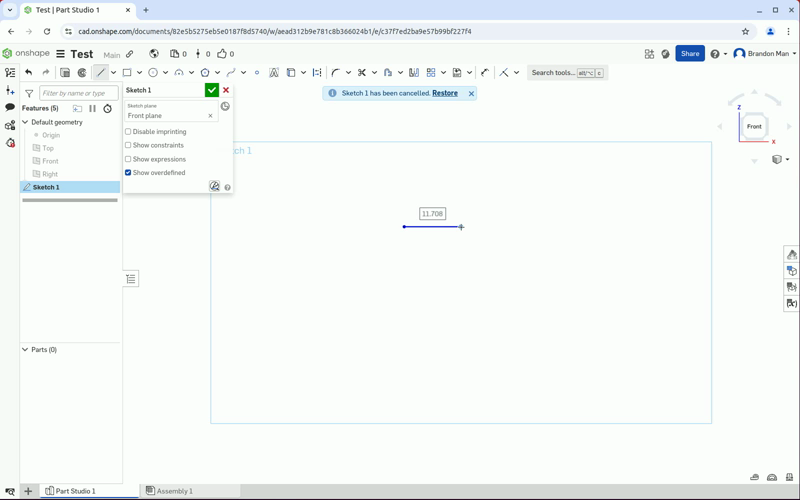
mouse_move(491, 226)
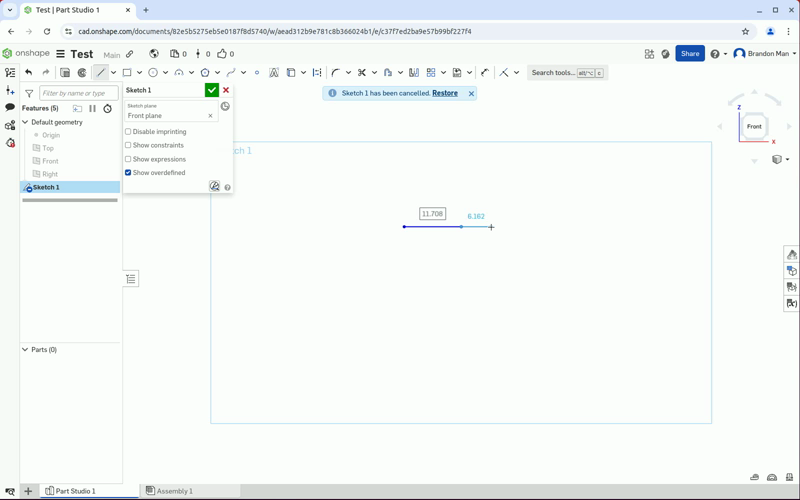
mouse_move(461, 169)
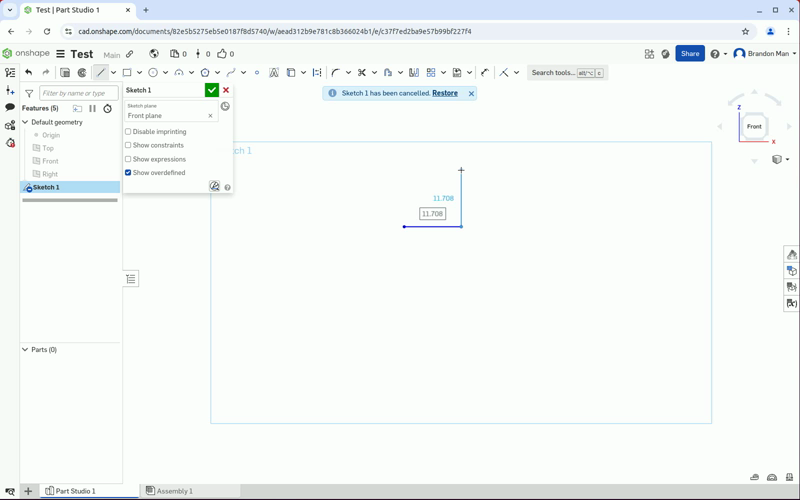
click(461, 169)
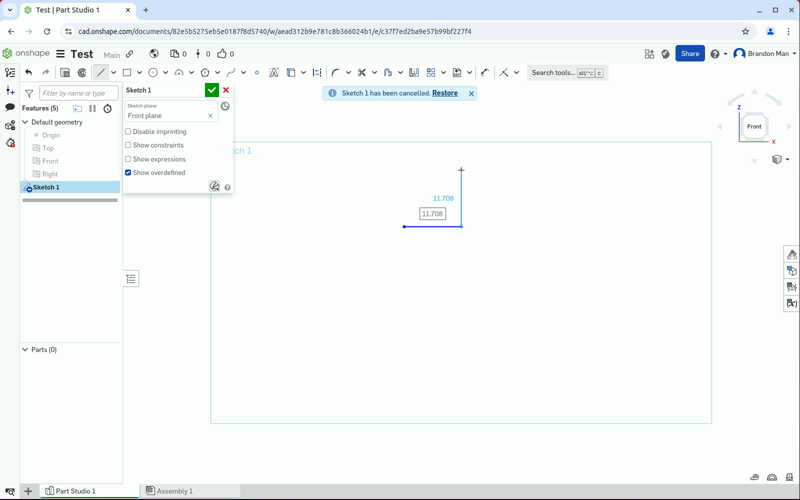
key_up(shift)
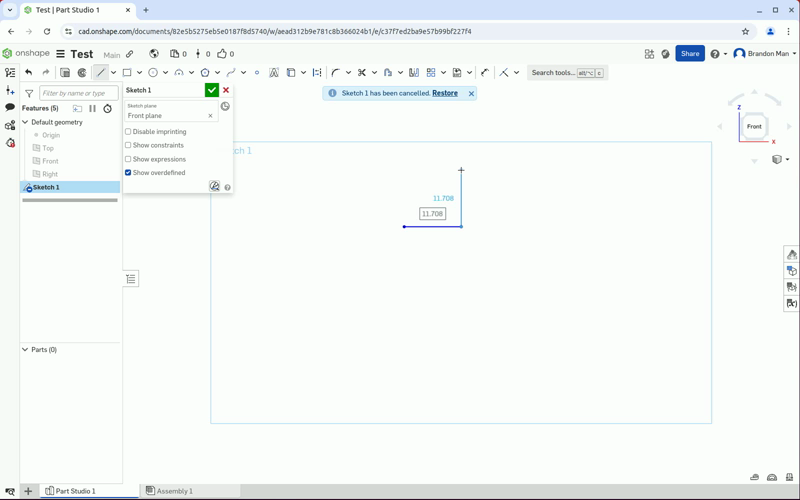
key_down(shift)
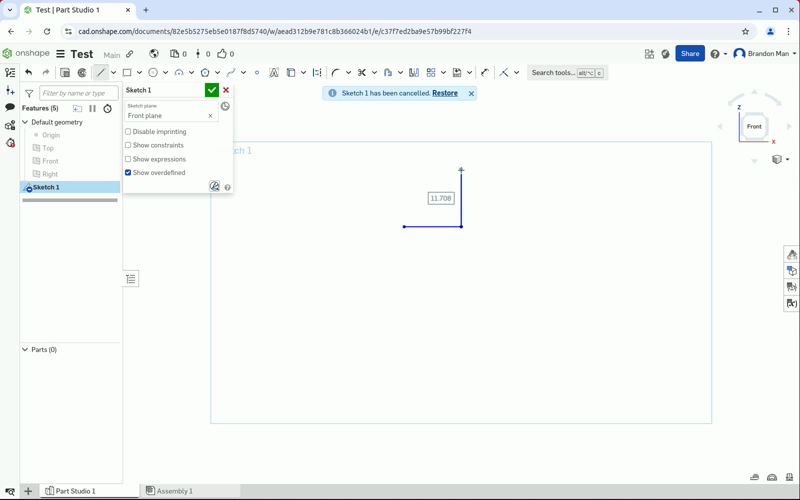
mouse_move(491, 169)
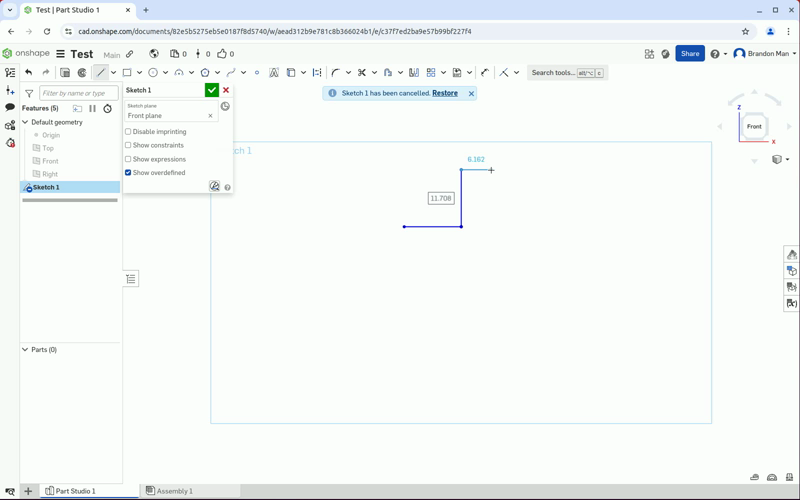
mouse_move(404, 169)
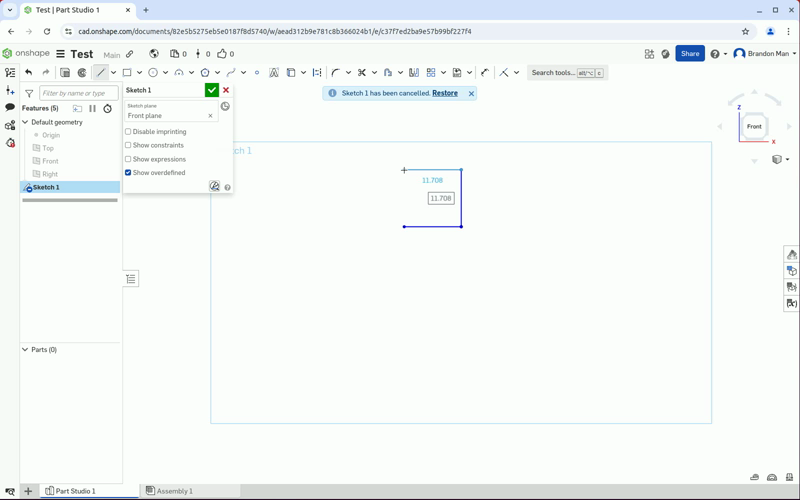
click(404, 169)
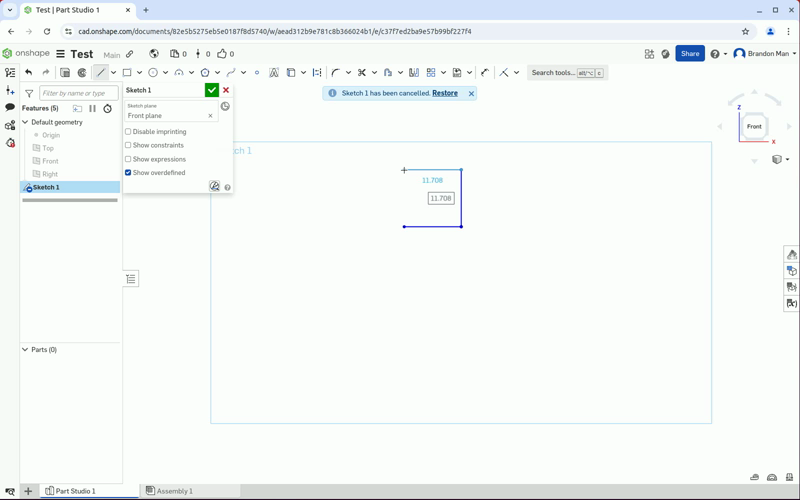
key_up(shift)
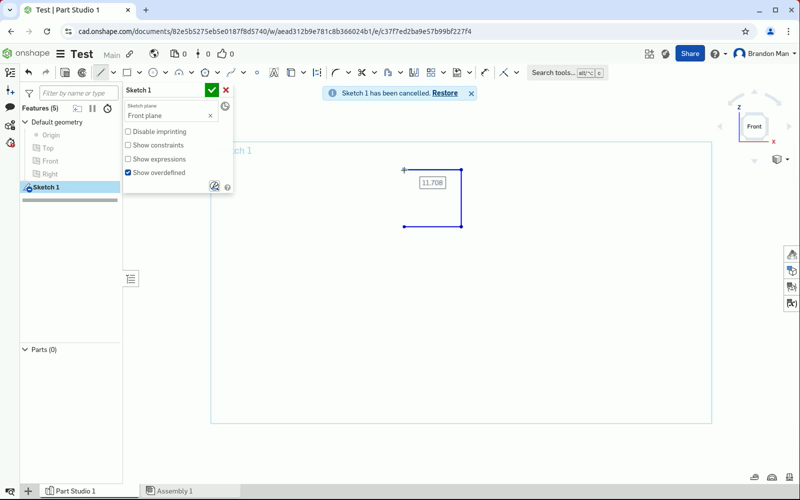
mouse_move(434, 169)
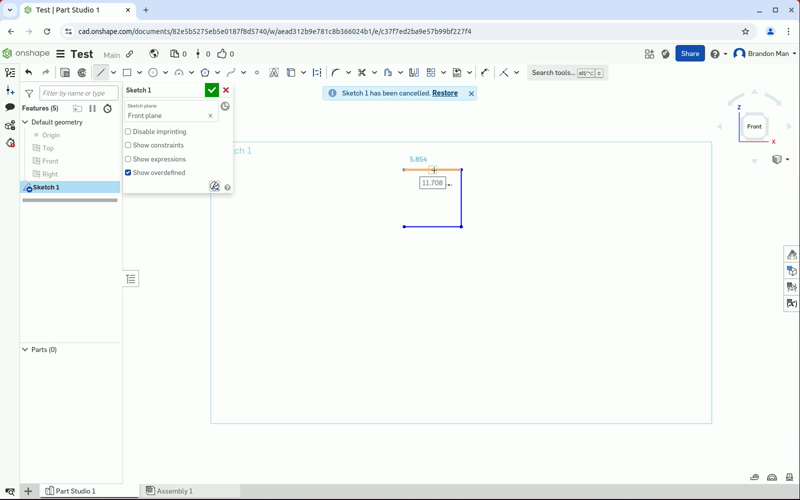
key_down(shift)
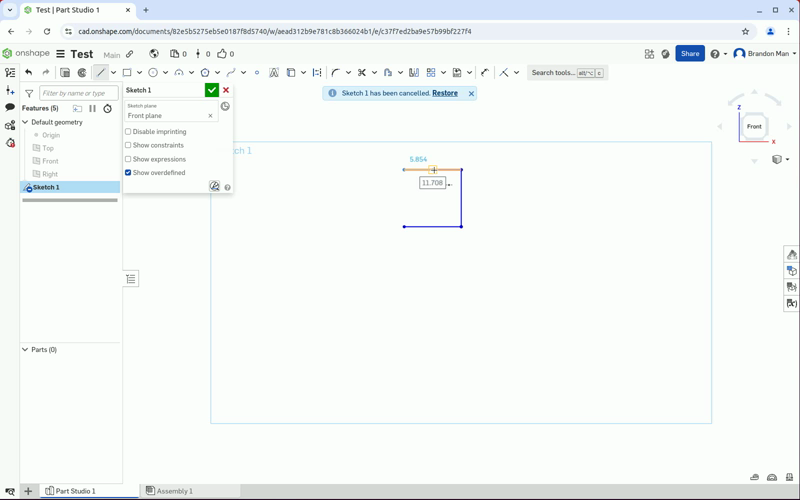
mouse_move(404, 226)
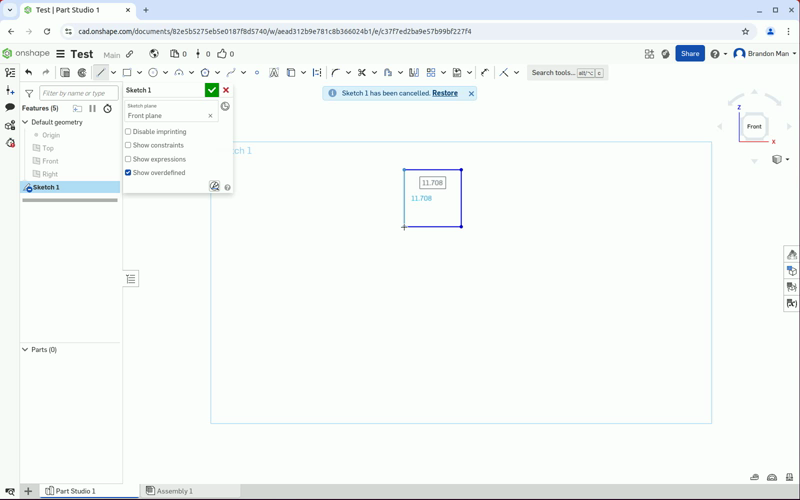
key_up(shift)
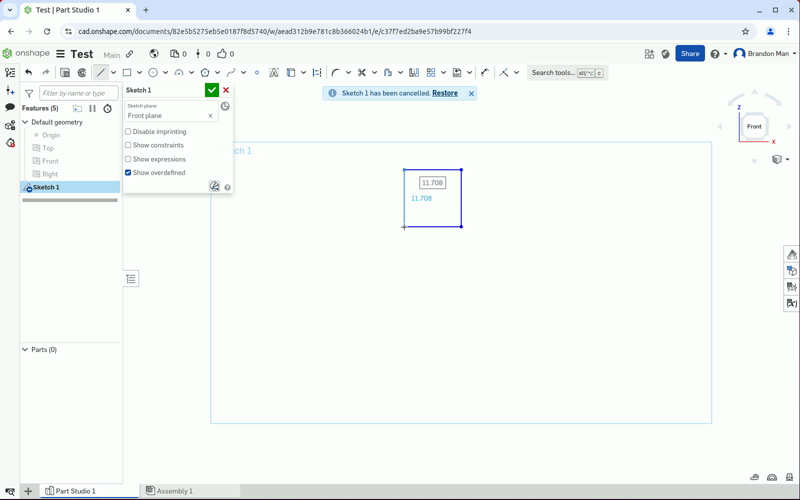
click(404, 226)
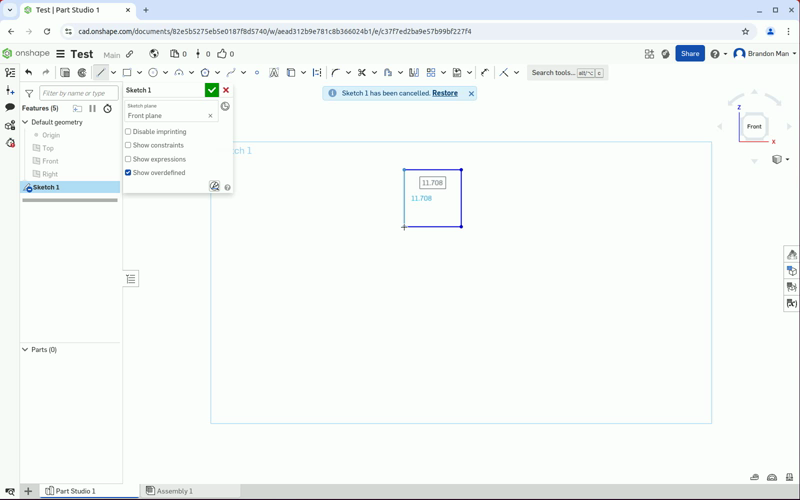
key(esc)
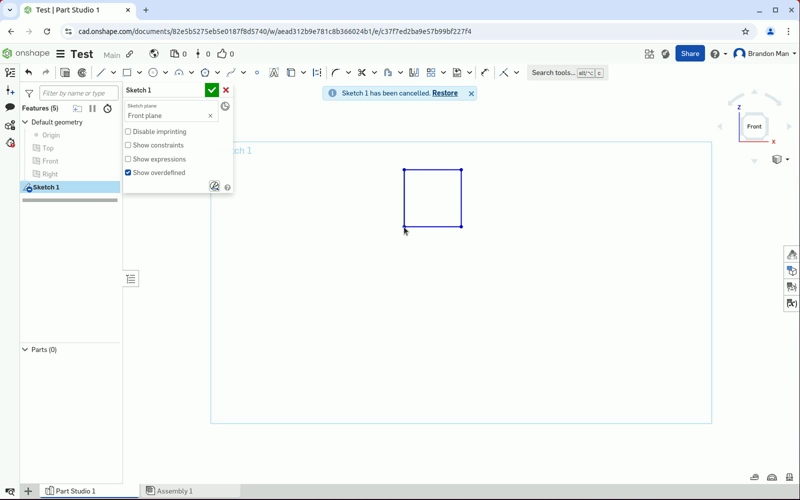
mouse_move(431, 204)
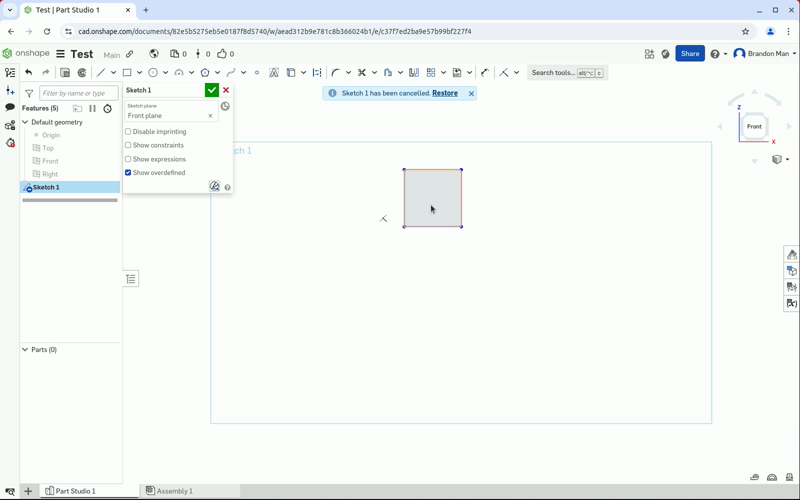
click(431, 204)
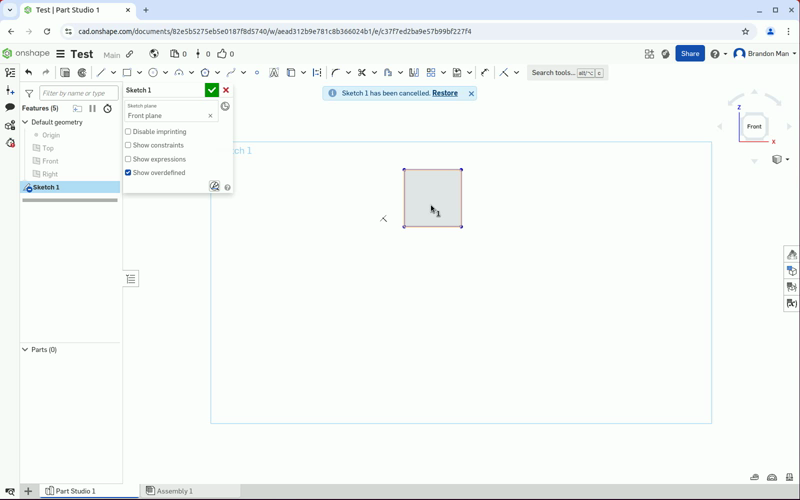
mouse_move(73, 352)
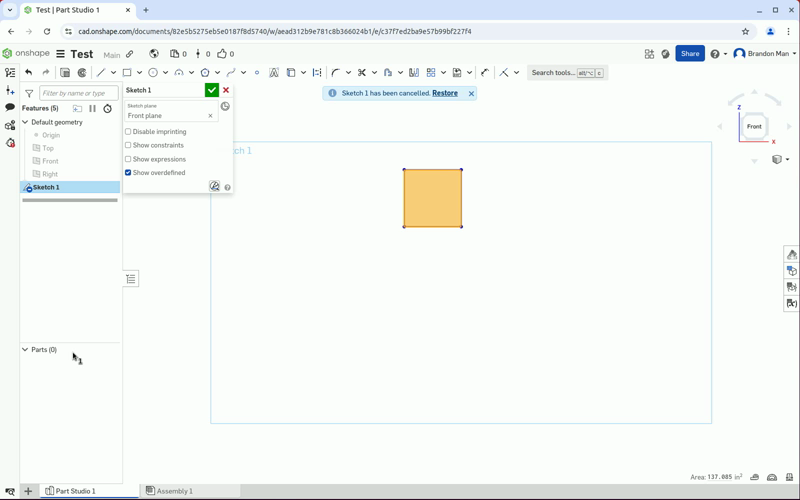
key(shift+y)
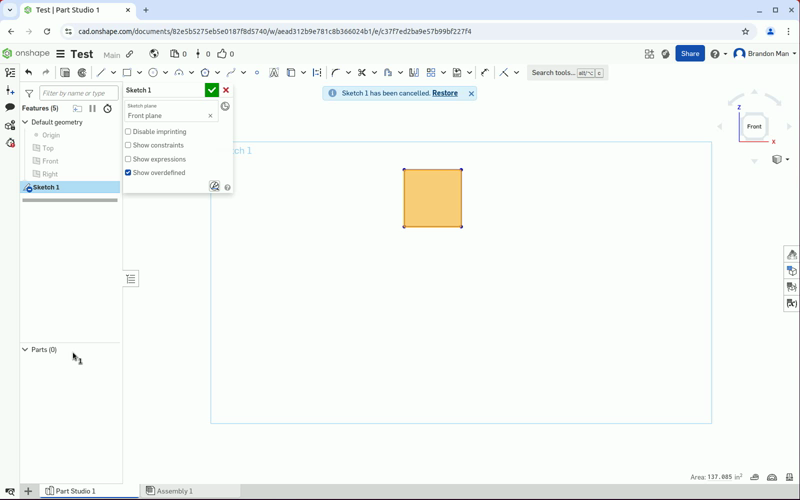
key(shift+e)
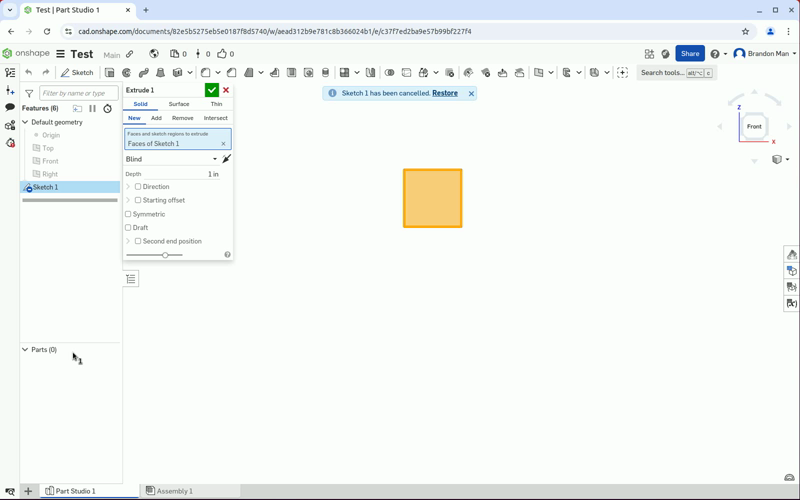
mouse_move(143, 106)
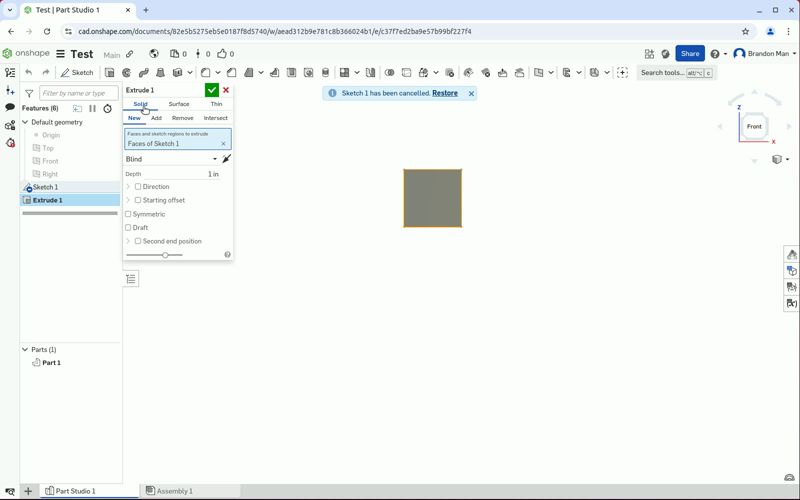
click(143, 106)
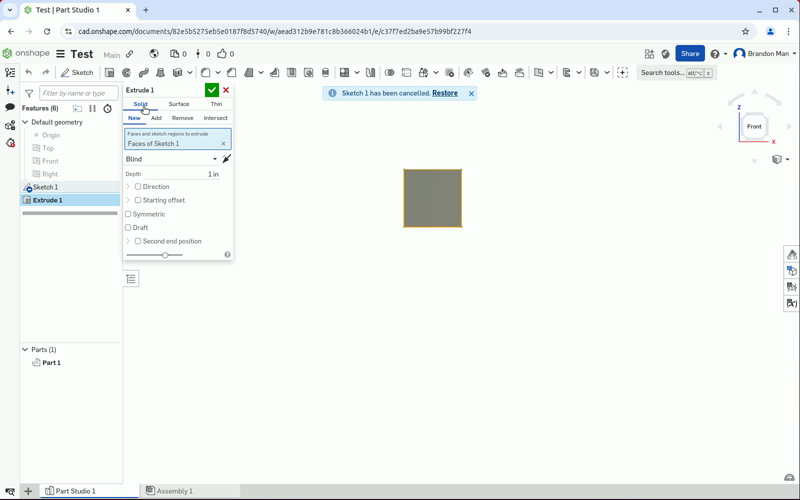
mouse_move(137, 120)
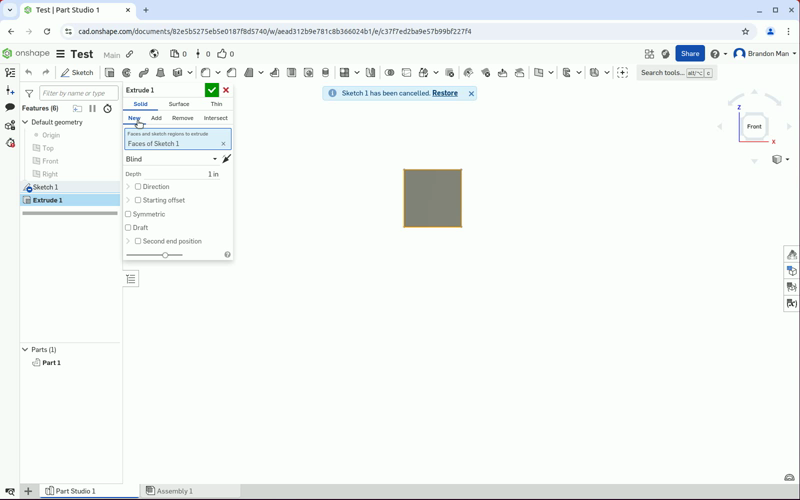
click(137, 120)
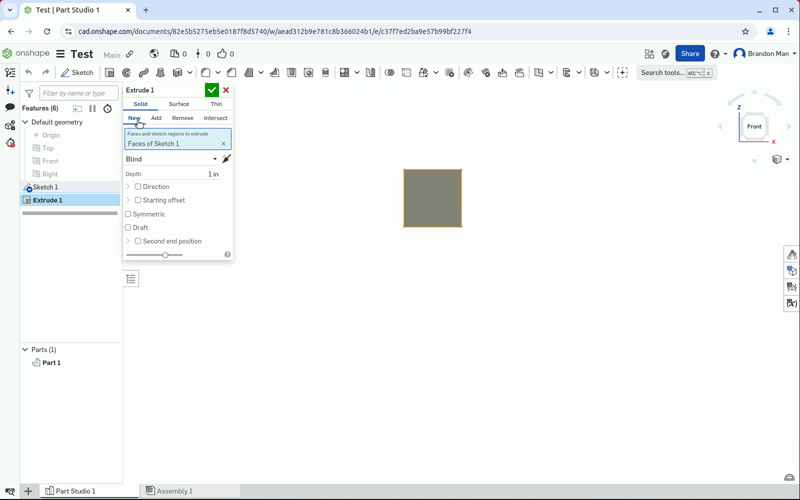
key(tab, 4)
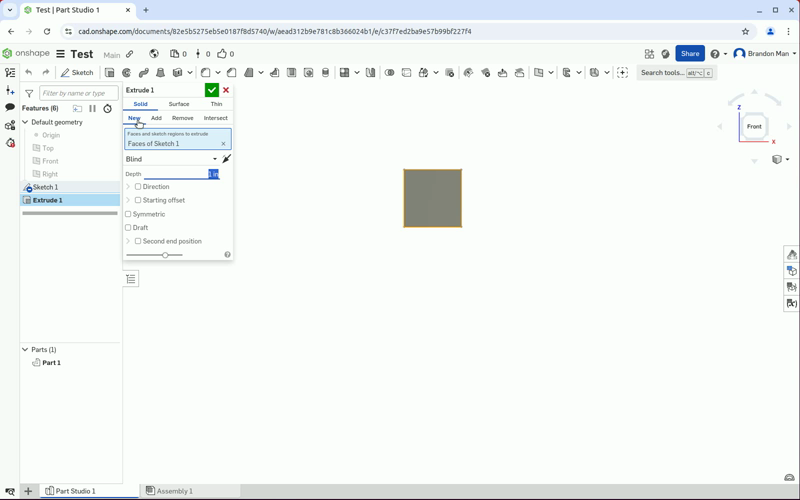
text(11.554)
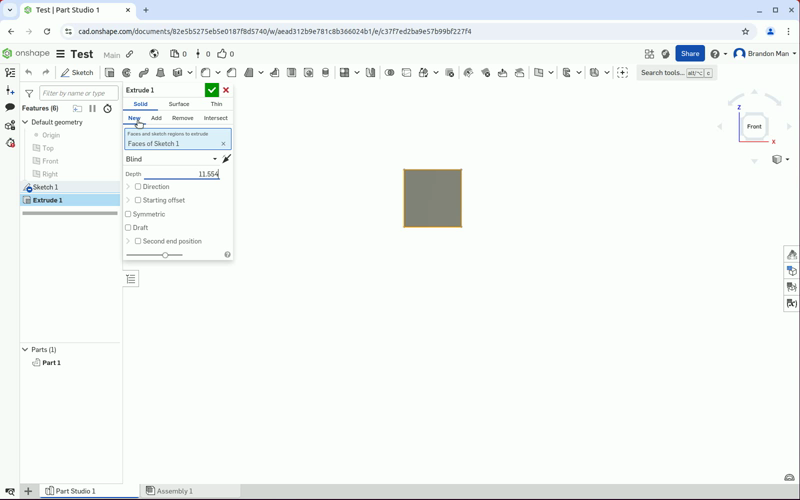
key(enter)
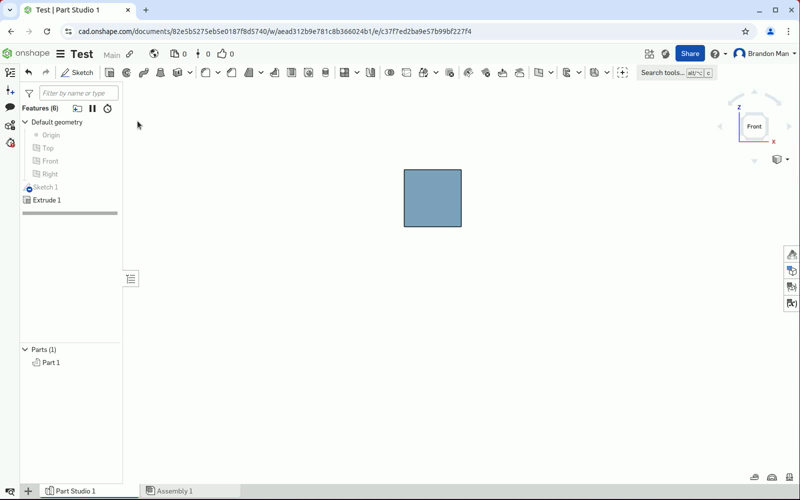
key(shift+h)
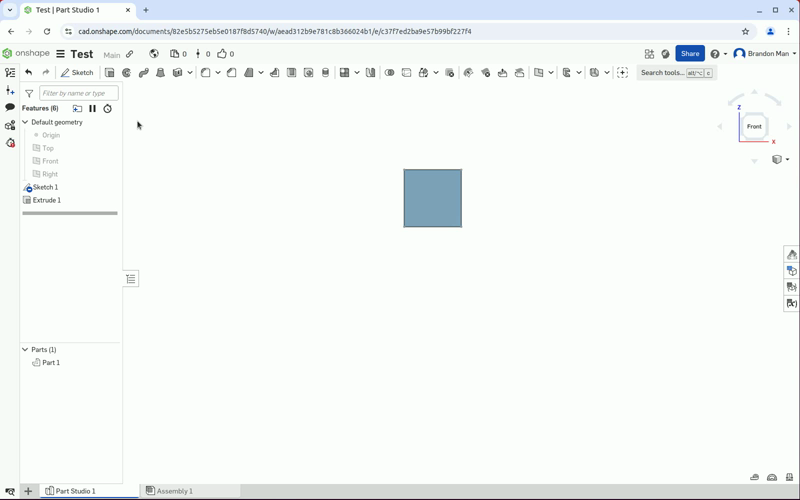
key(shift+h)
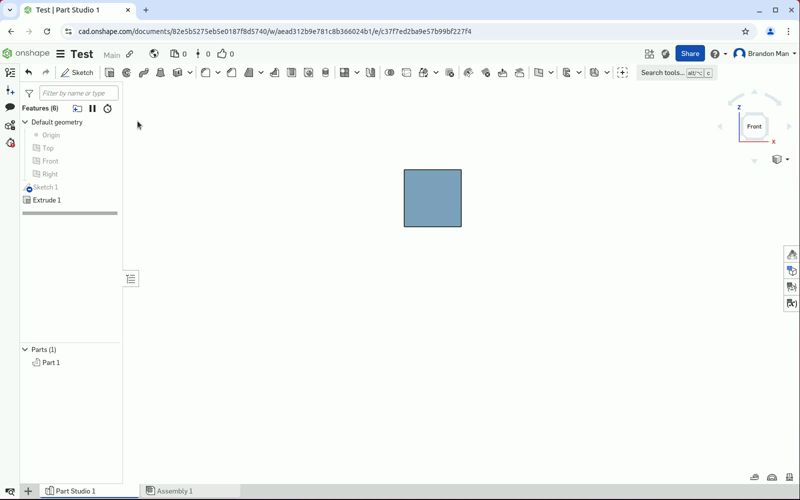
mouse_move(73, 189)
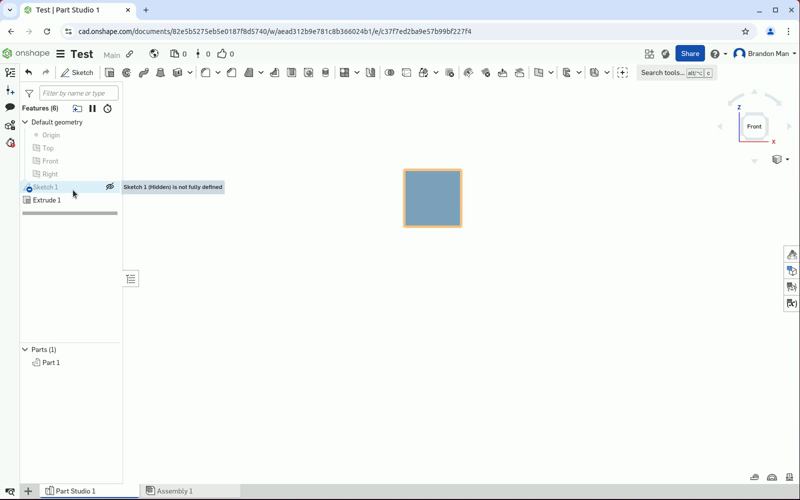
click(73, 189)
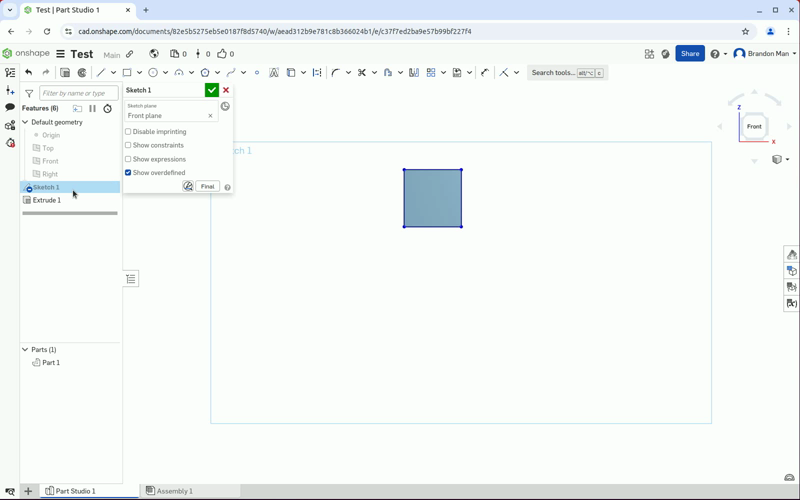
mouse_move(229, 92)
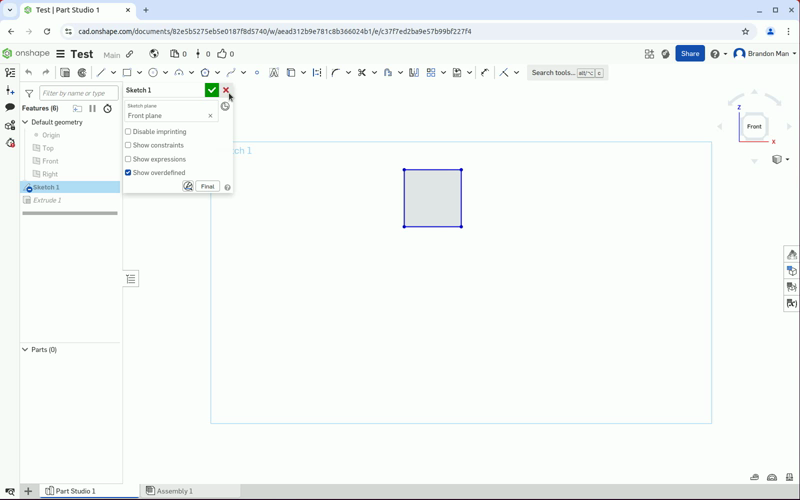
click(229, 92)
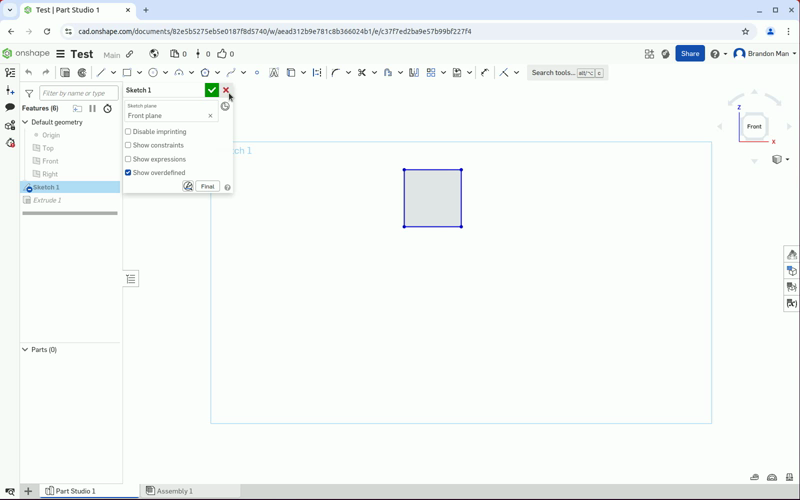
key(shift+s)
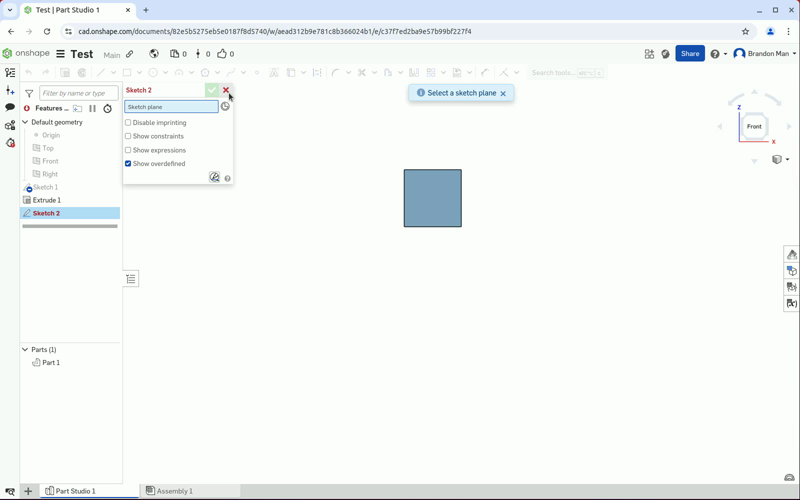
mouse_move(73, 163)
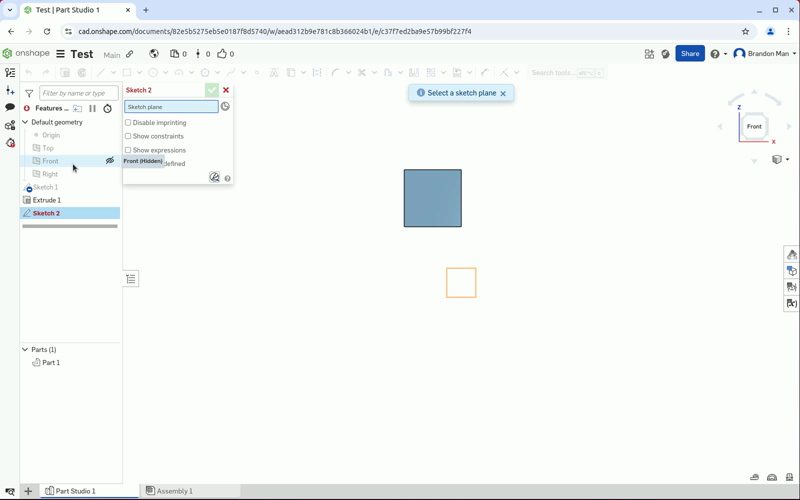
click(73, 163)
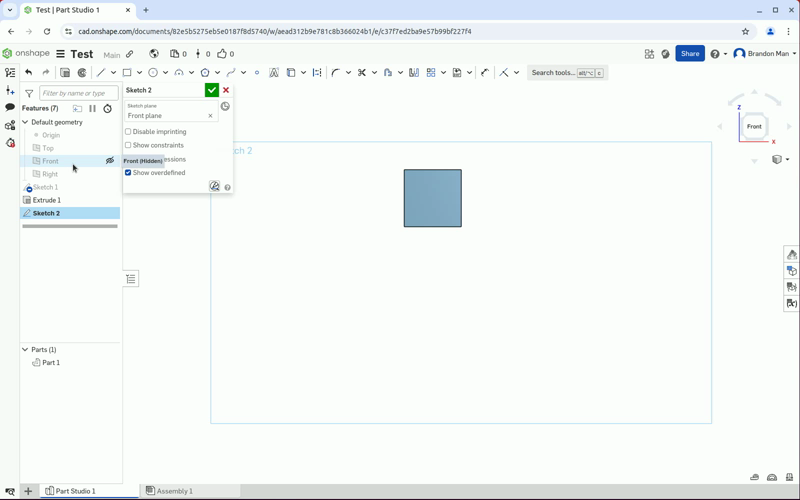
mouse_move(73, 352)
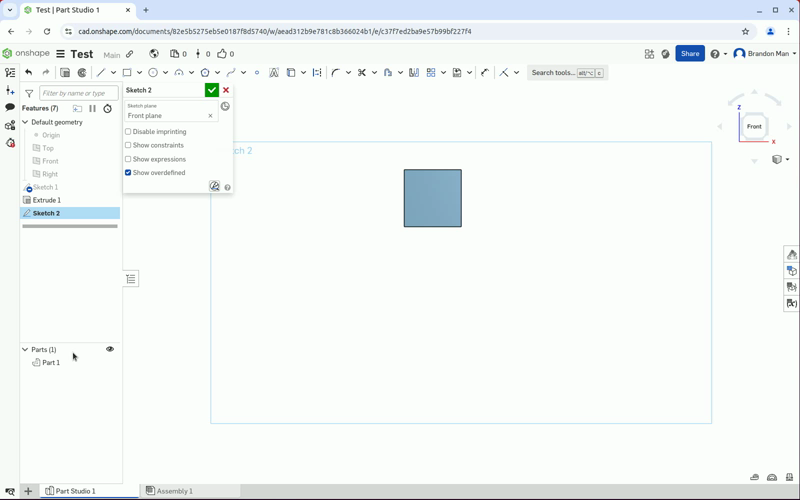
key(y)
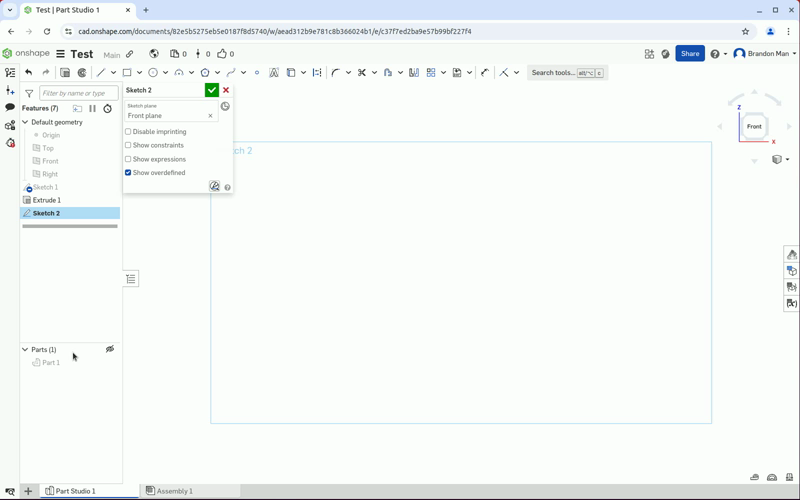
key(l)
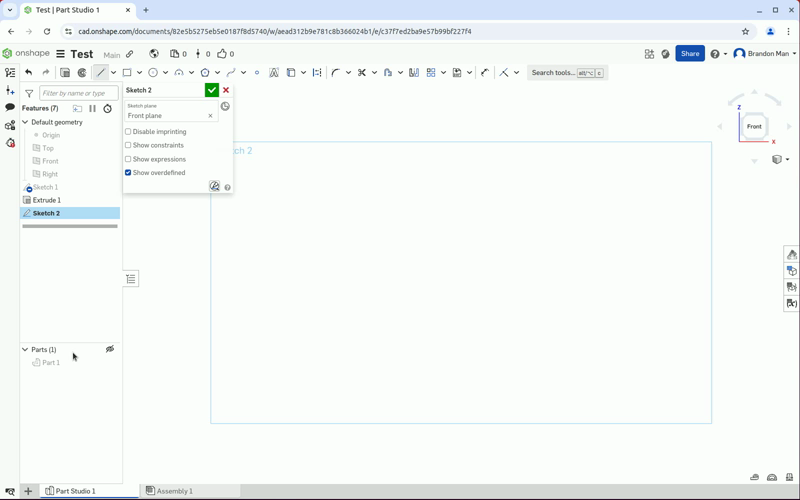
key_down(shift)
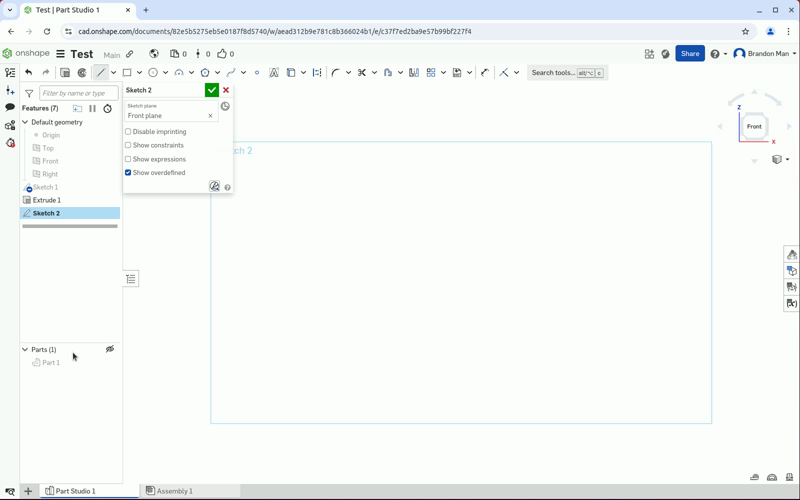
mouse_move(404, 282)
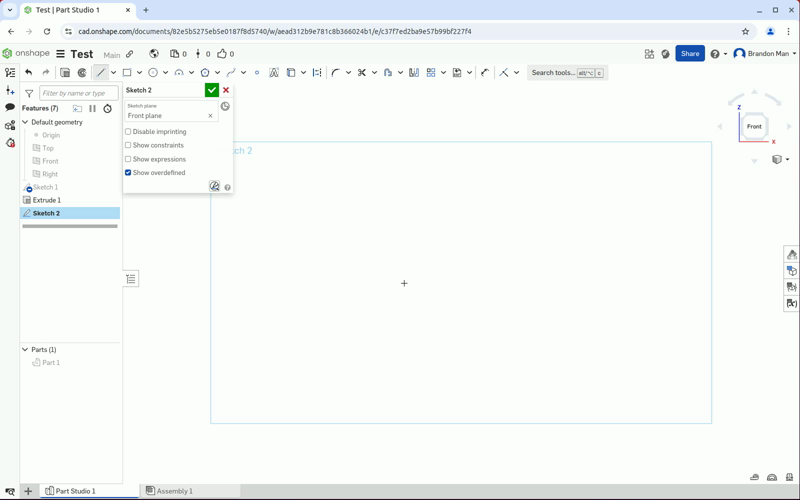
click(404, 282)
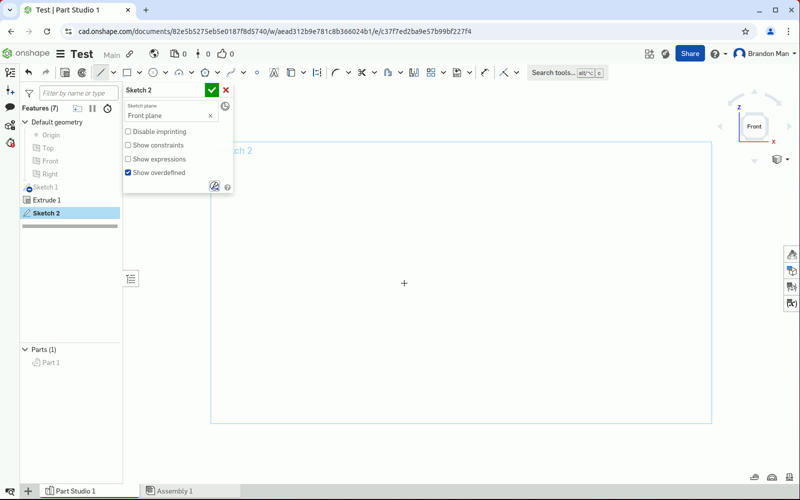
key_up(shift)
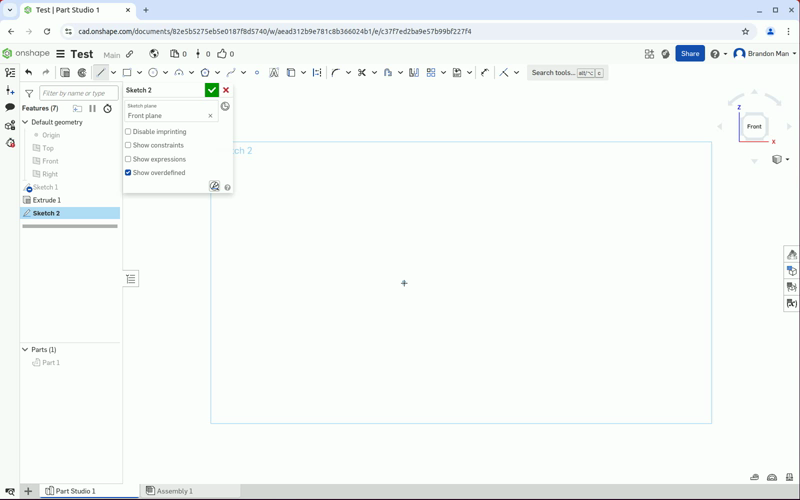
key_down(shift)
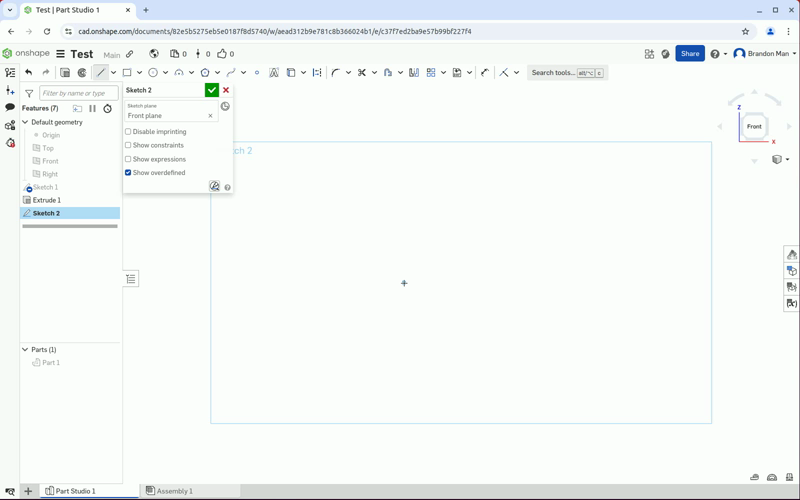
mouse_move(434, 282)
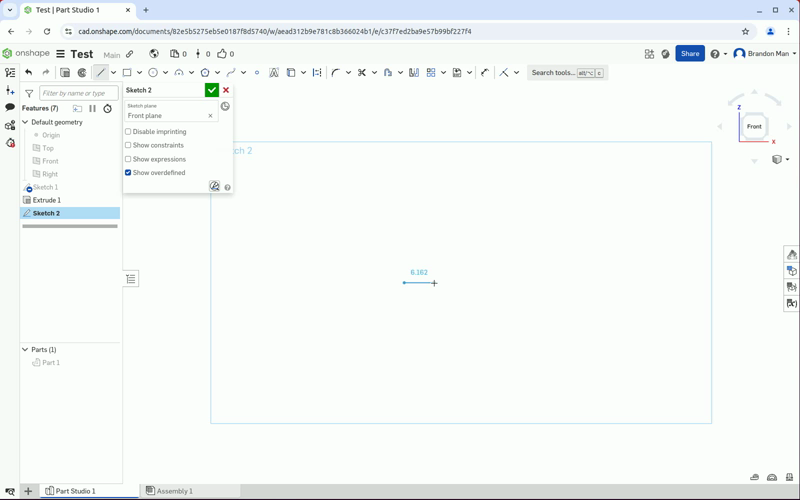
mouse_move(461, 282)
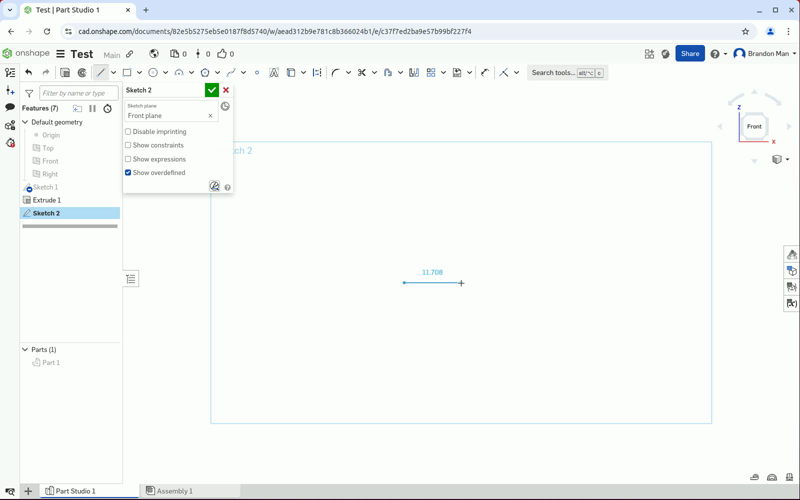
click(461, 282)
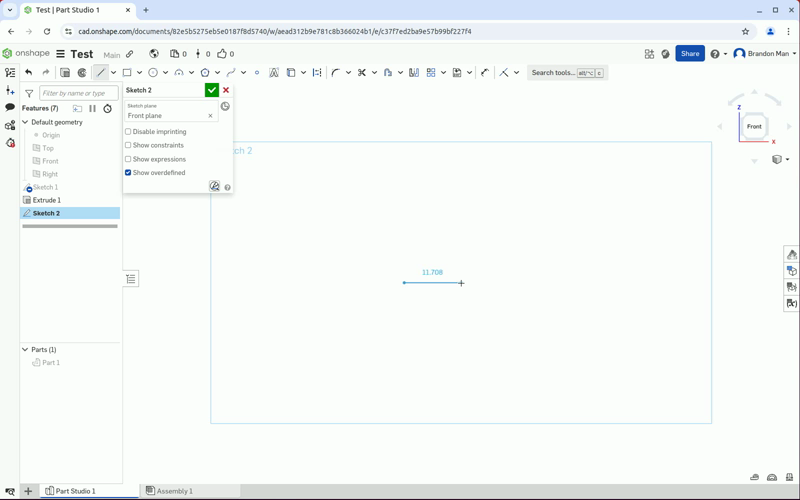
key_up(shift)
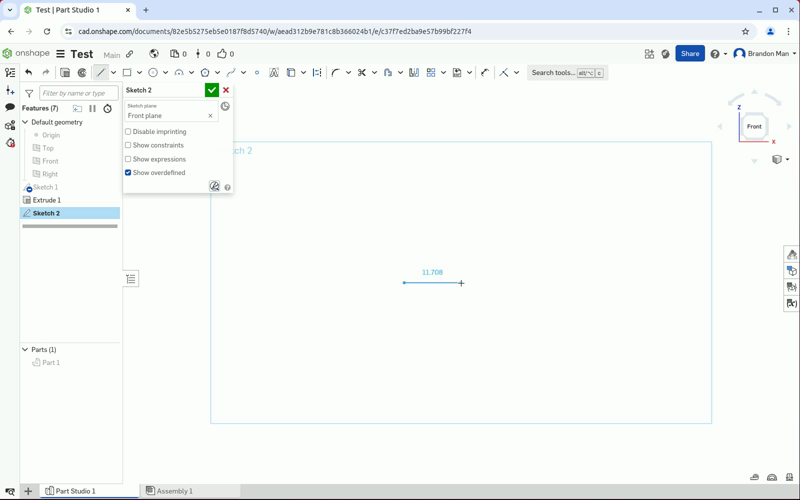
key_down(shift)
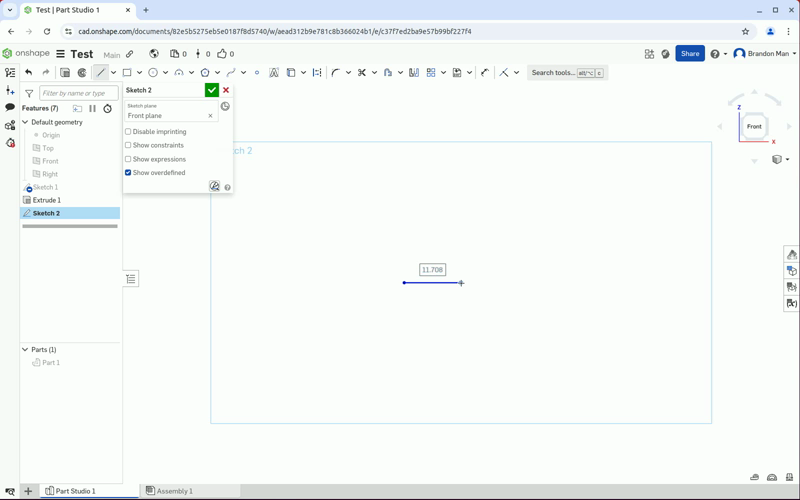
mouse_move(491, 282)
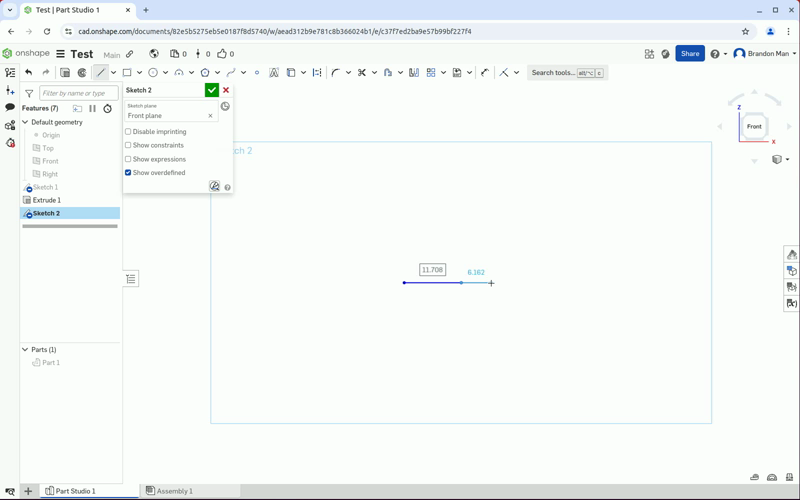
mouse_move(461, 226)
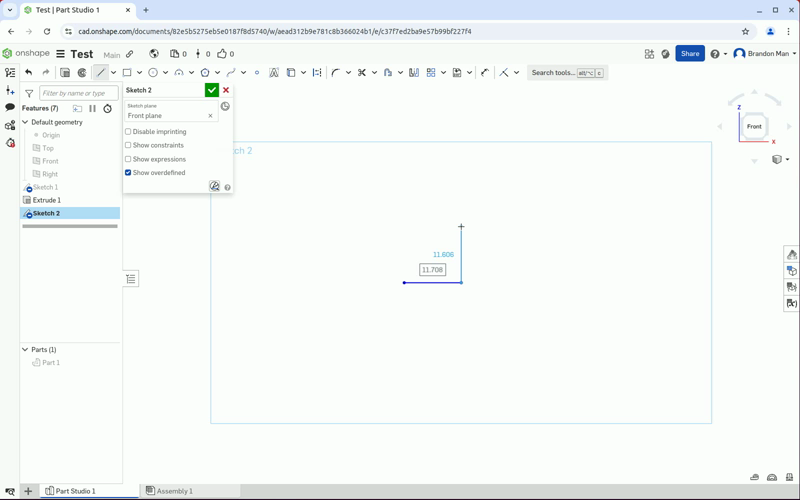
click(461, 226)
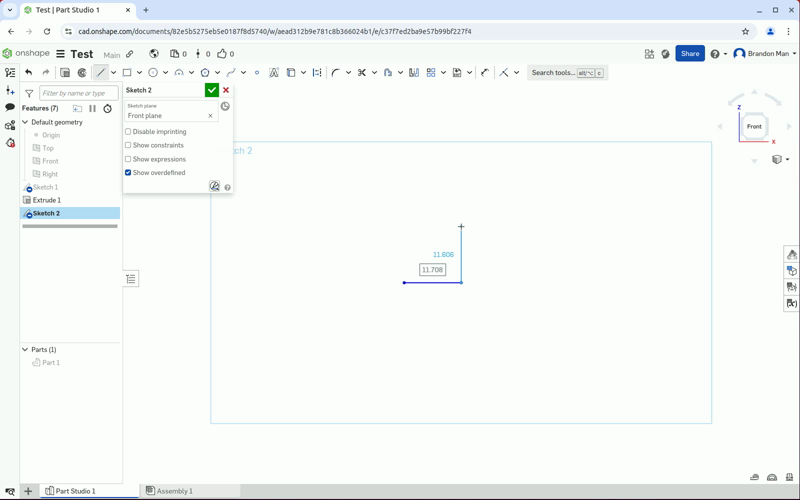
key_up(shift)
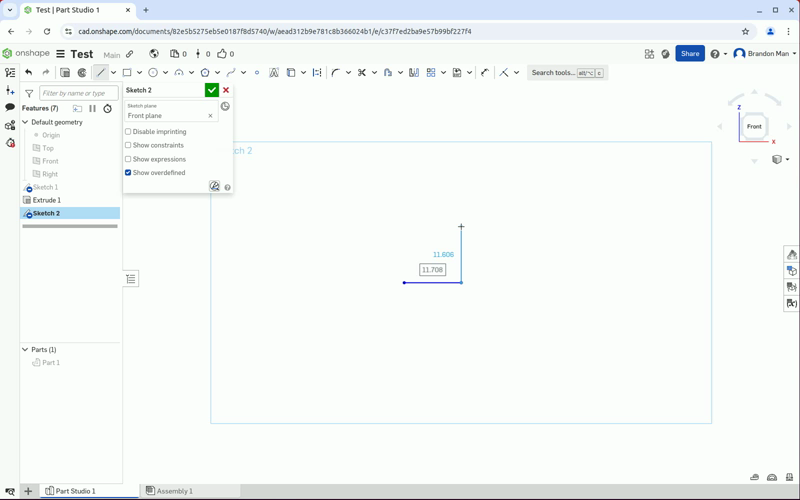
key_down(shift)
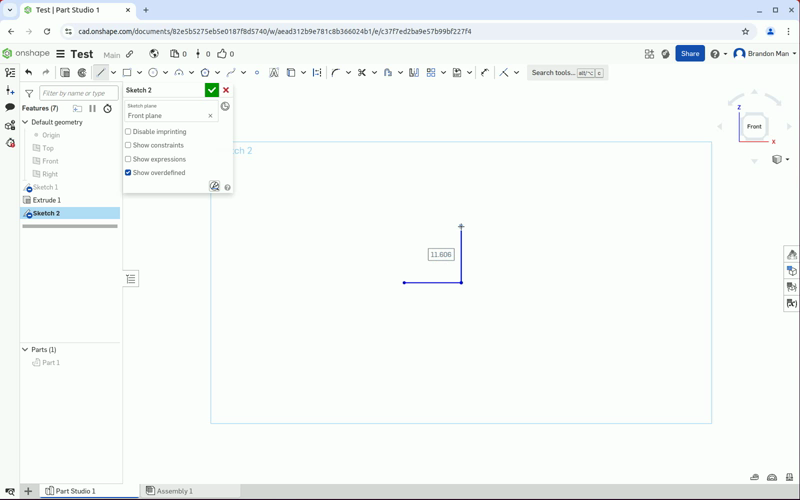
mouse_move(491, 226)
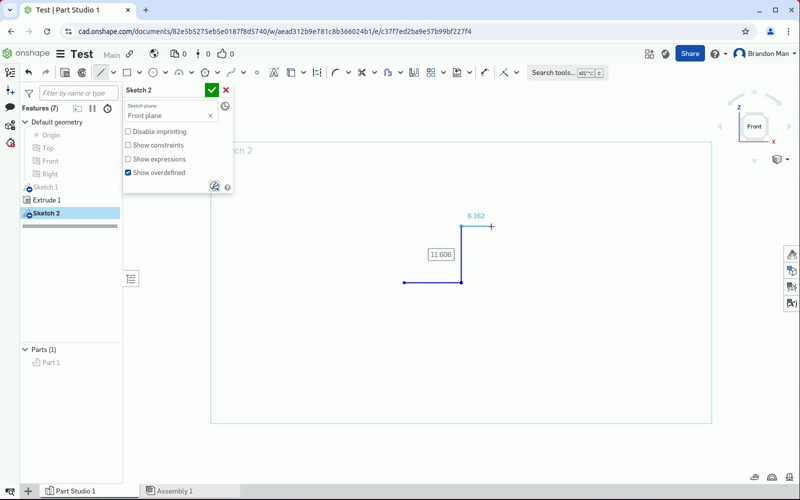
mouse_move(404, 226)
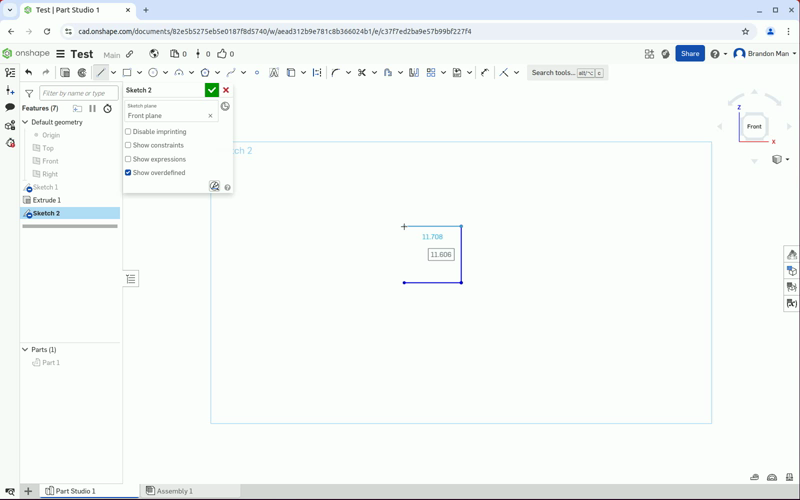
click(404, 226)
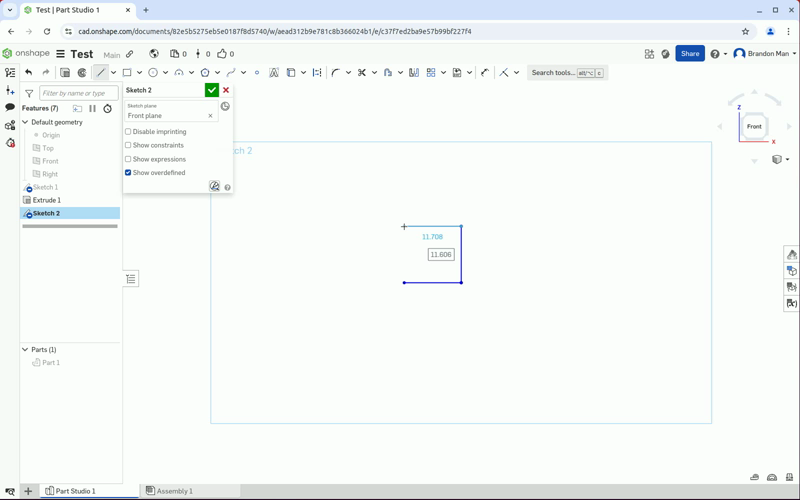
key_up(shift)
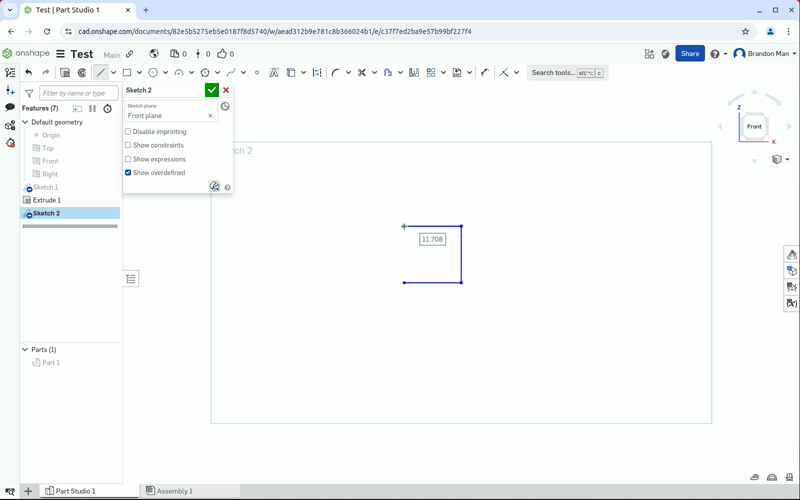
mouse_move(434, 226)
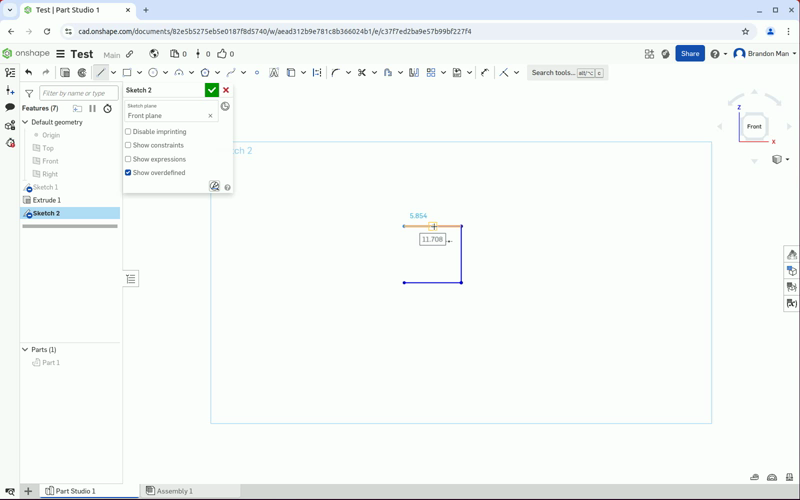
key_down(shift)
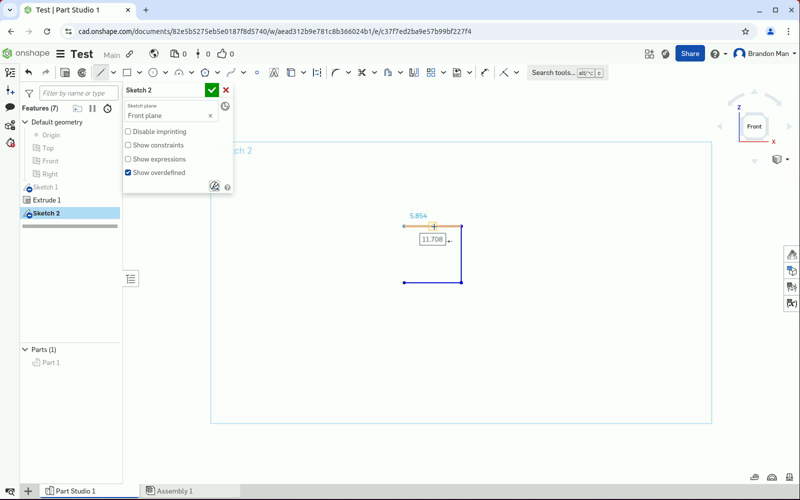
mouse_move(404, 282)
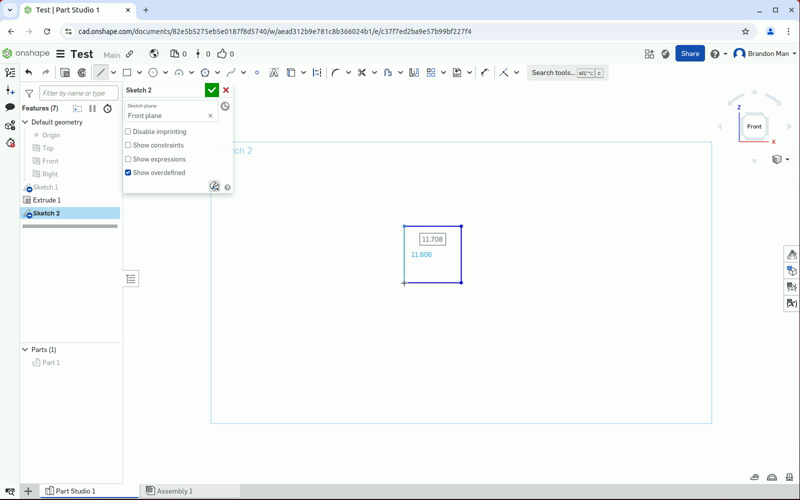
key_up(shift)
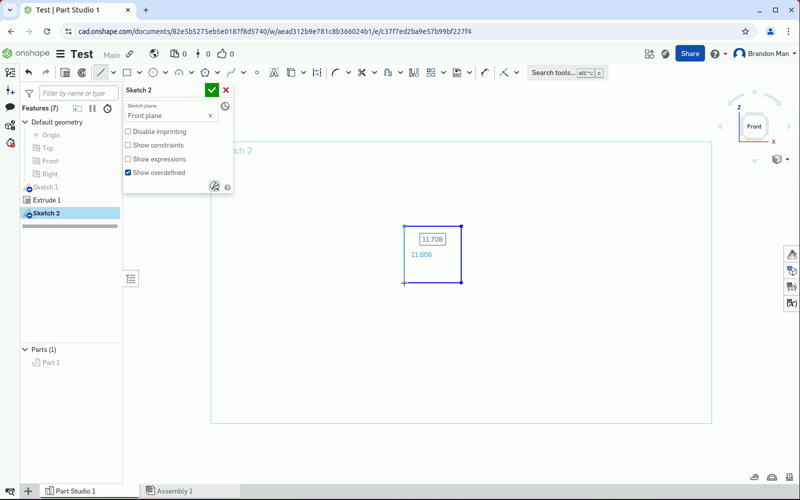
click(404, 282)
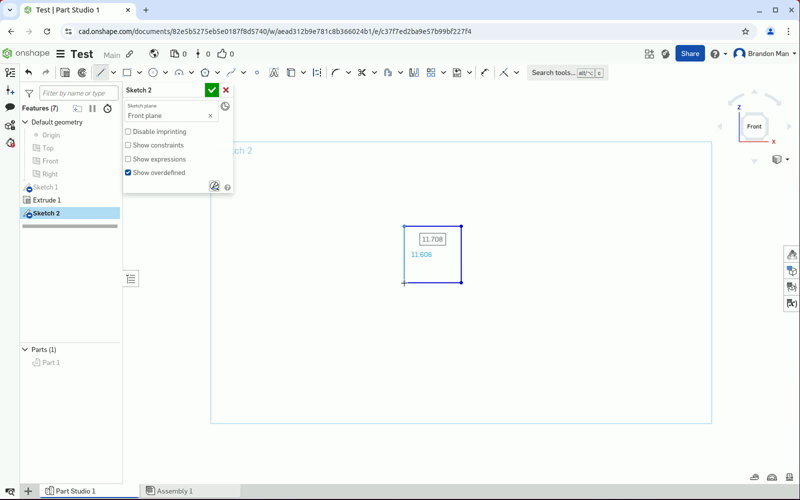
key(esc)
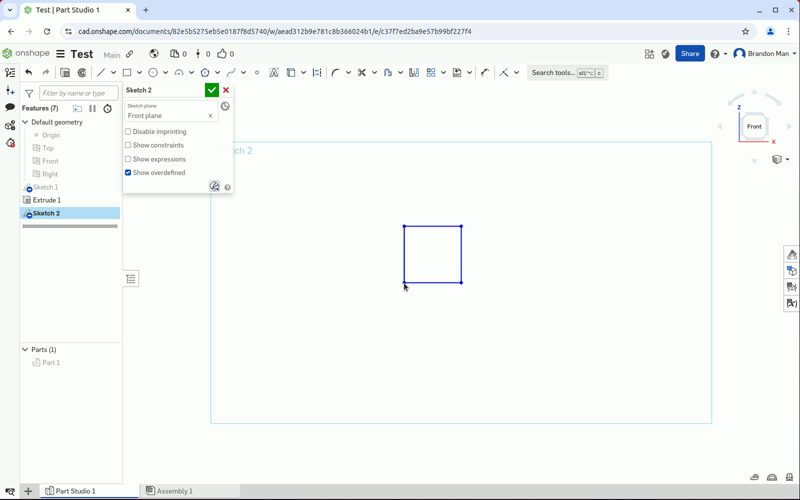
mouse_move(419, 257)
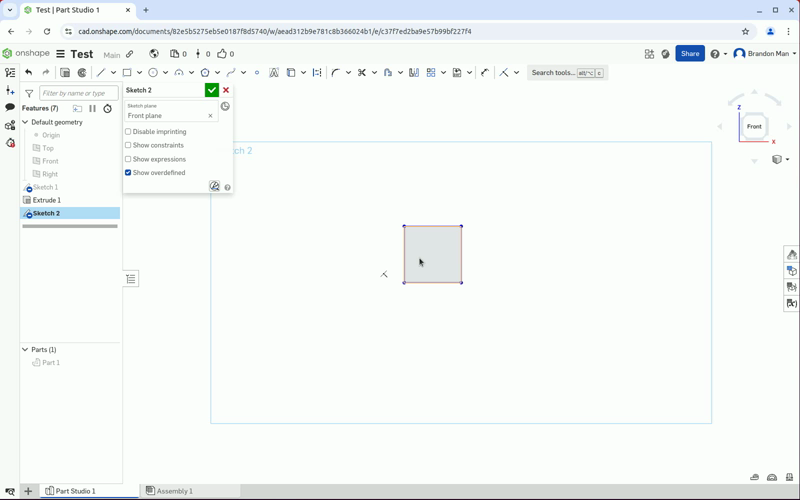
click(419, 257)
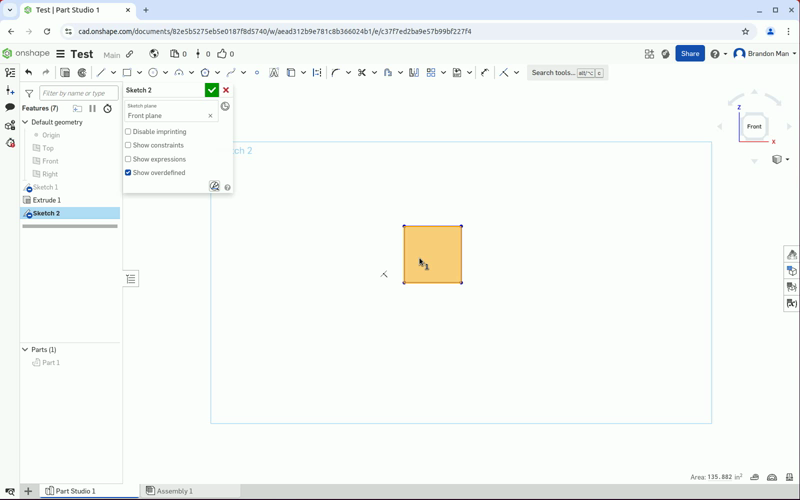
mouse_move(73, 352)
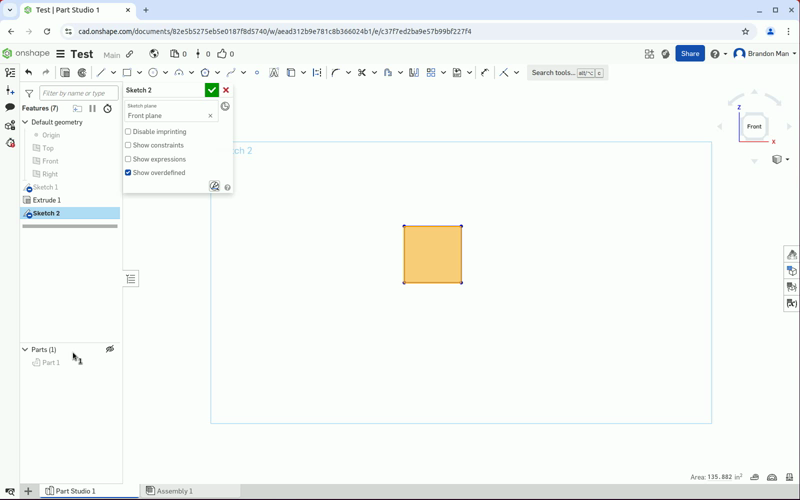
key(shift+y)
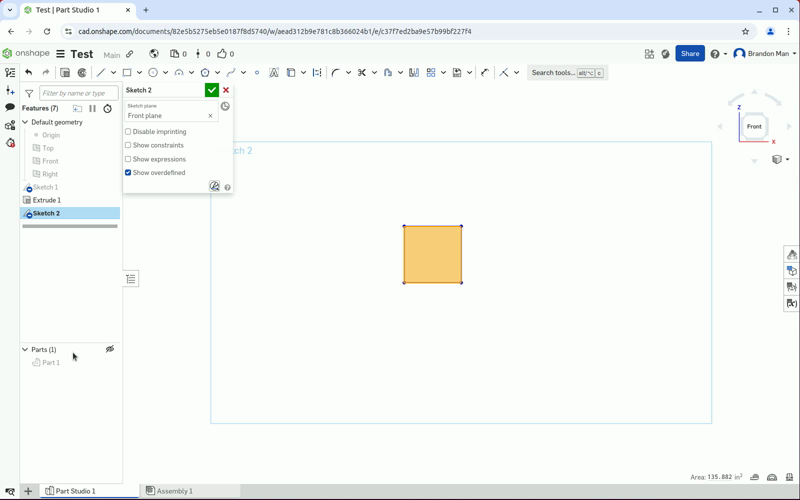
key(shift+e)
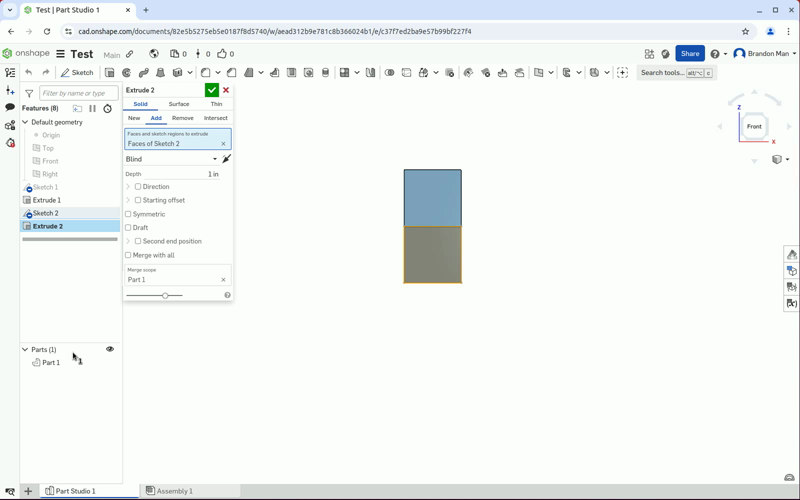
mouse_move(143, 106)
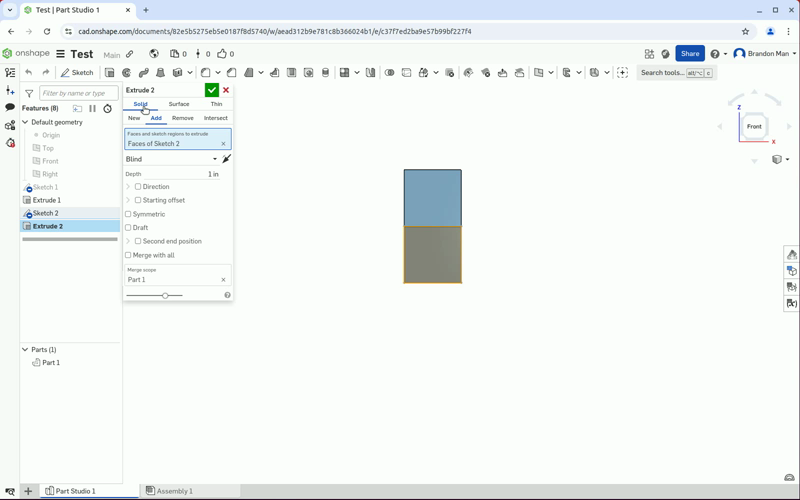
click(143, 106)
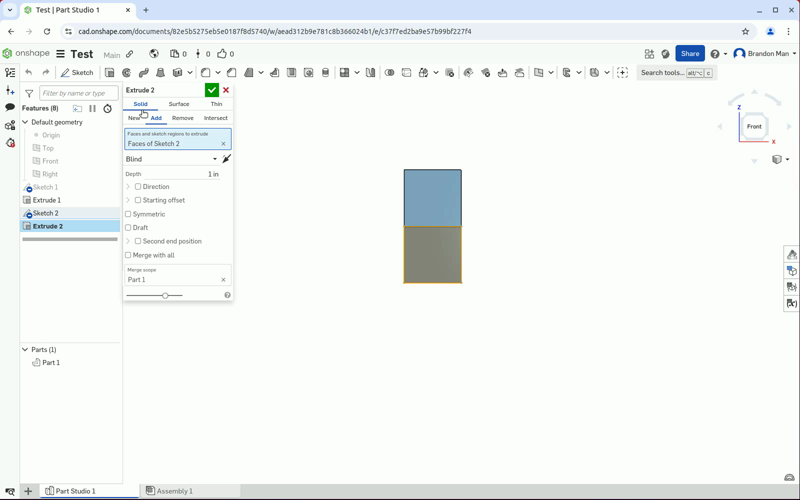
mouse_move(137, 120)
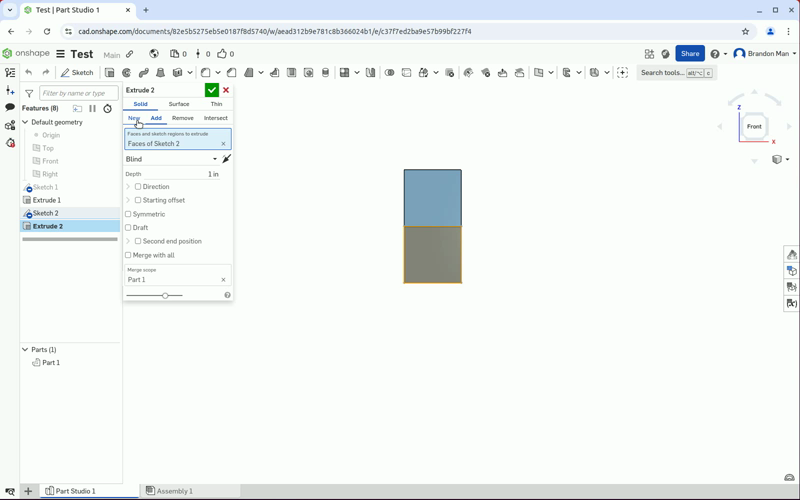
click(137, 120)
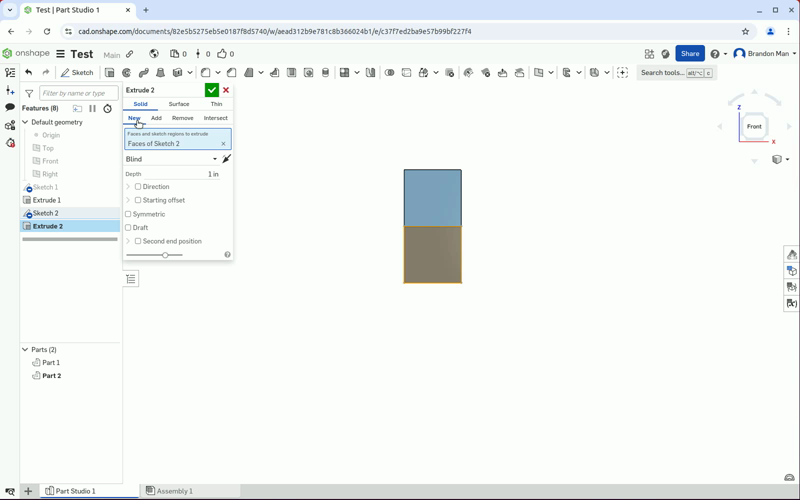
key(tab, 4)
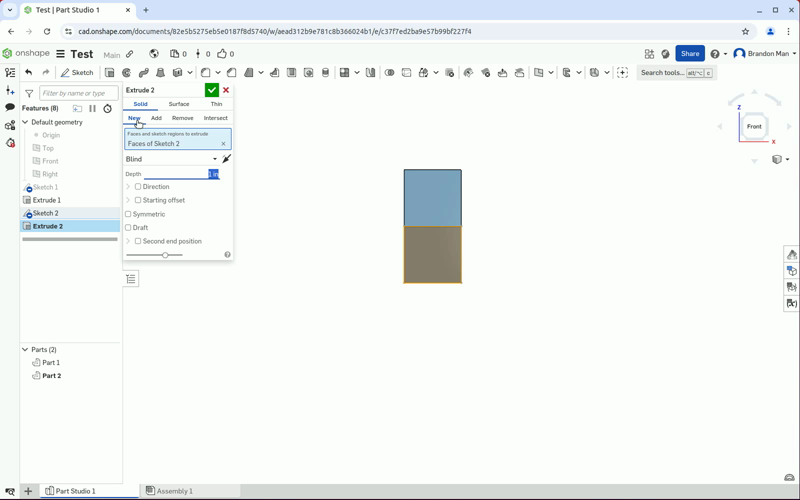
text(11.554)
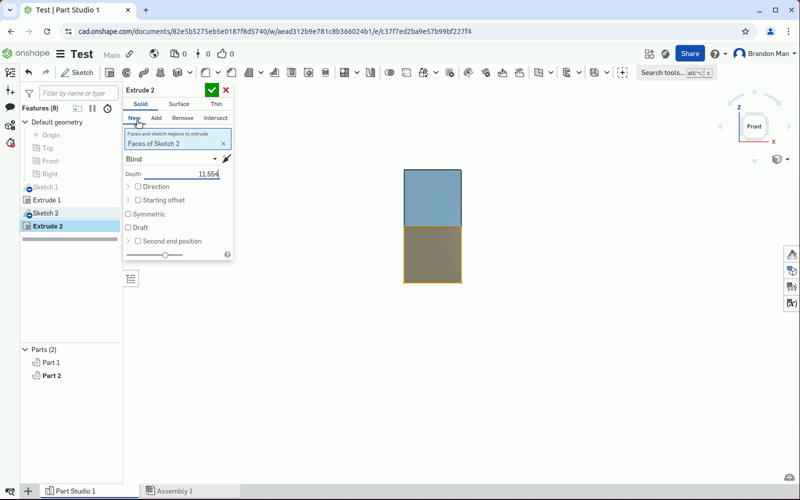
key(enter)
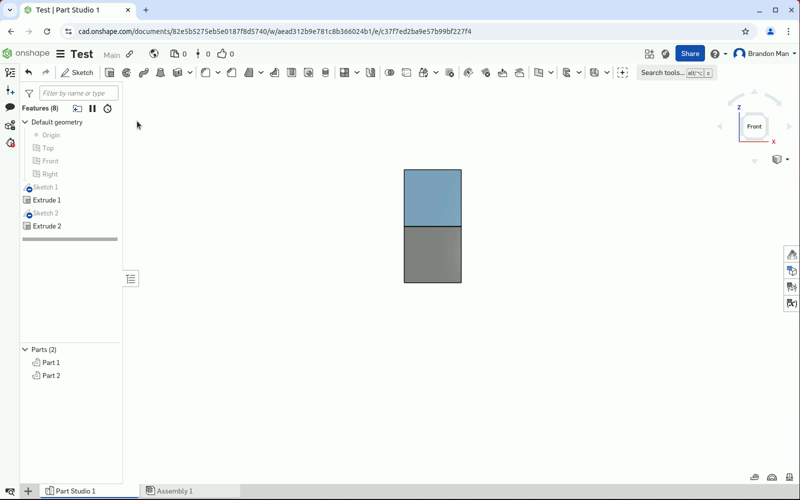
key(shift+h)
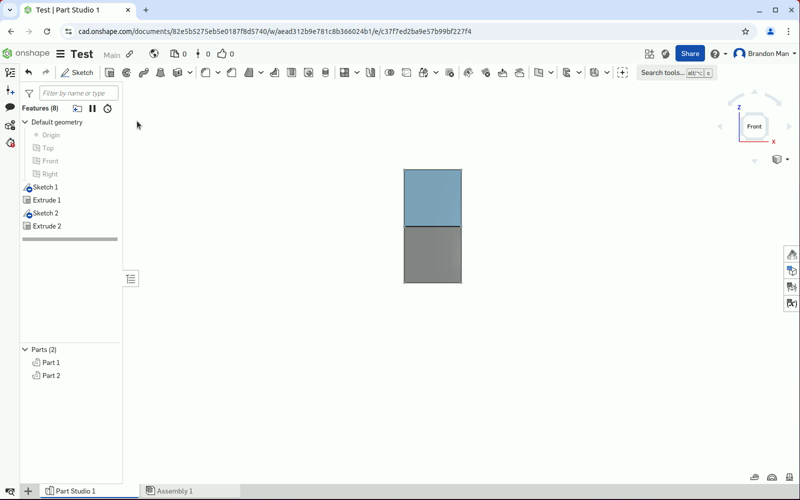
key(shift+h)
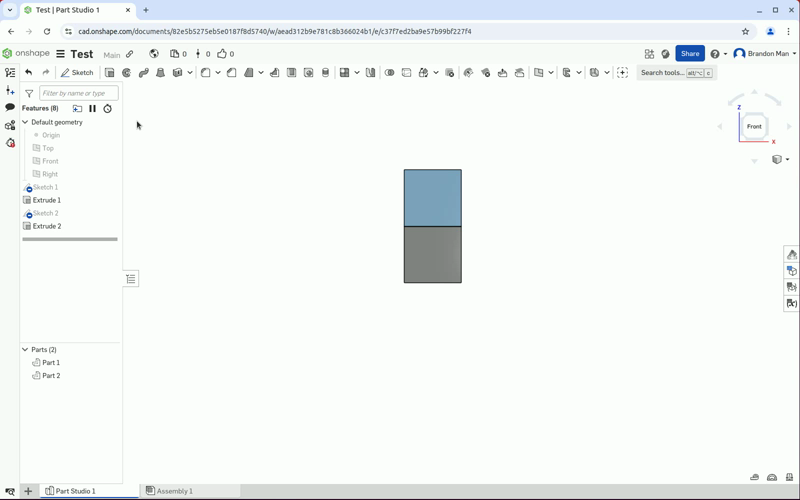
mouse_move(73, 189)
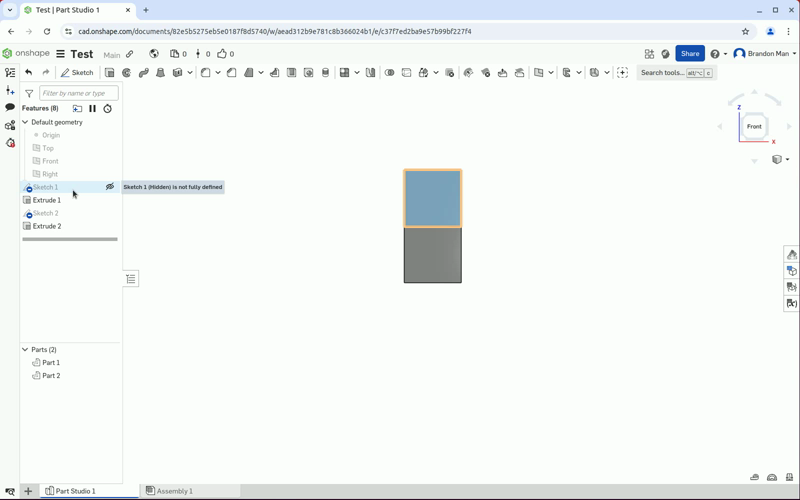
click(73, 189)
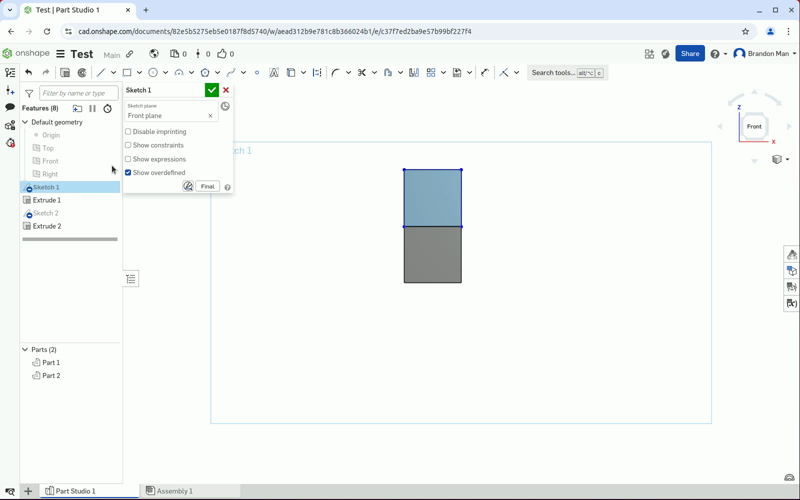
mouse_move(229, 92)
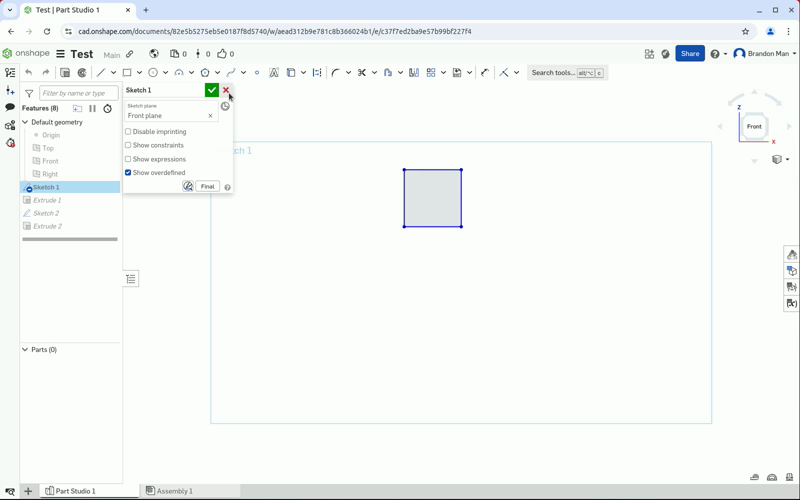
click(229, 92)
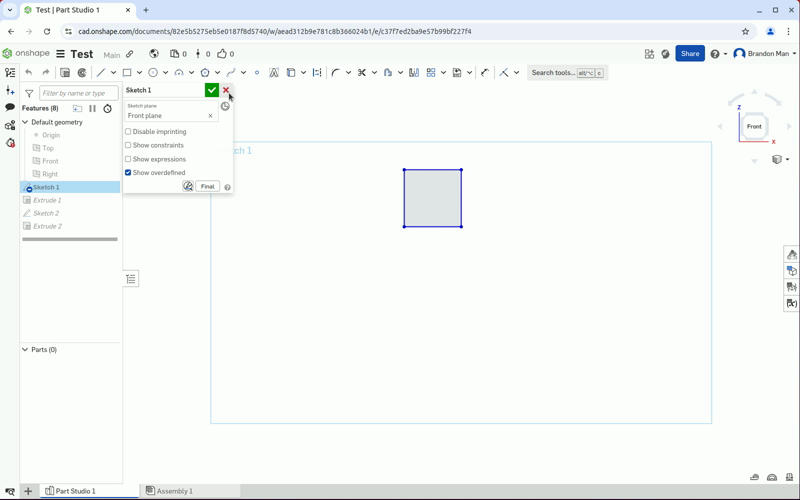
key(shift+s)
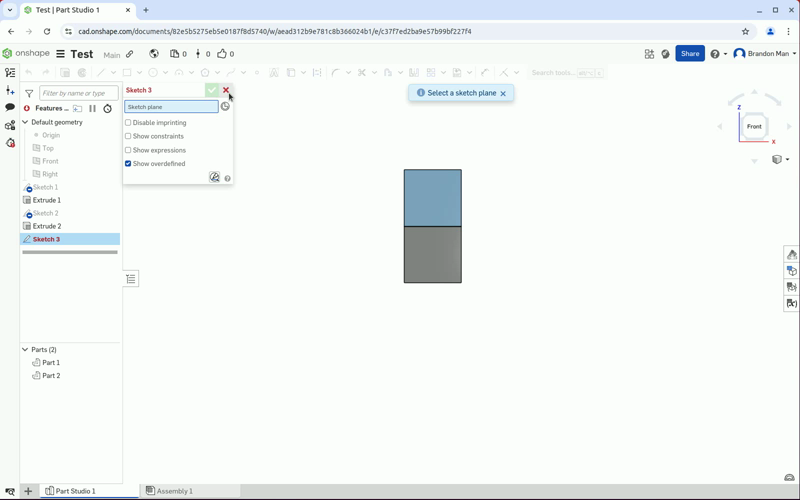
mouse_move(73, 163)
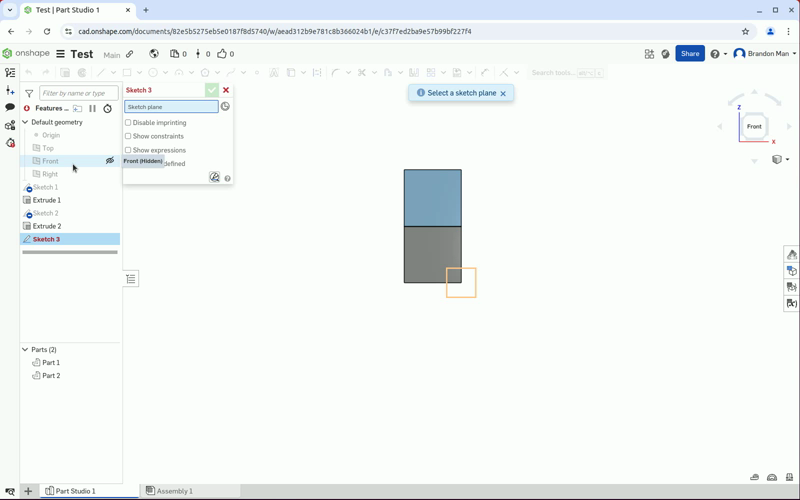
click(73, 163)
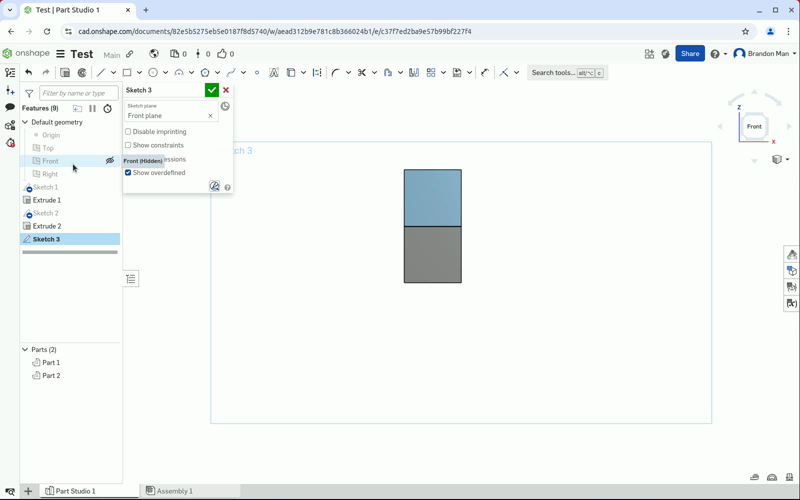
mouse_move(73, 352)
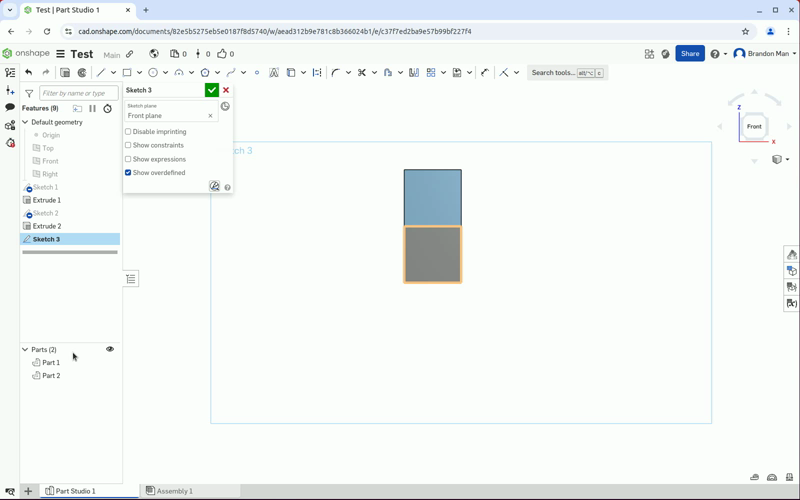
key(y)
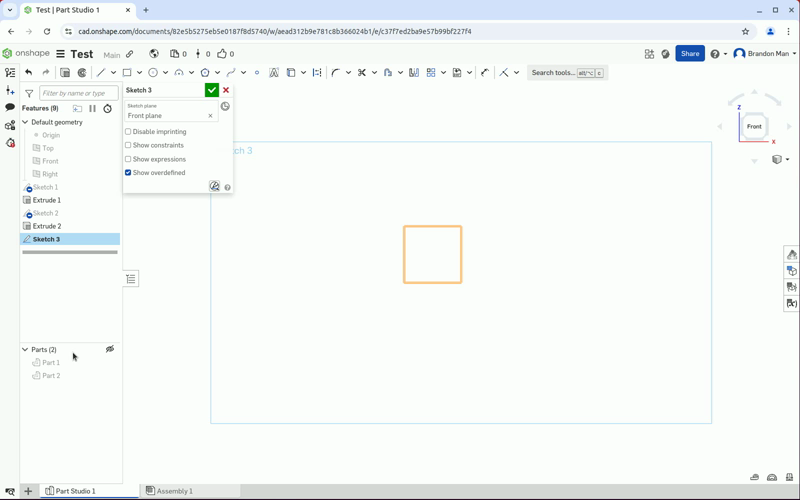
key(l)
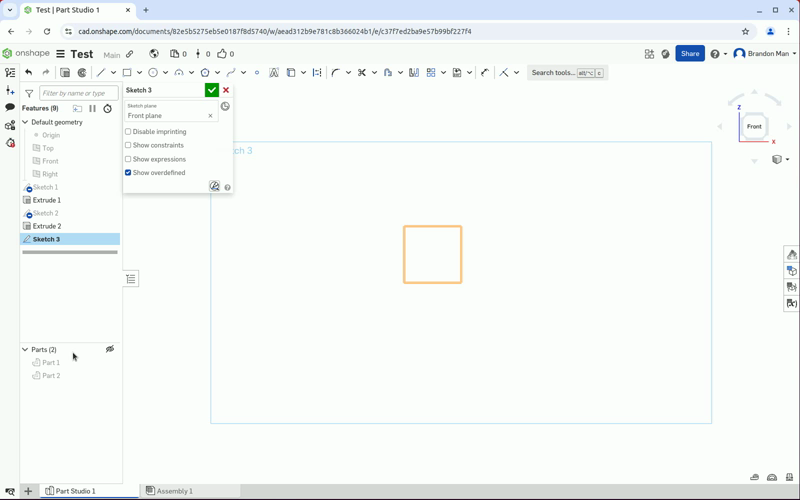
key_down(shift)
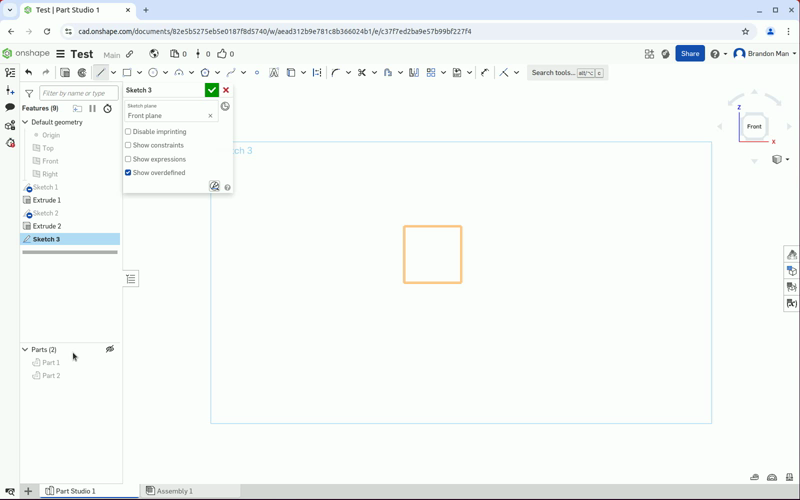
mouse_move(460, 226)
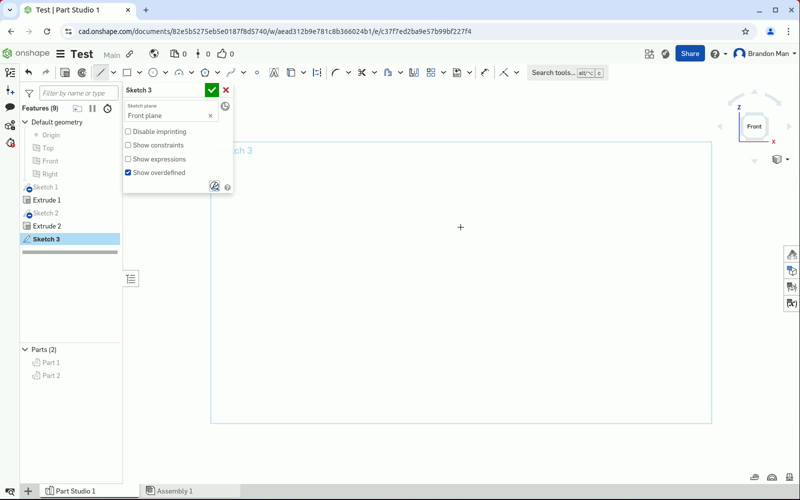
click(460, 226)
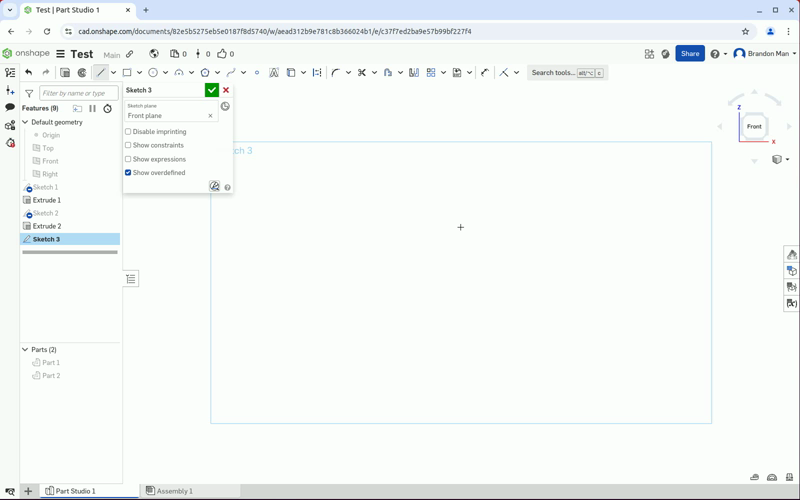
key_up(shift)
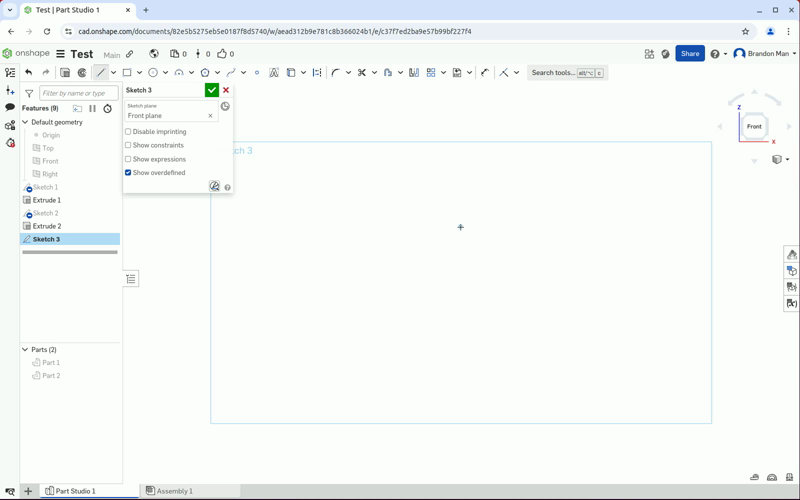
key_down(shift)
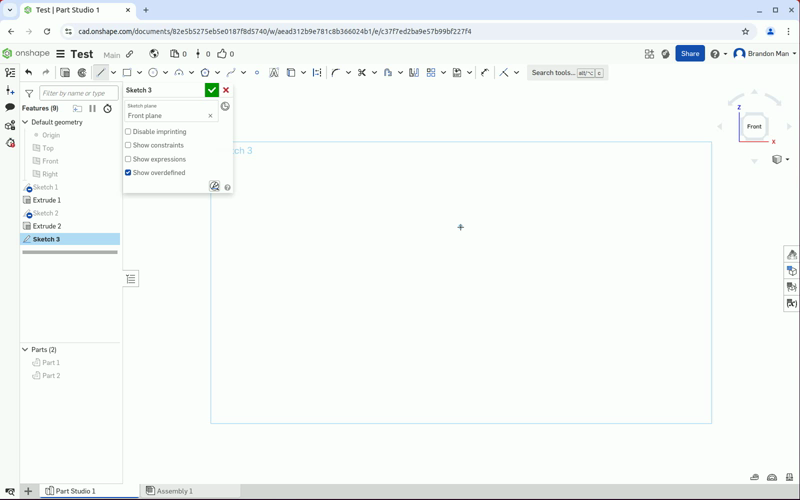
mouse_move(490, 226)
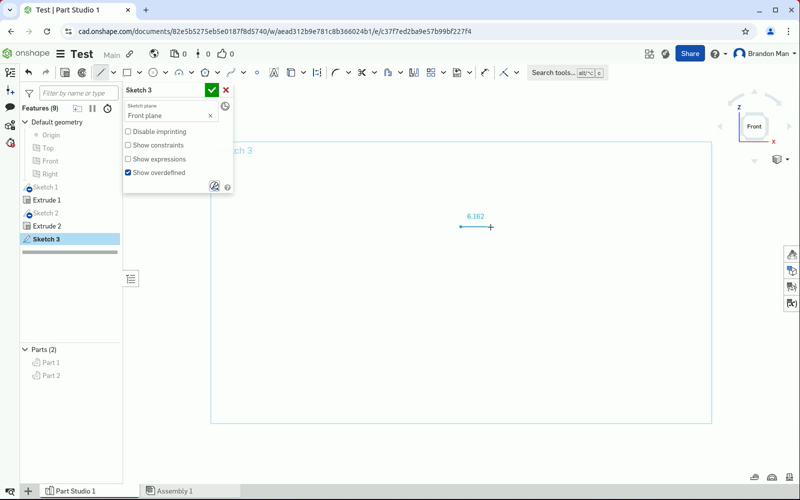
mouse_move(517, 226)
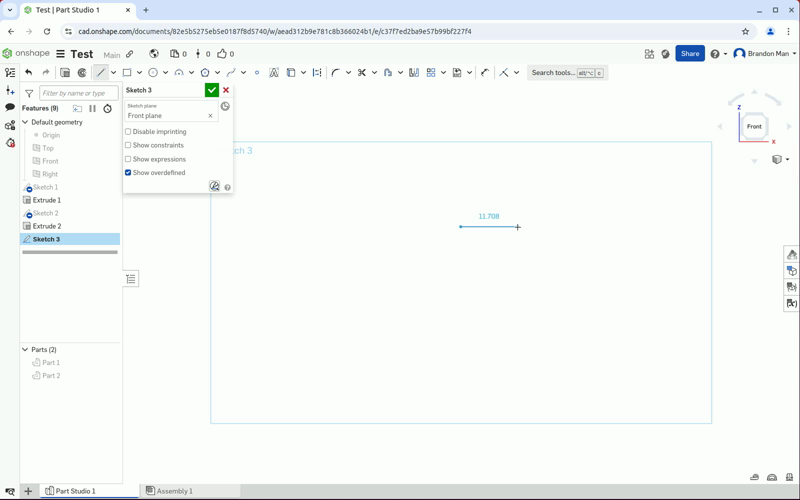
click(517, 226)
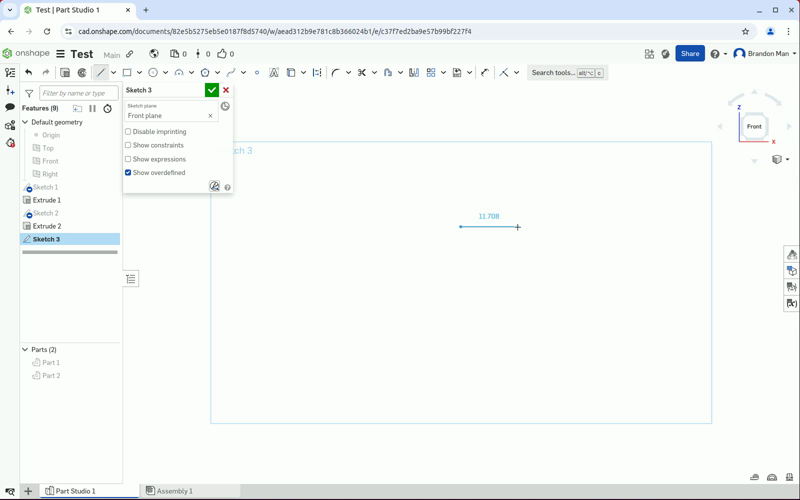
key_up(shift)
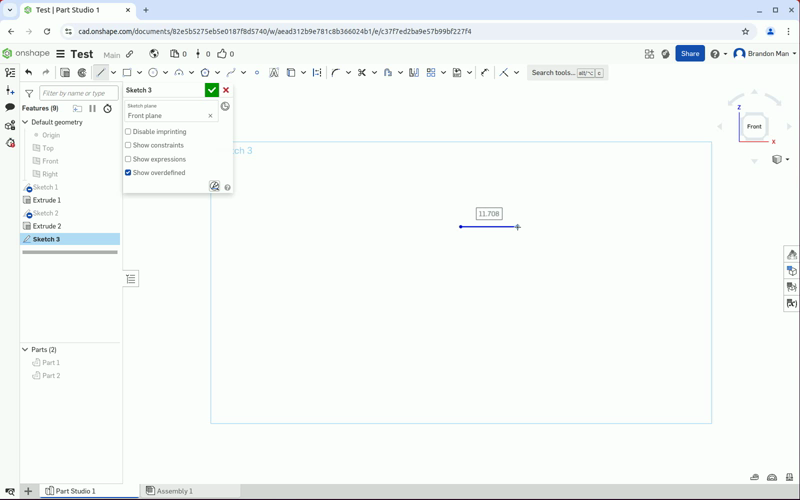
key_down(shift)
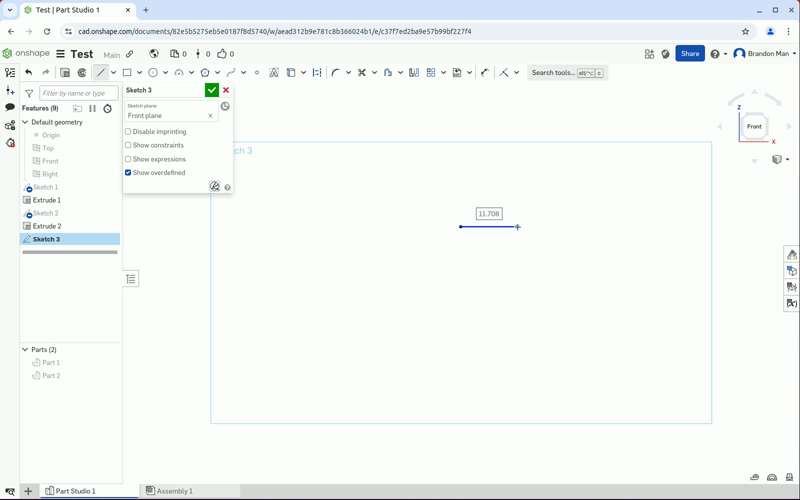
mouse_move(547, 226)
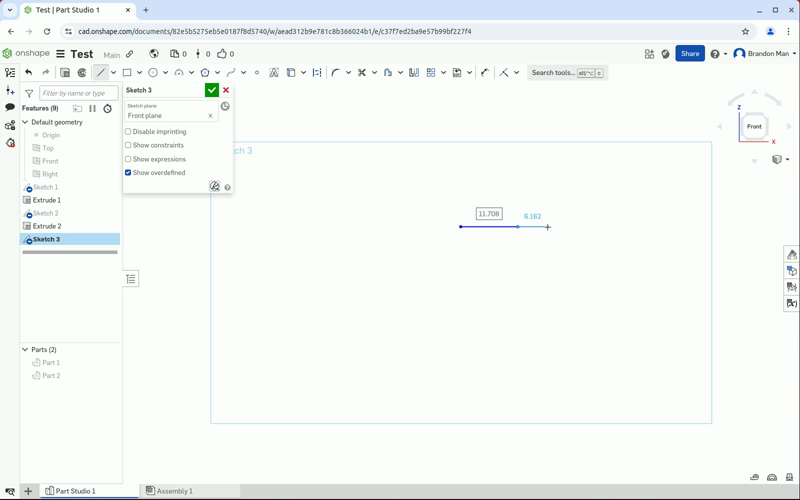
mouse_move(517, 169)
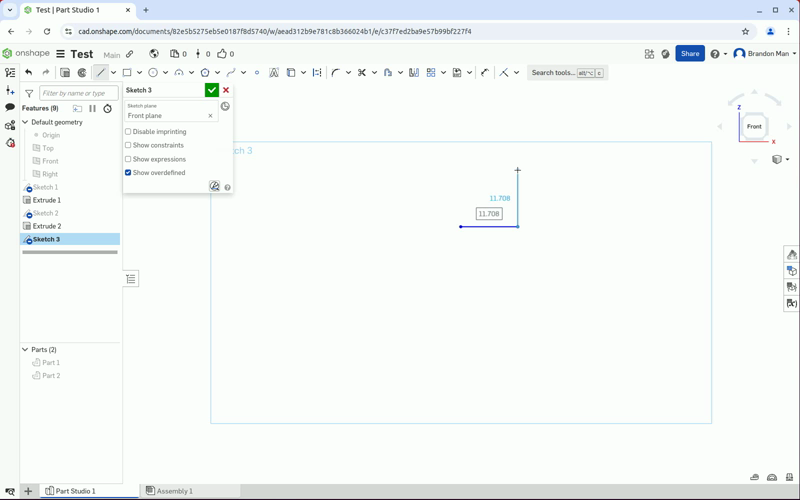
click(517, 169)
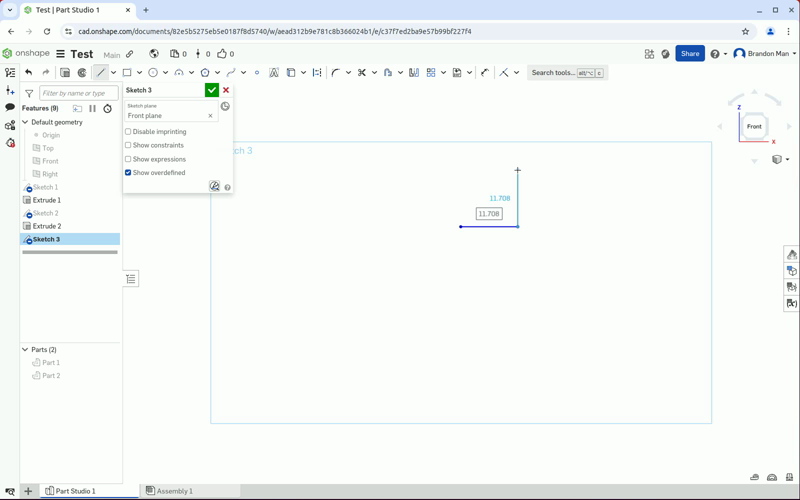
key_up(shift)
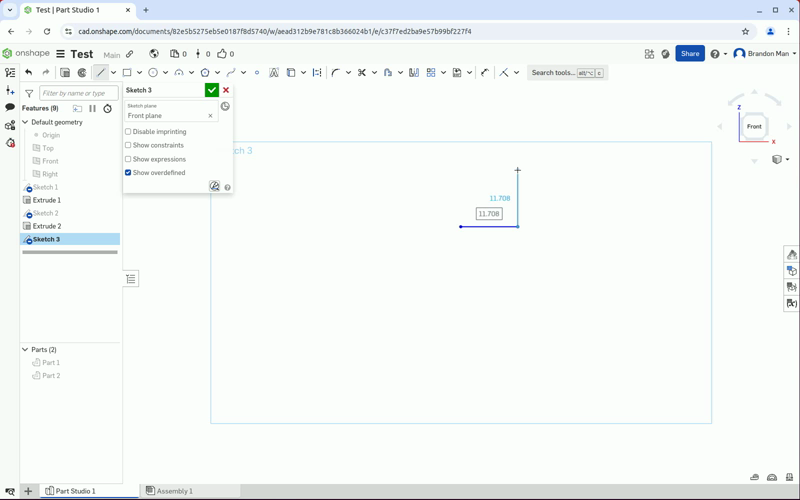
key_down(shift)
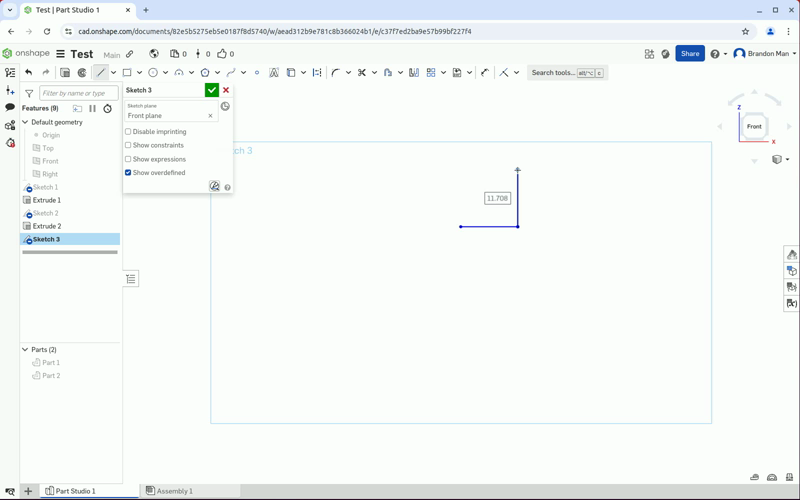
mouse_move(547, 169)
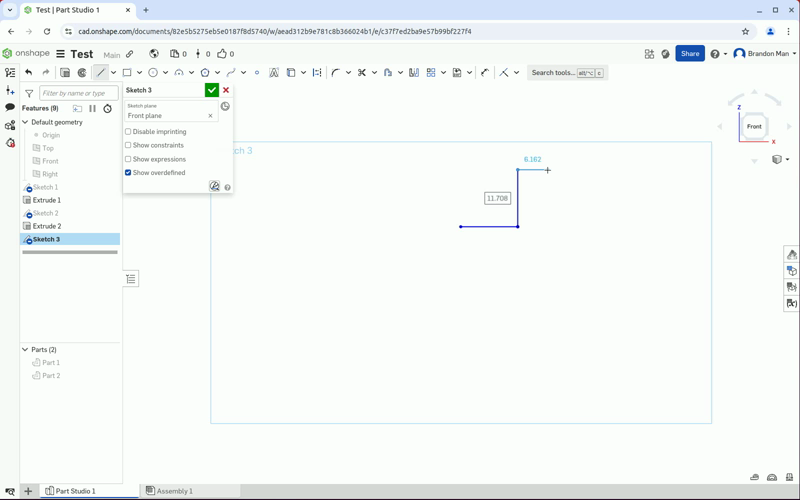
mouse_move(460, 169)
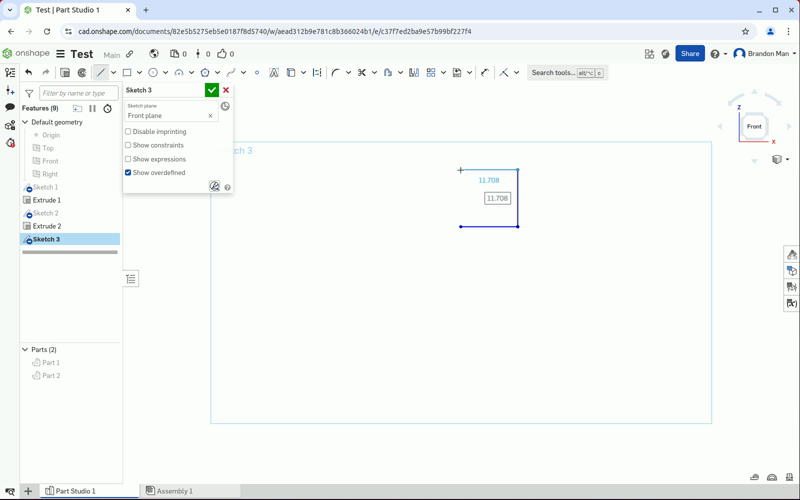
click(460, 169)
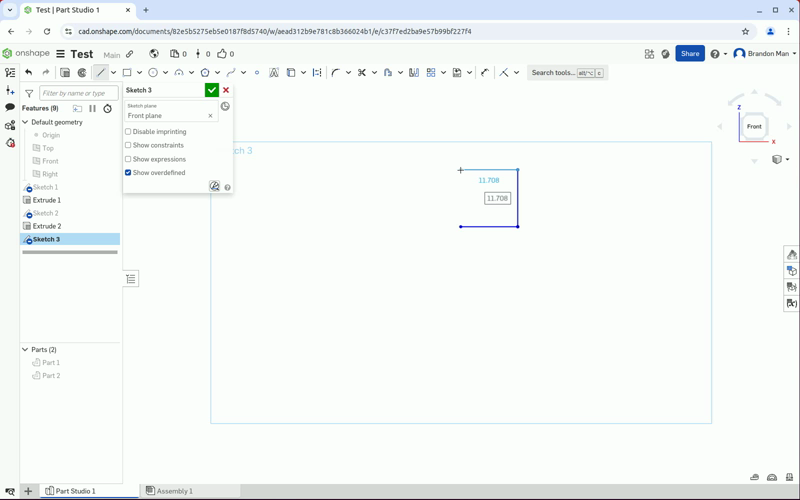
key_up(shift)
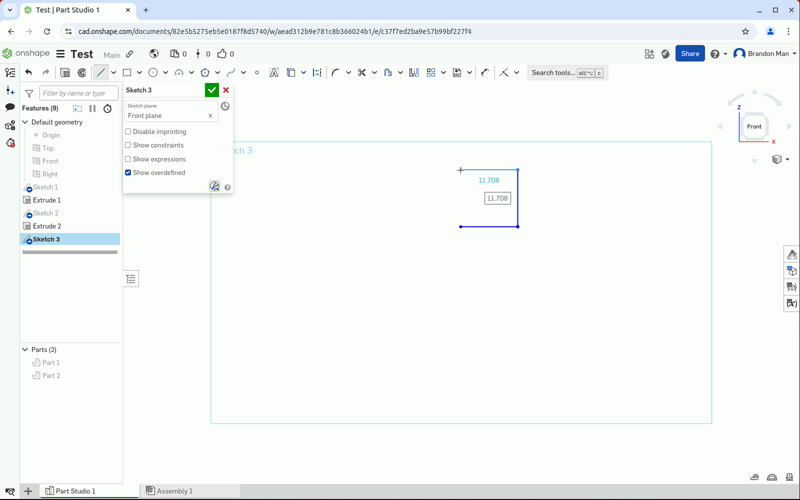
mouse_move(490, 169)
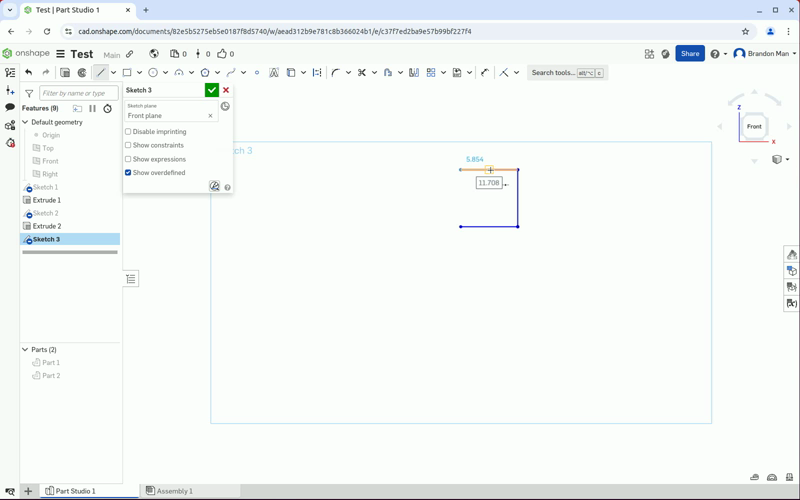
key_down(shift)
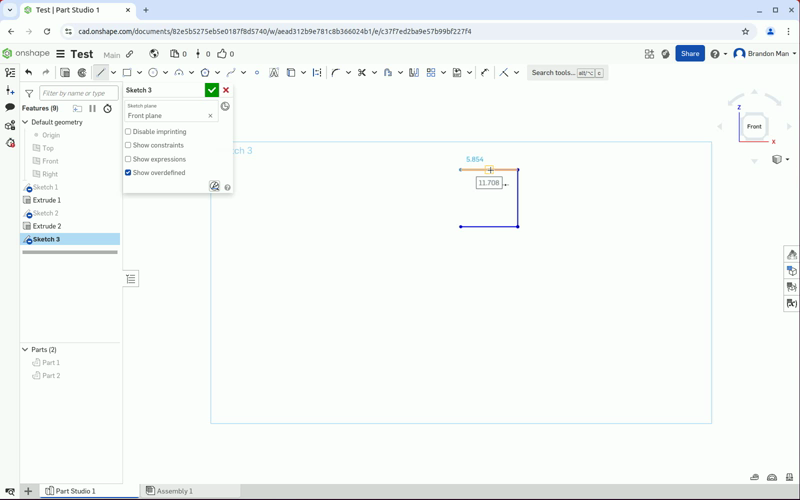
mouse_move(460, 226)
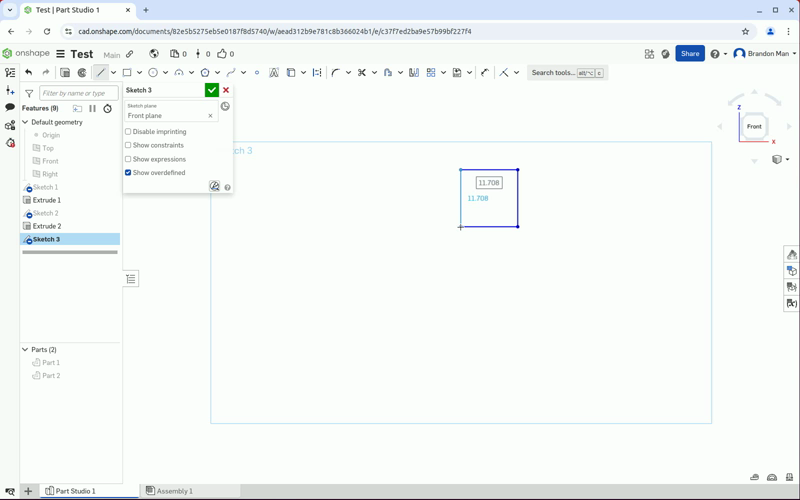
key_up(shift)
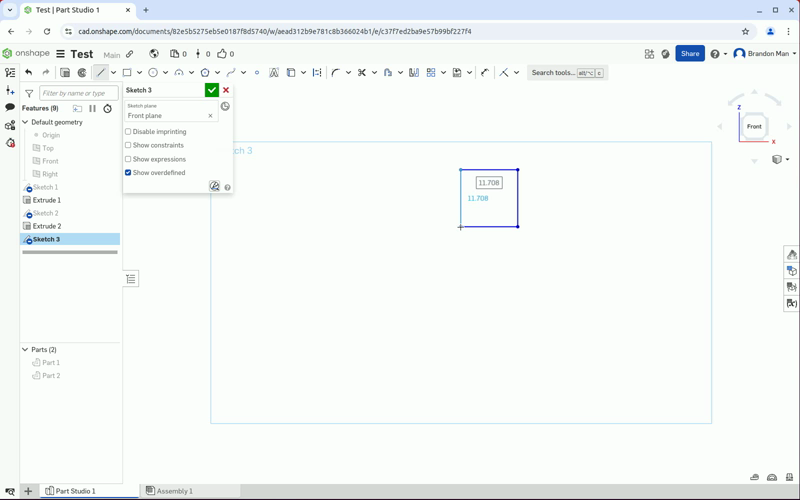
click(460, 226)
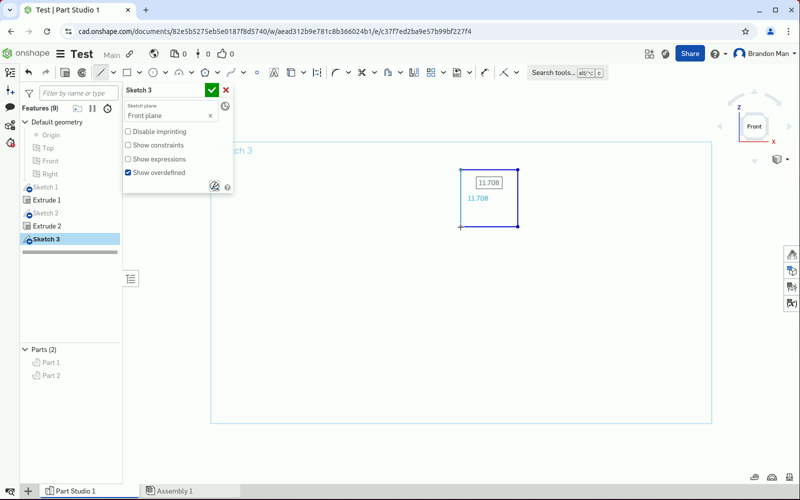
key(esc)
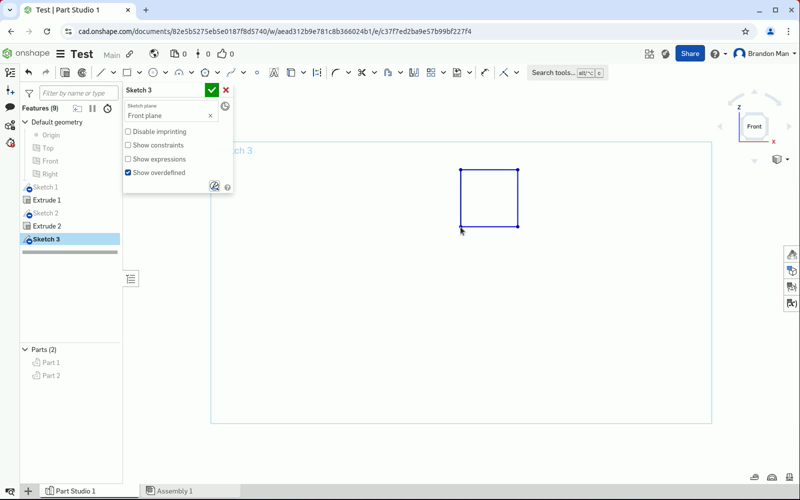
mouse_move(511, 190)
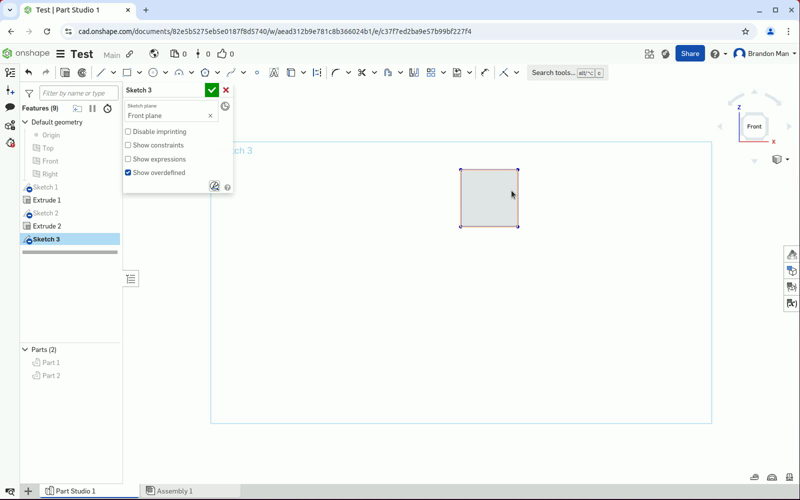
click(511, 190)
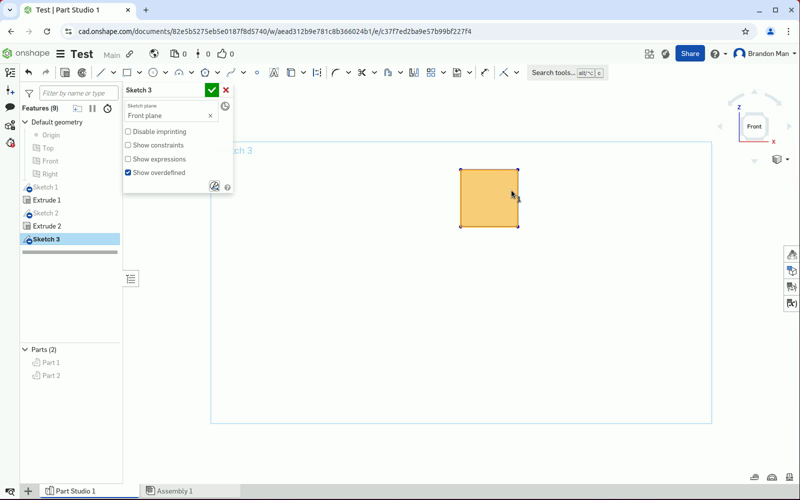
mouse_move(73, 352)
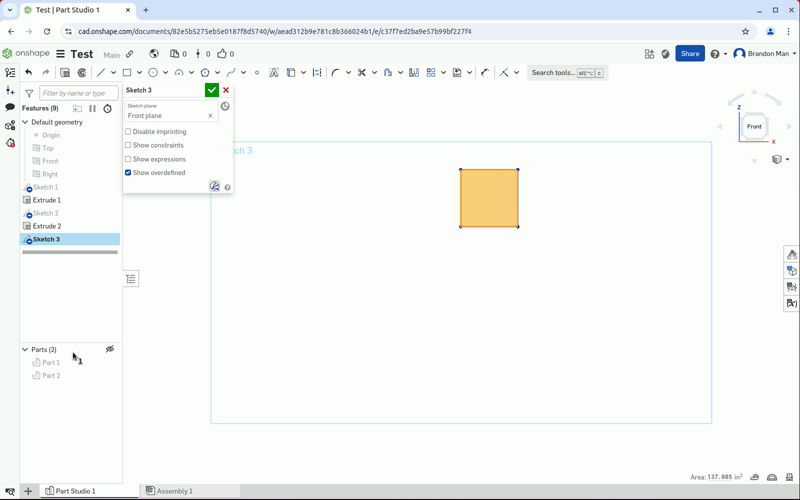
key(shift+y)
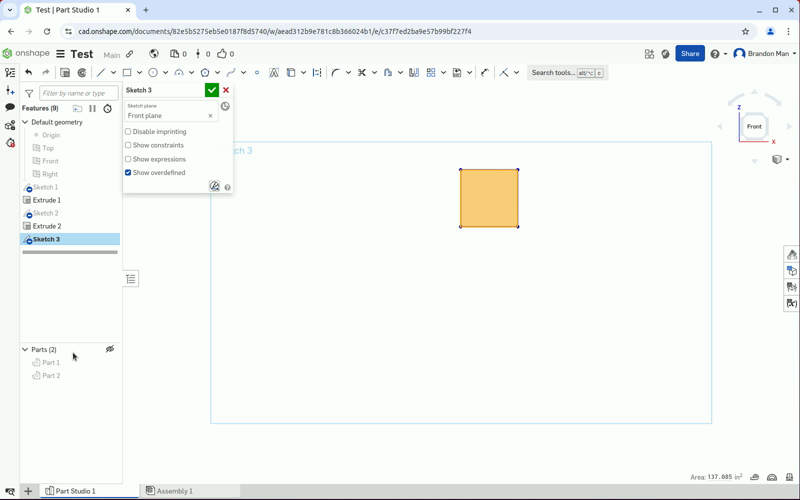
key(shift+e)
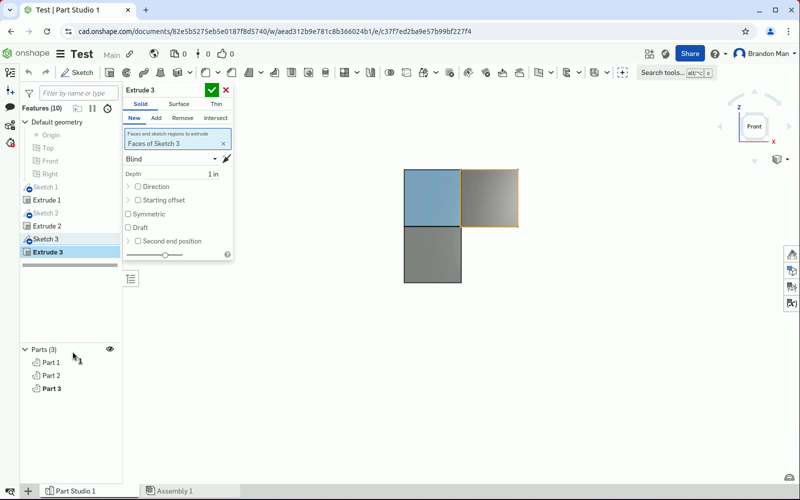
mouse_move(143, 106)
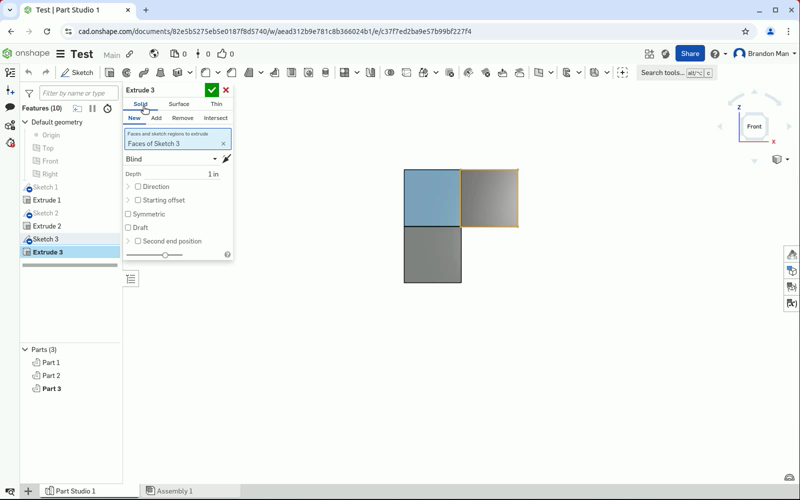
click(143, 106)
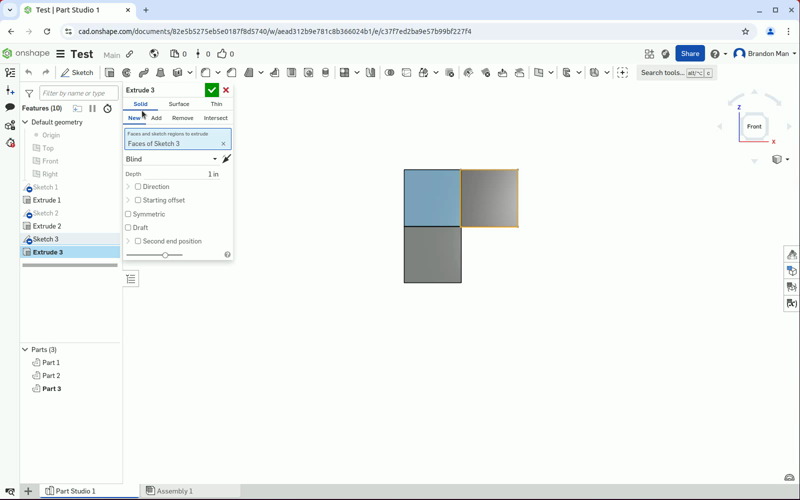
mouse_move(137, 120)
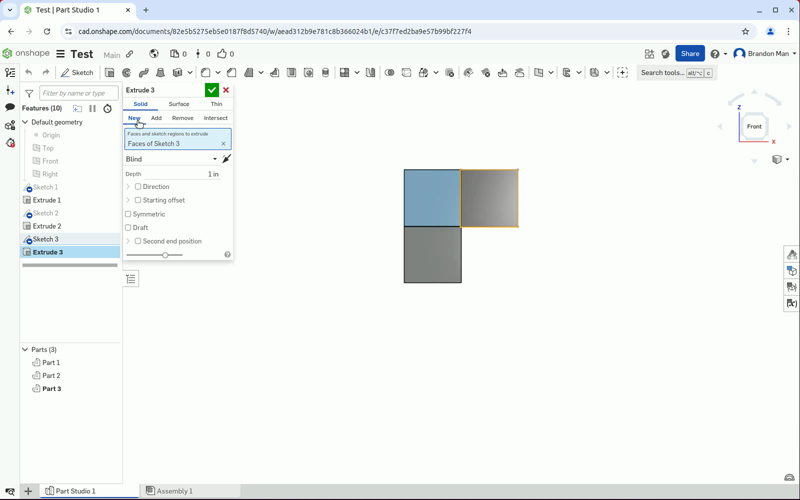
click(137, 120)
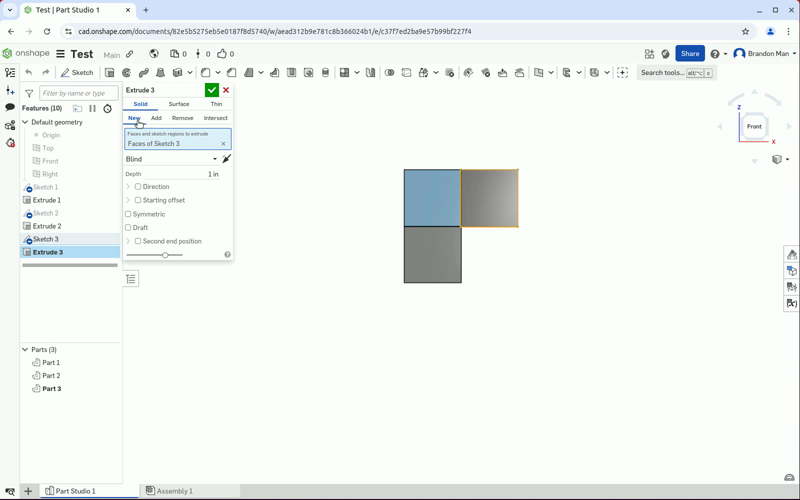
key(tab, 4)
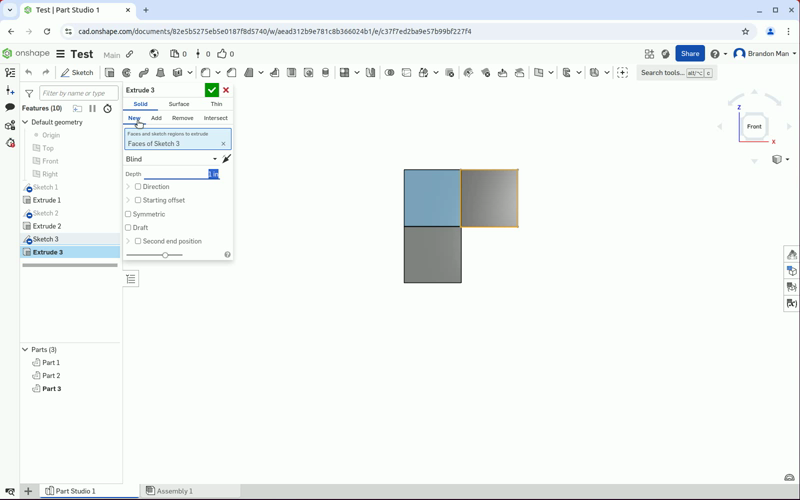
text(11.554)
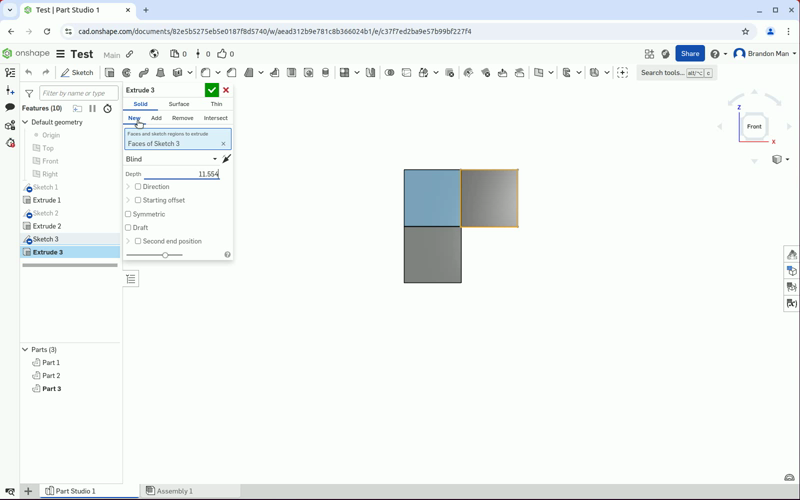
key(enter)
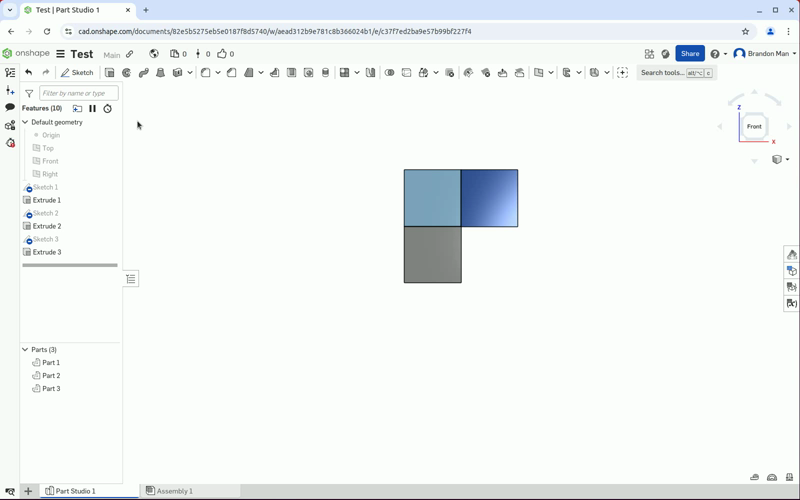
key(shift+h)
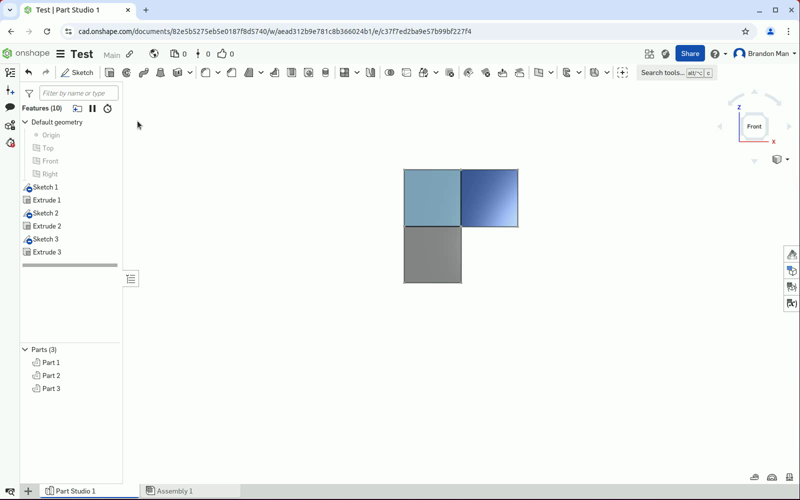
key(shift+h)
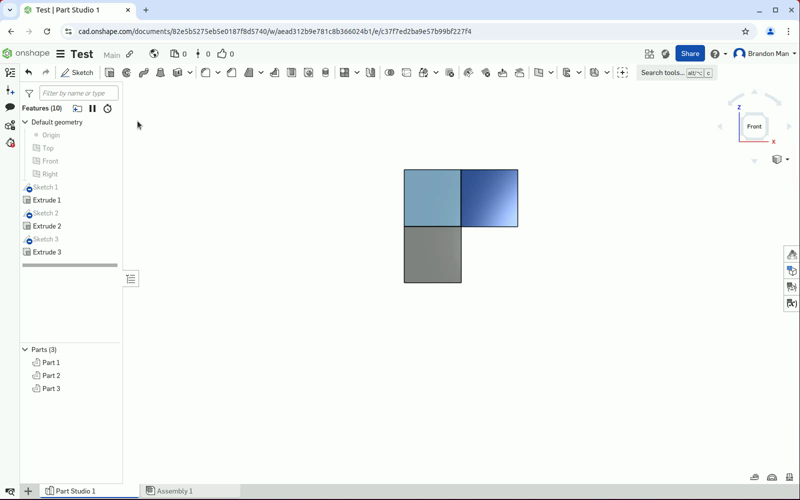
mouse_move(73, 189)
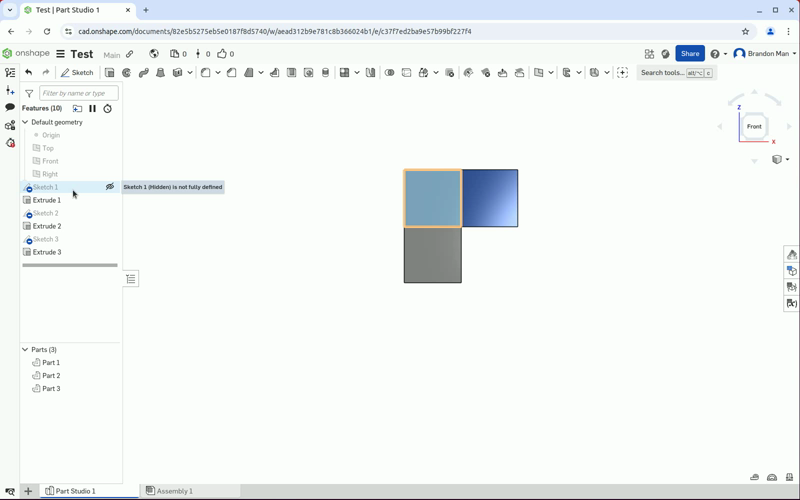
click(73, 189)
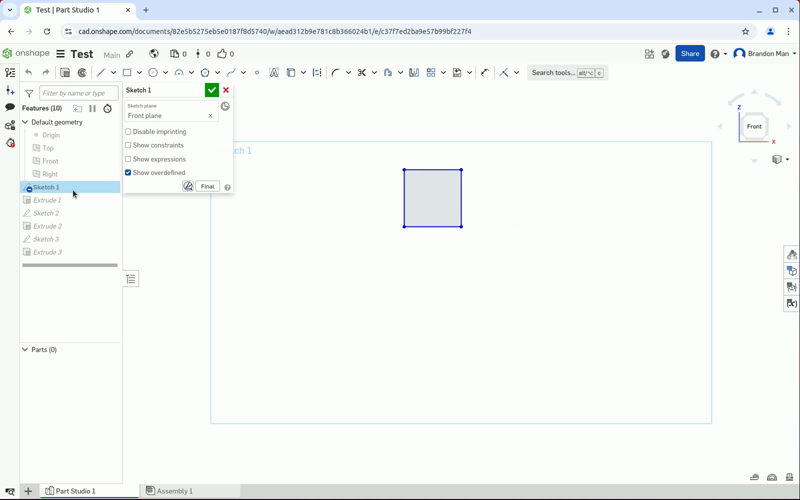
mouse_move(229, 92)
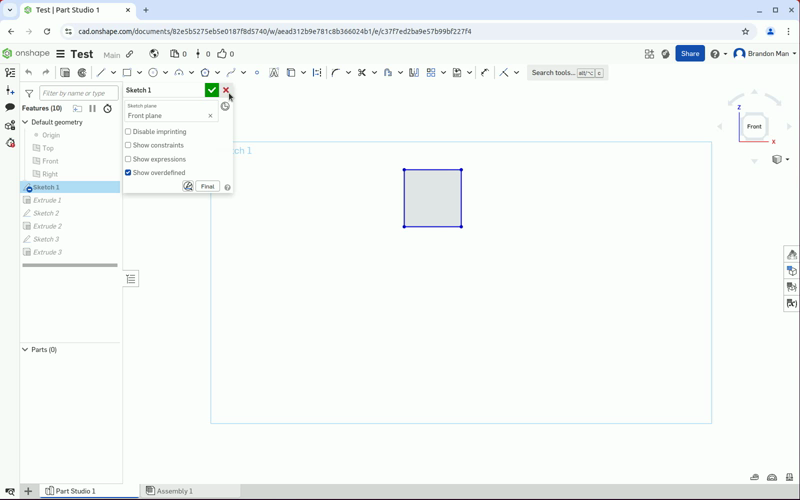
click(229, 92)
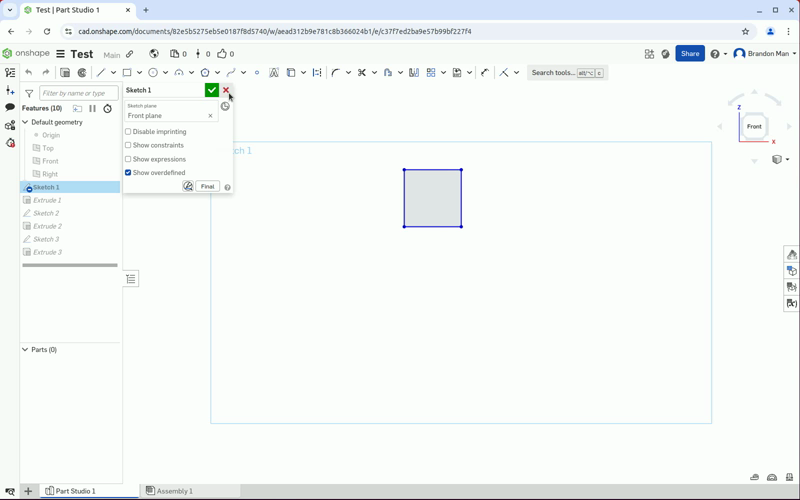
key(shift+s)
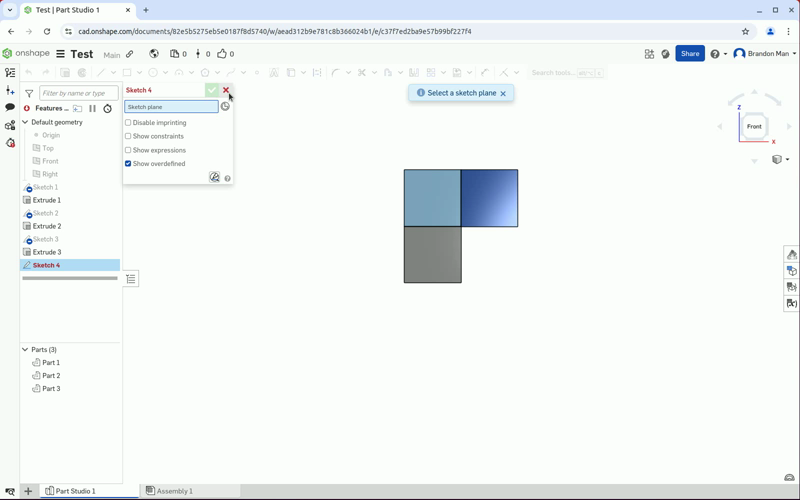
mouse_move(73, 163)
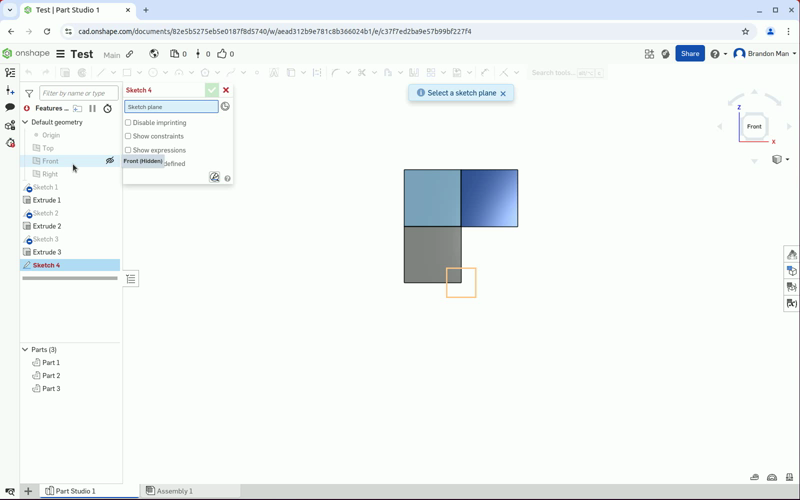
click(73, 163)
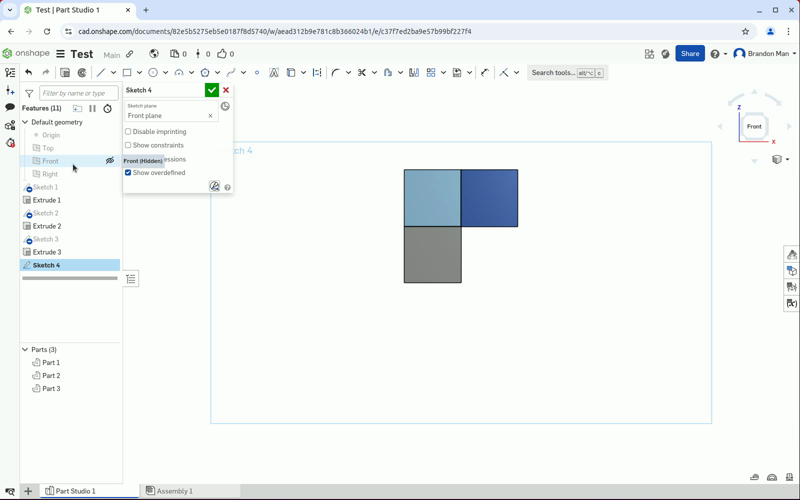
mouse_move(73, 352)
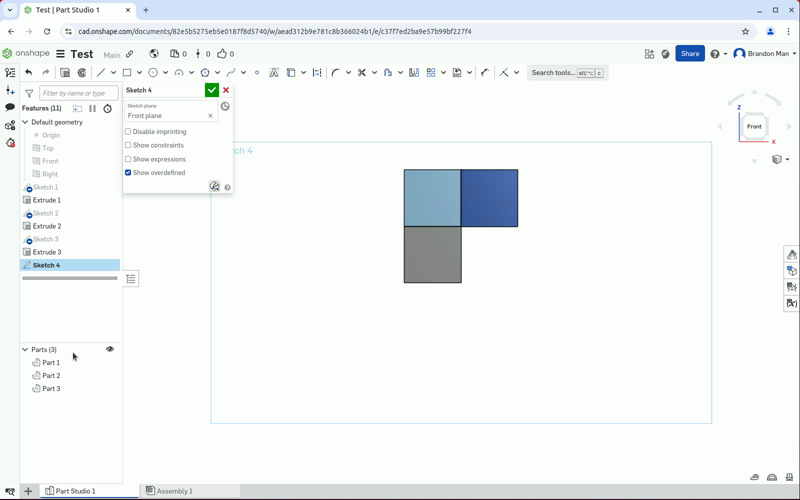
key(y)
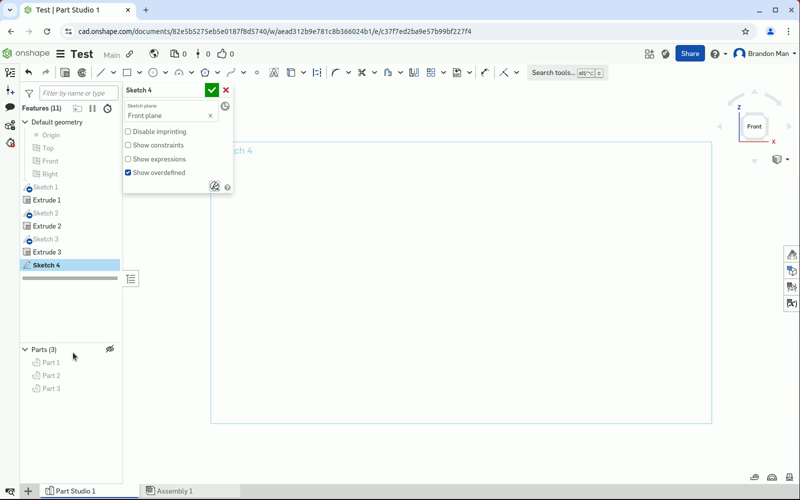
key(l)
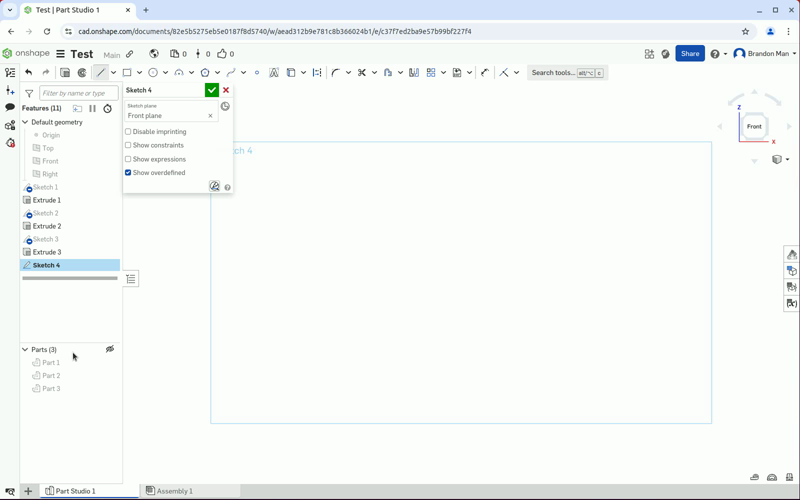
key_down(shift)
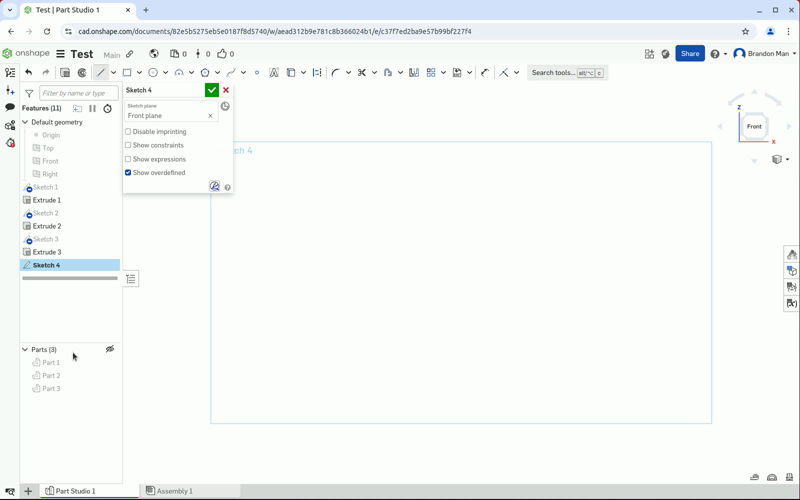
mouse_move(460, 282)
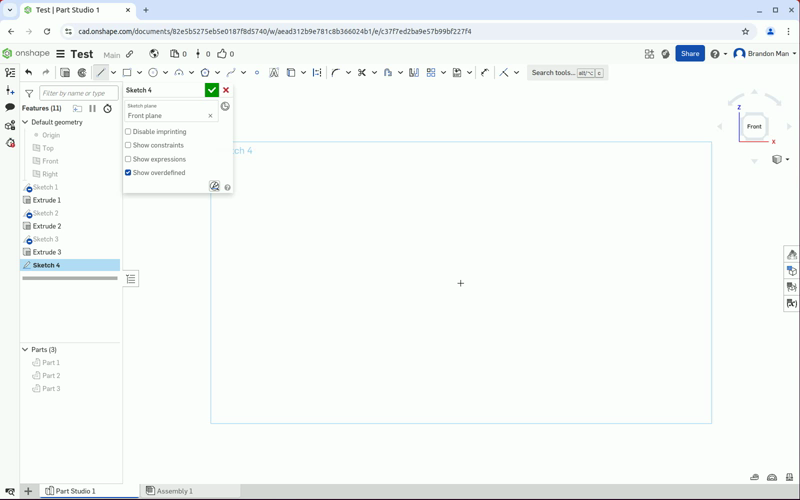
click(460, 282)
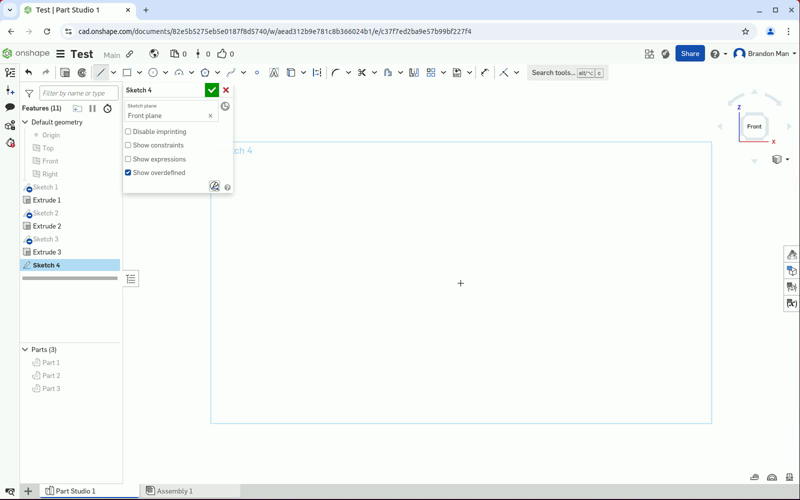
key_up(shift)
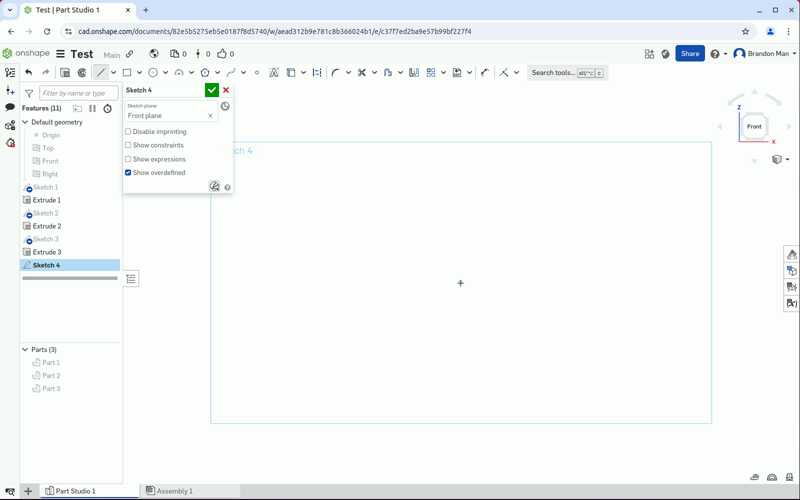
key_down(shift)
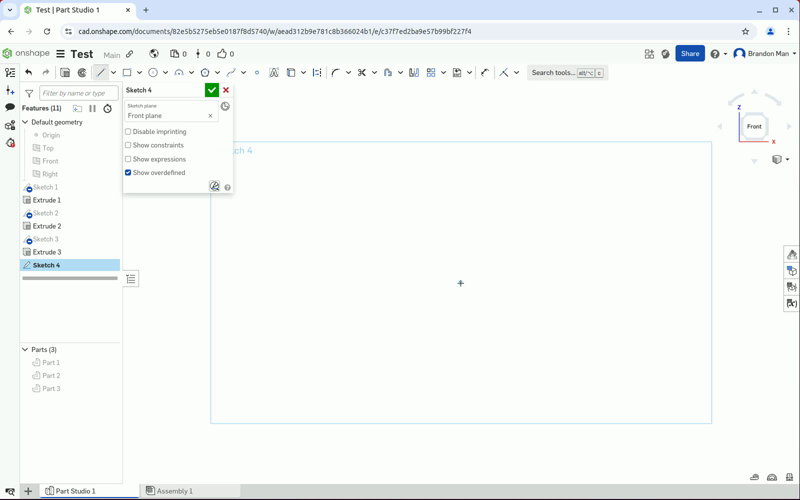
mouse_move(490, 282)
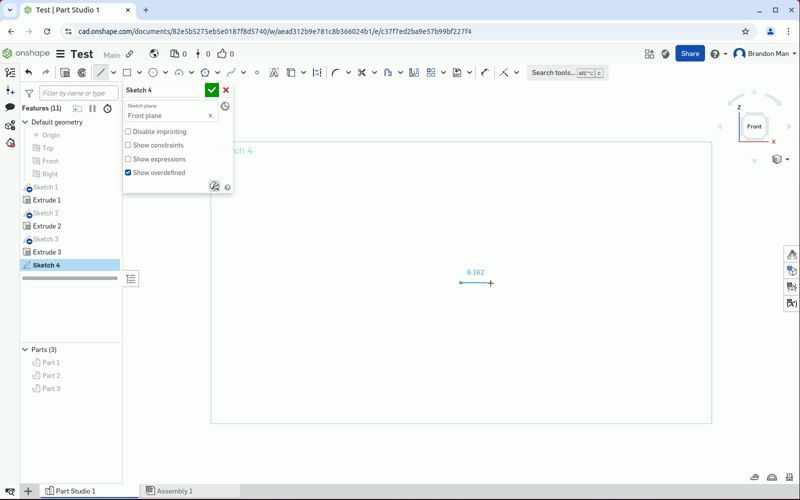
mouse_move(517, 282)
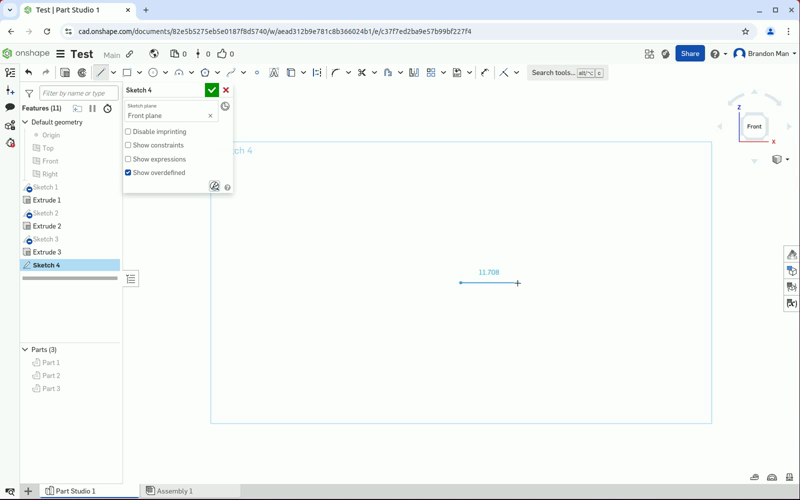
click(517, 282)
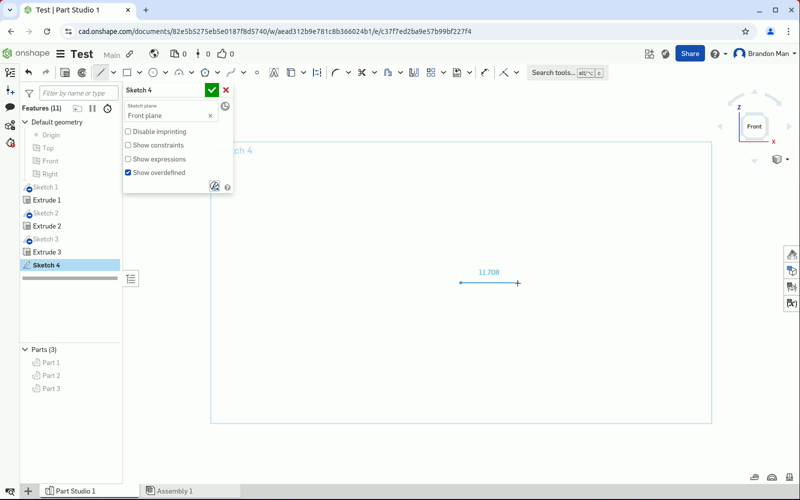
key_up(shift)
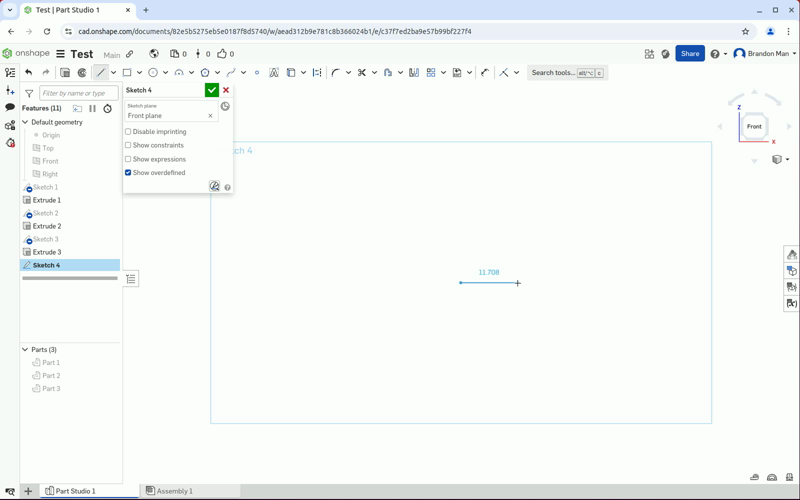
key_down(shift)
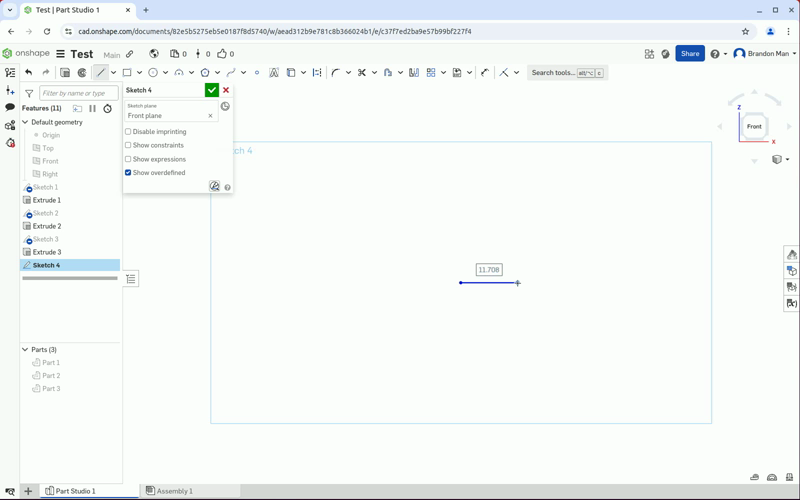
mouse_move(547, 282)
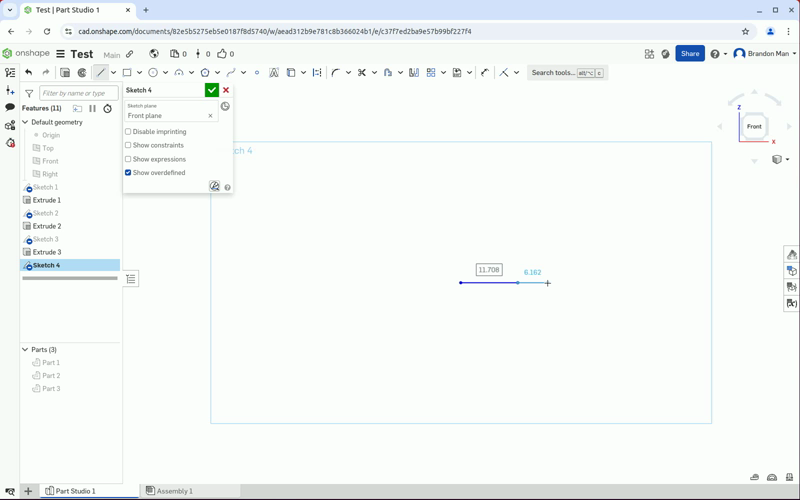
mouse_move(517, 226)
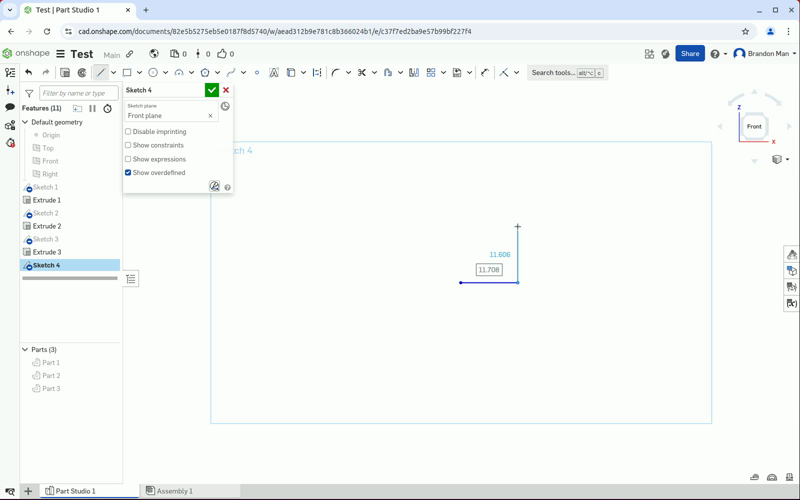
click(517, 226)
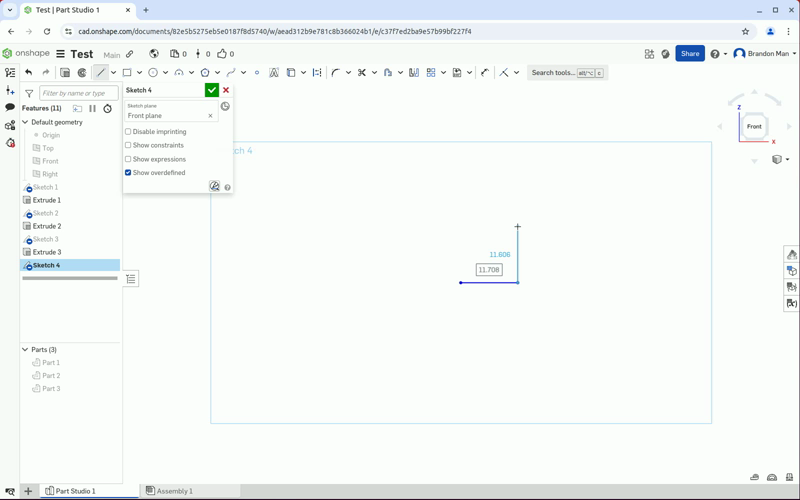
key_up(shift)
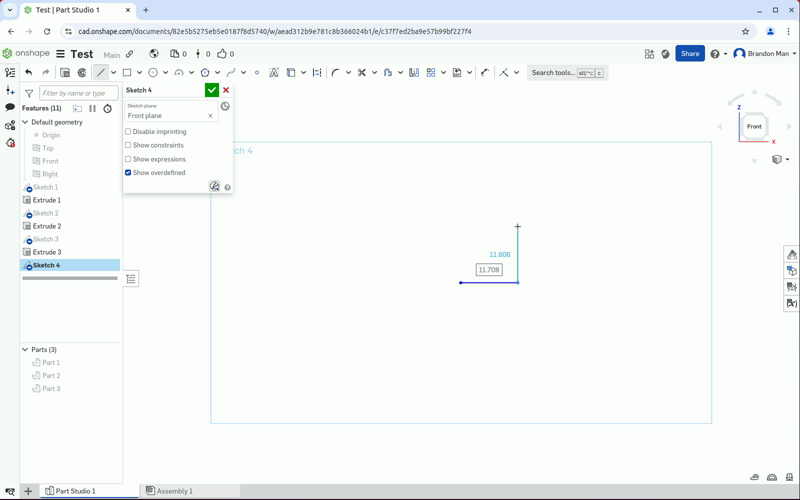
key_down(shift)
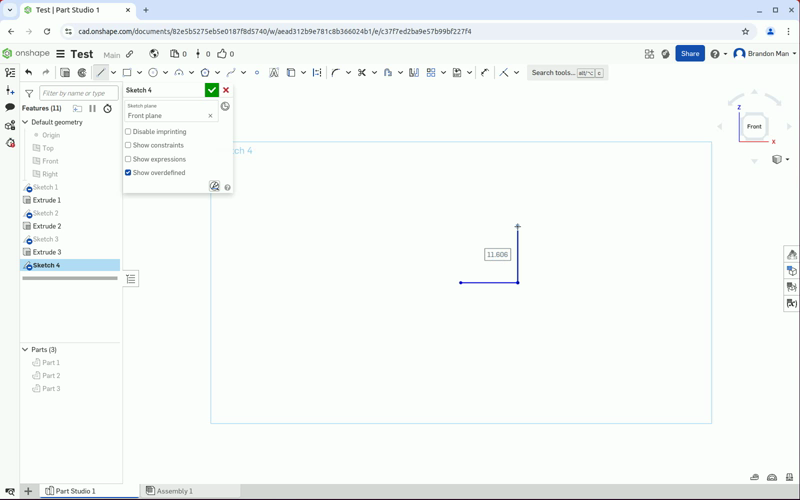
mouse_move(547, 226)
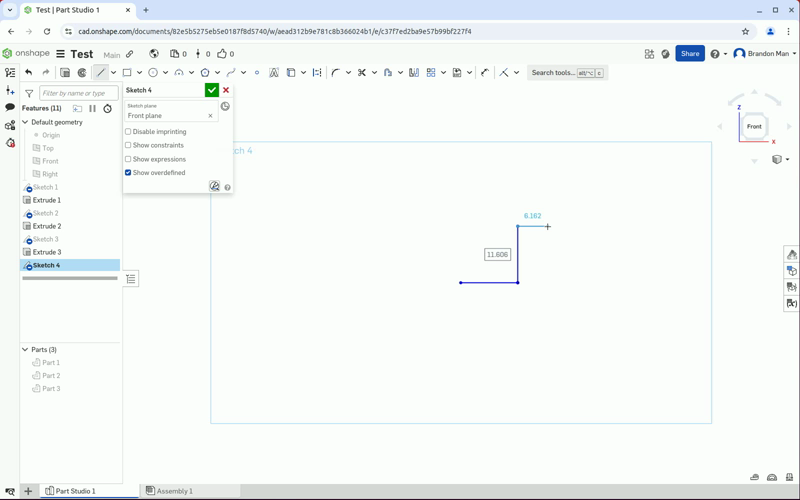
mouse_move(460, 226)
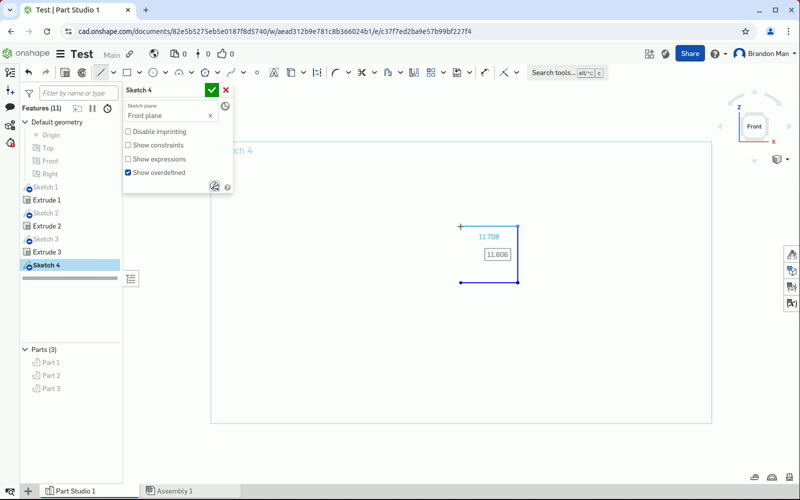
click(460, 226)
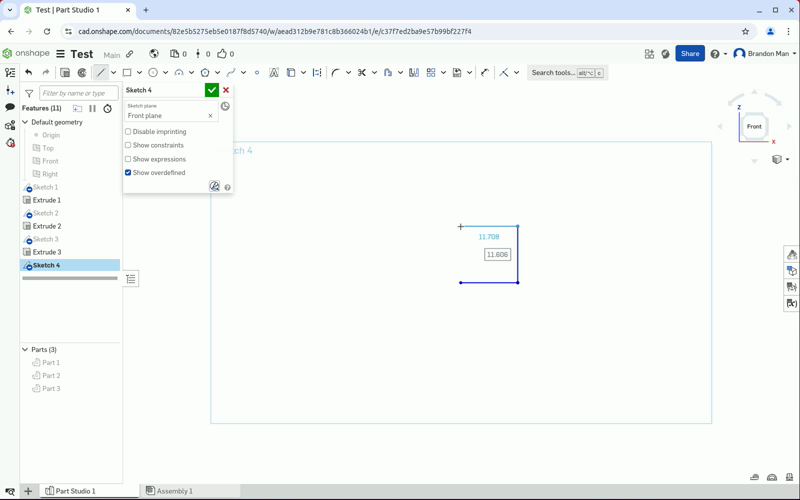
key_up(shift)
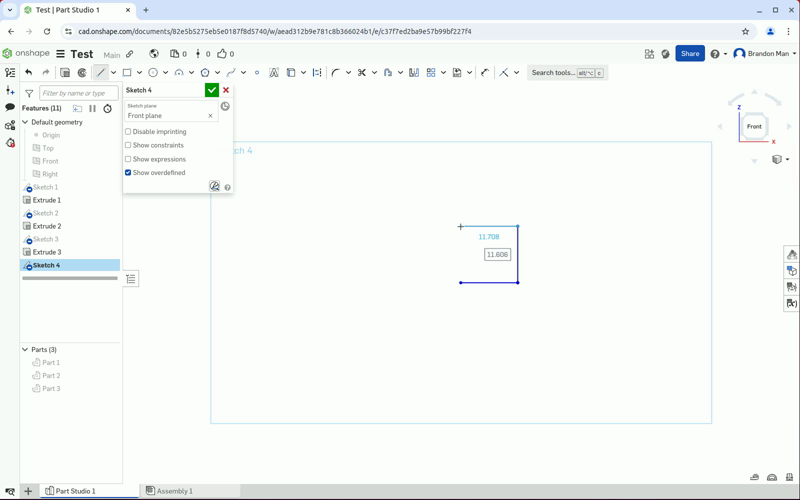
mouse_move(490, 226)
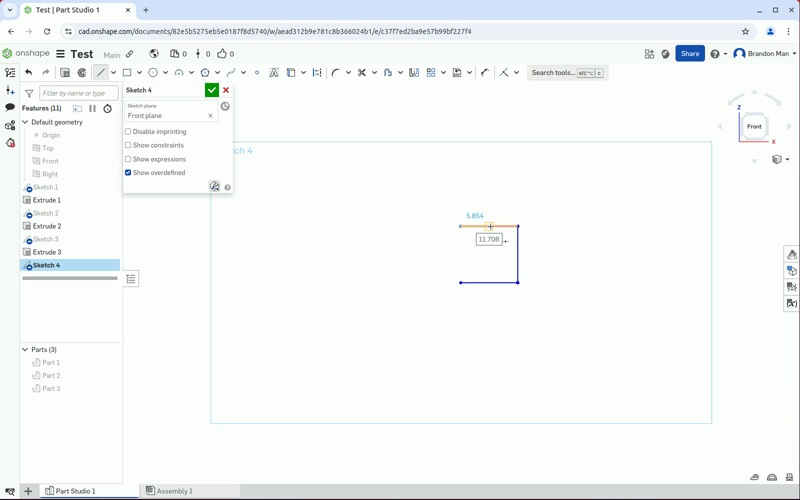
key_down(shift)
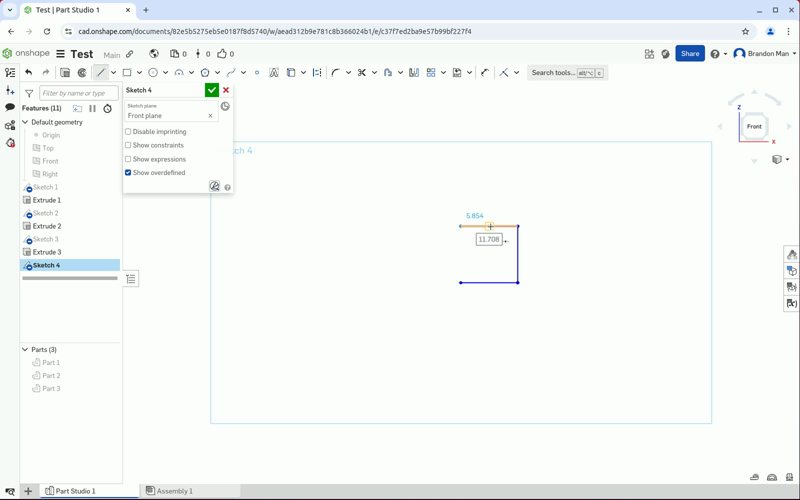
mouse_move(460, 282)
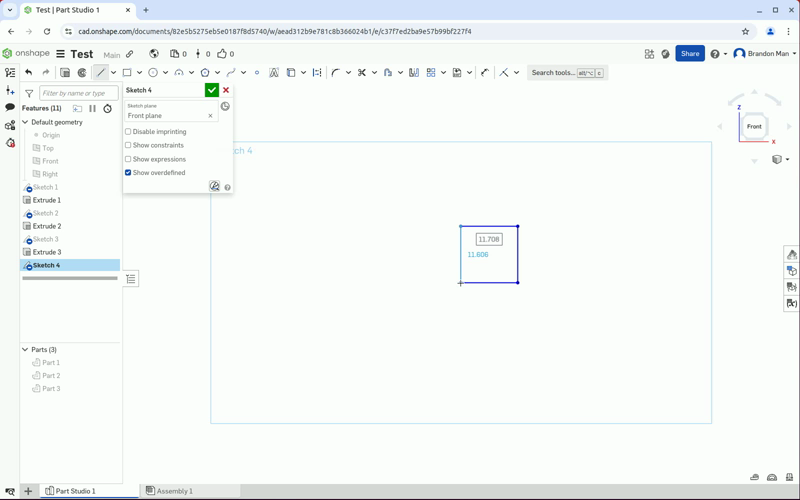
key_up(shift)
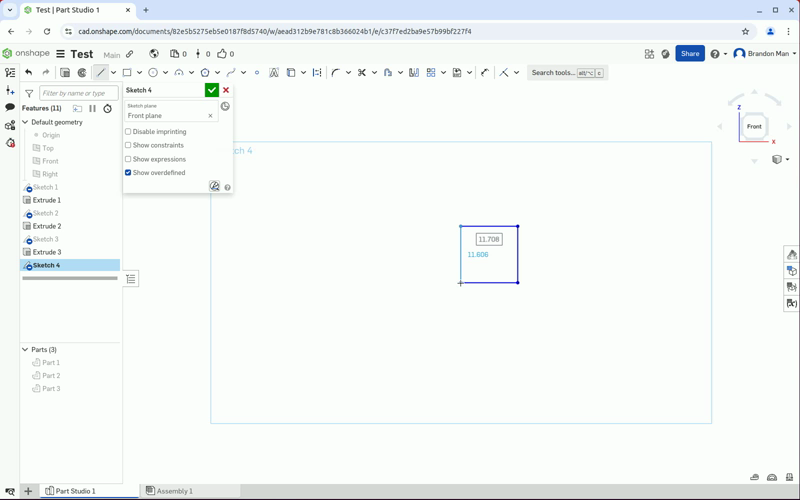
click(460, 282)
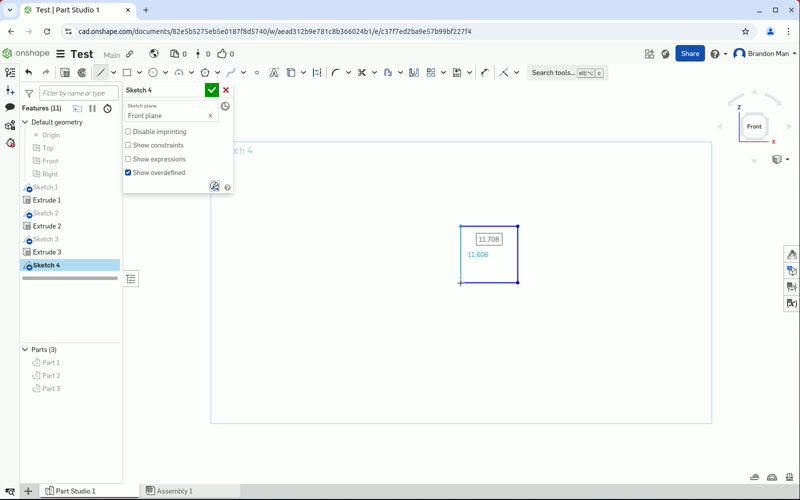
key(esc)
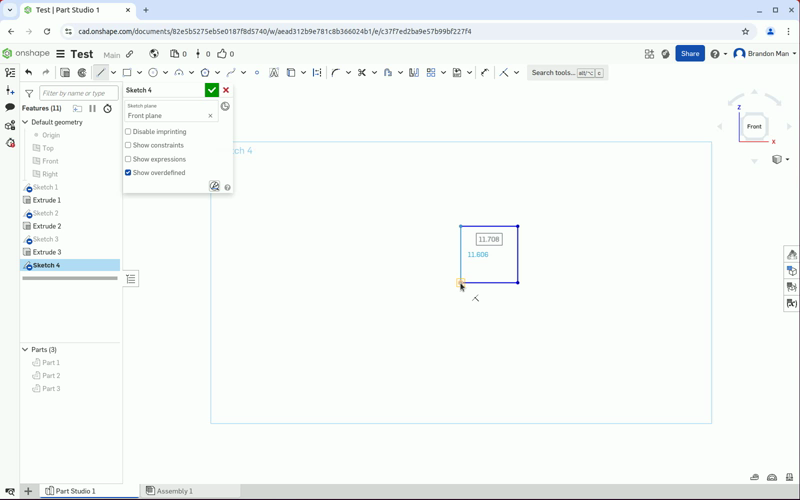
mouse_move(484, 275)
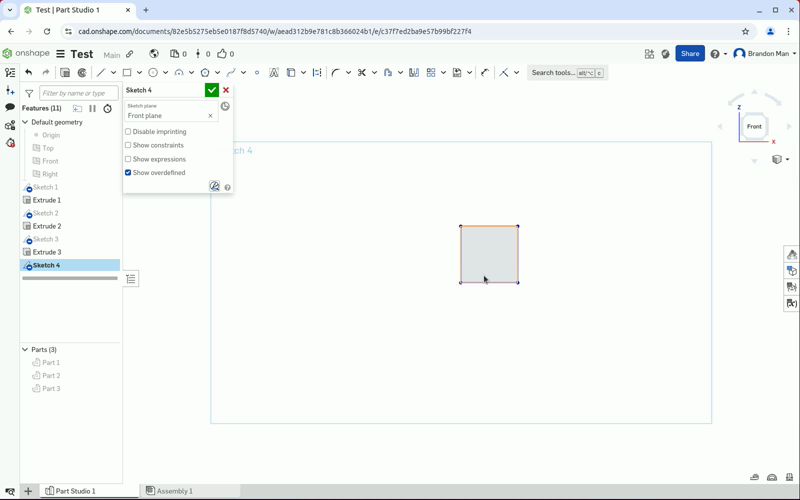
click(484, 275)
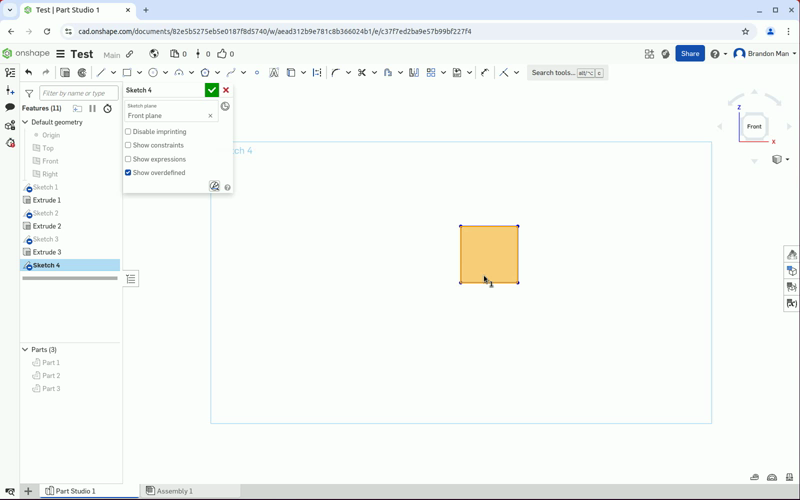
mouse_move(73, 352)
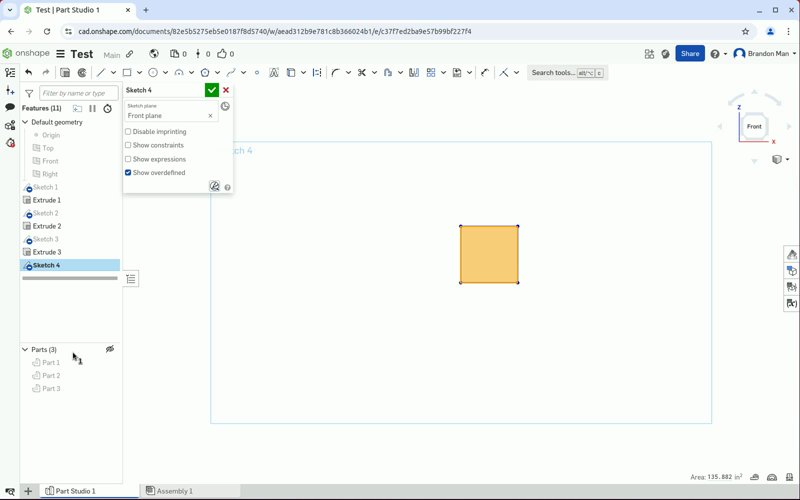
key(shift+y)
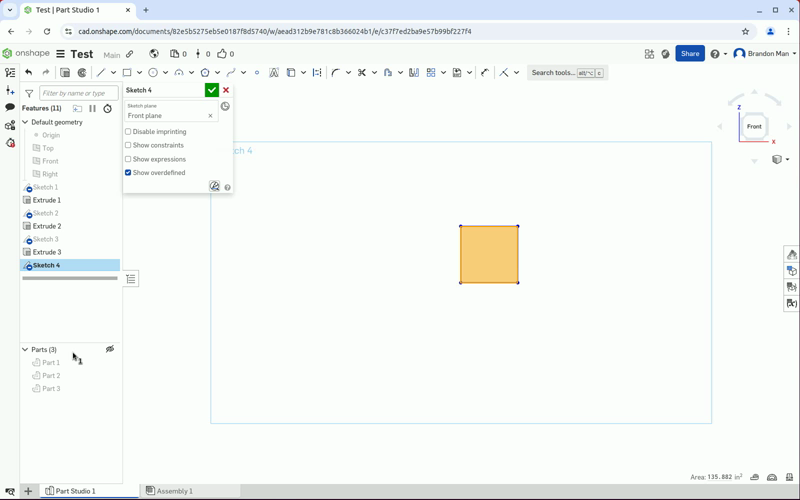
key(shift+e)
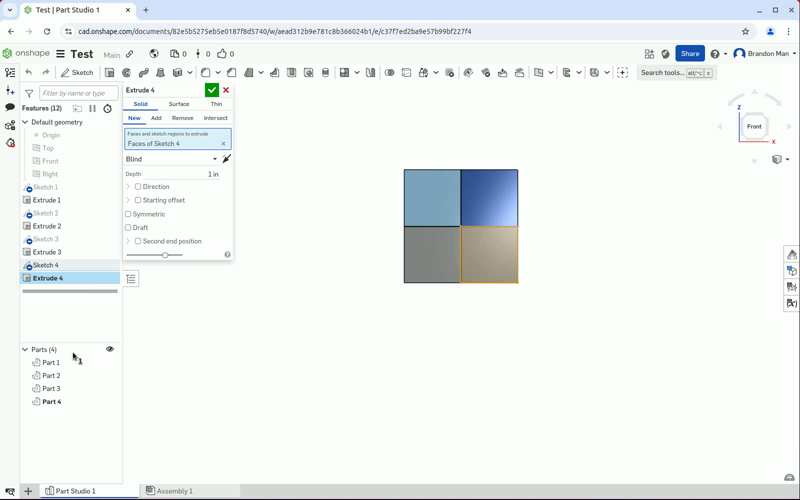
mouse_move(143, 106)
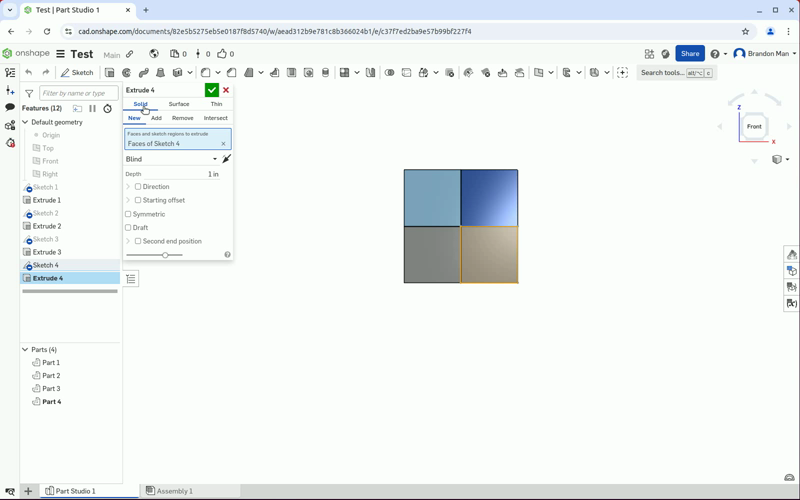
click(143, 106)
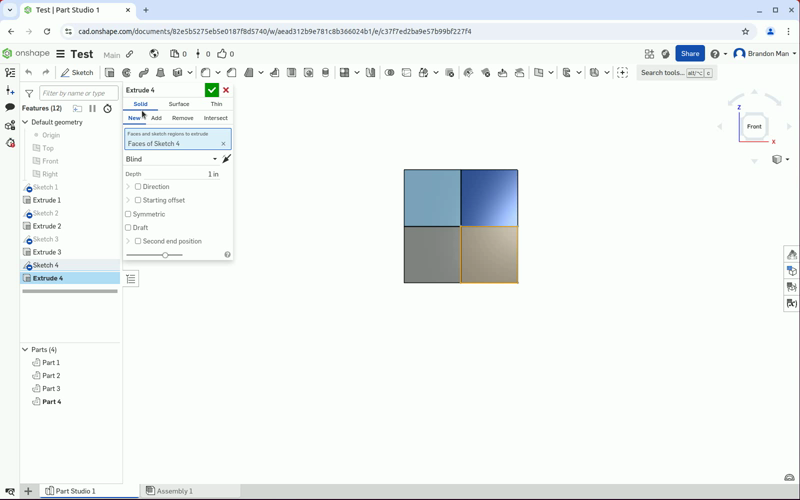
mouse_move(137, 120)
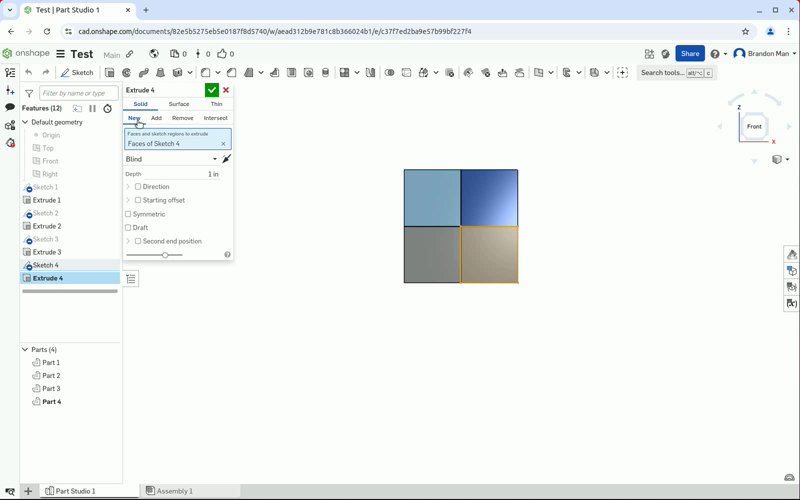
click(137, 120)
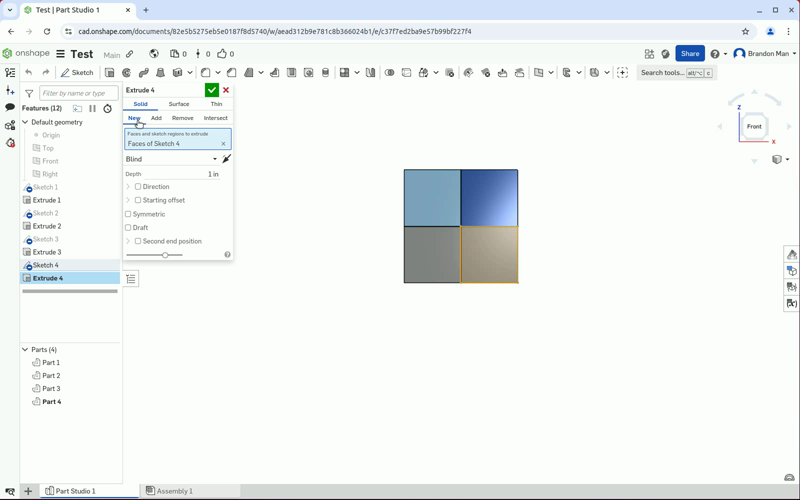
key(tab, 4)
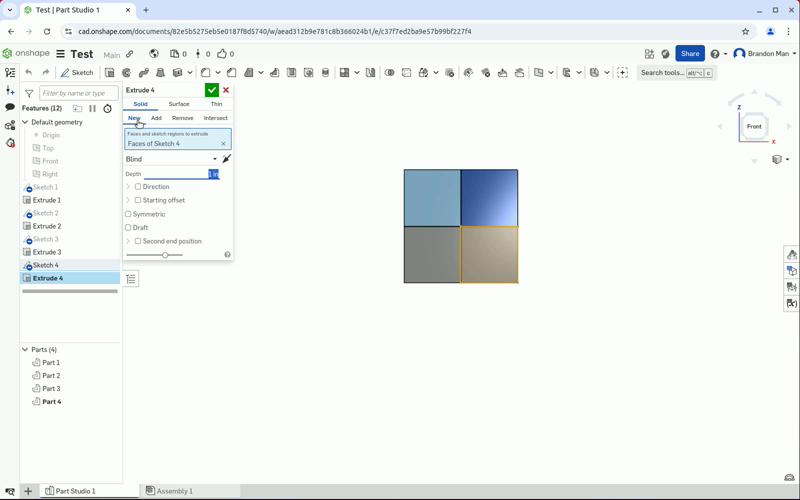
text(11.554)
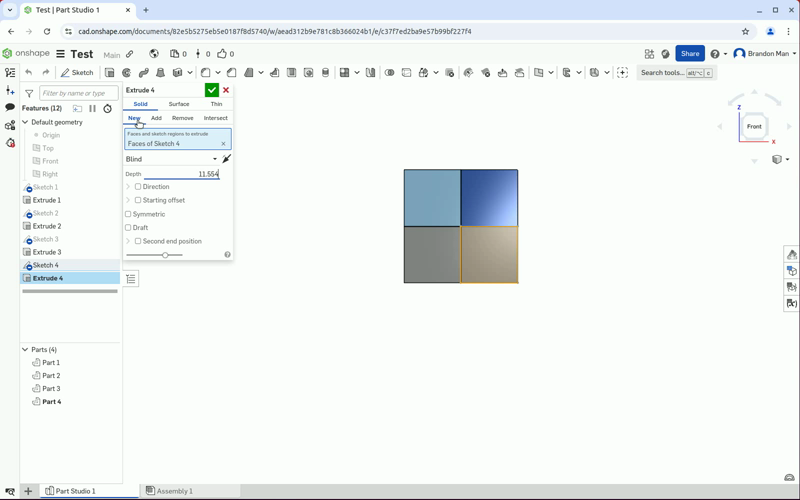
key(enter)
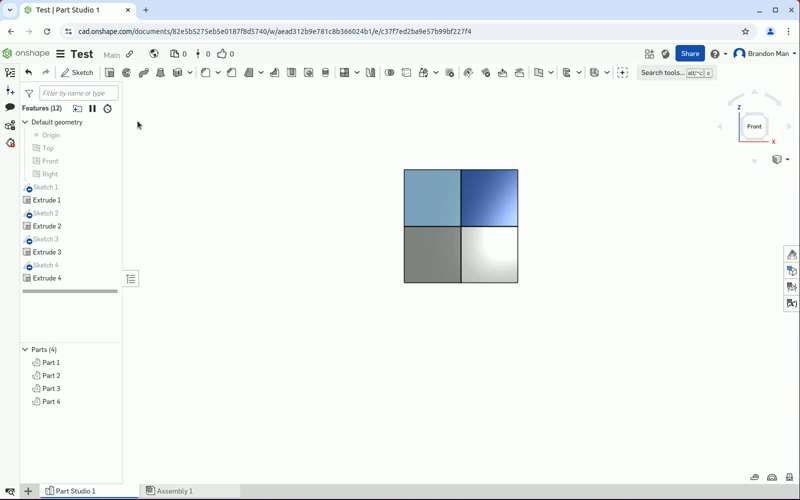
key(shift+h)
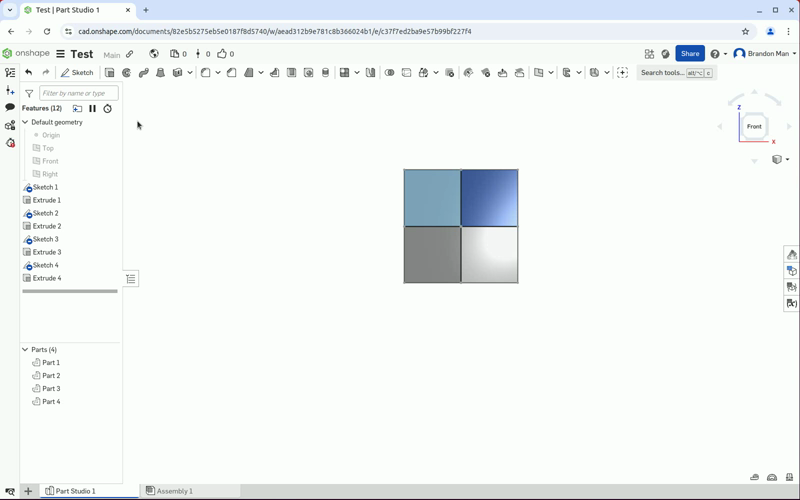
key(shift+h)
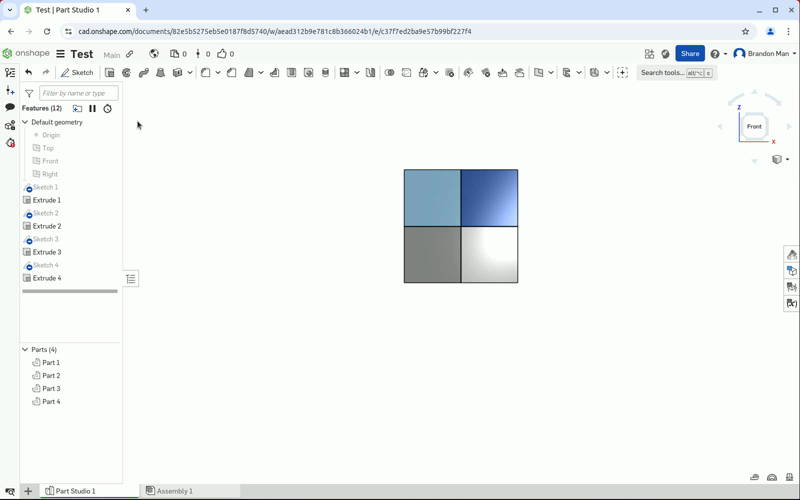
mouse_move(73, 189)
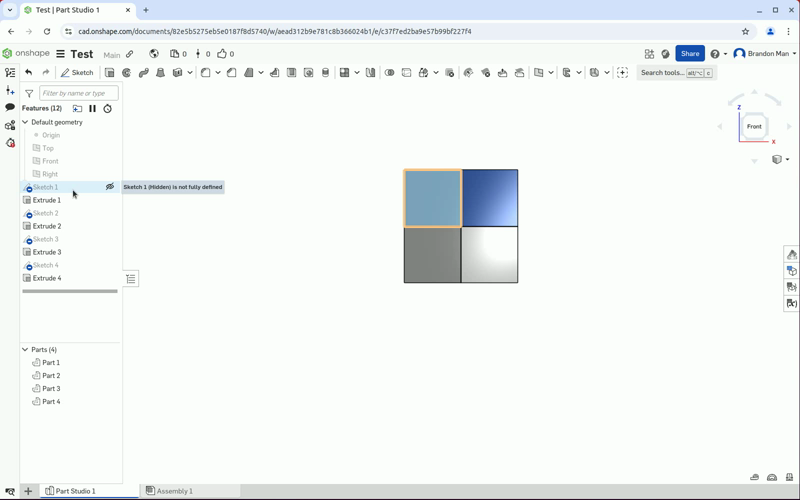
click(73, 189)
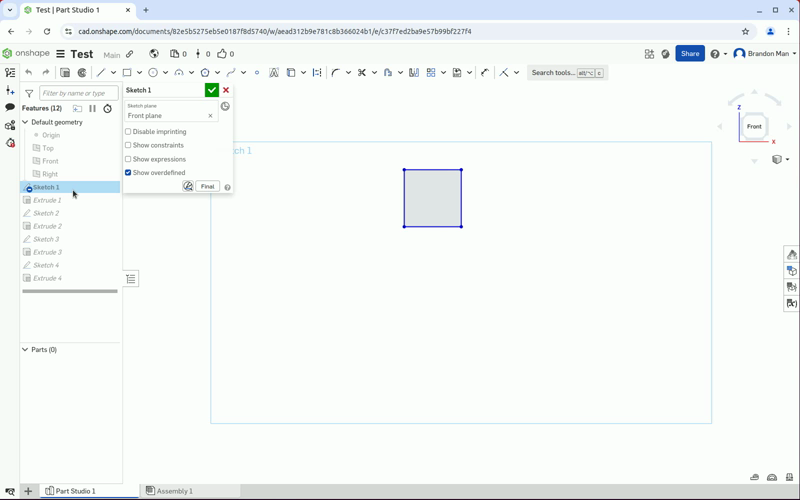
mouse_move(229, 92)
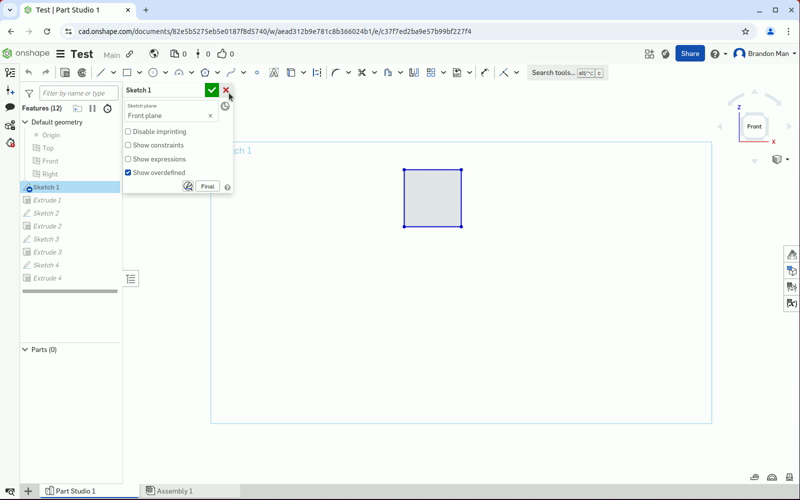
click(229, 92)
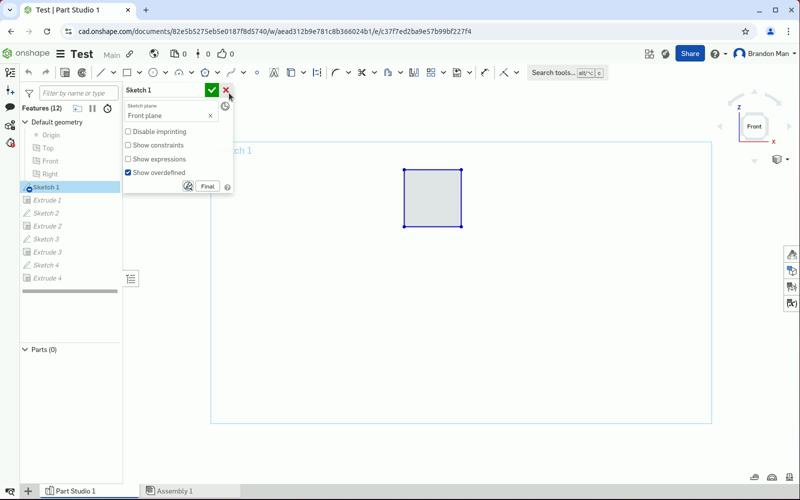
key(shift+s)
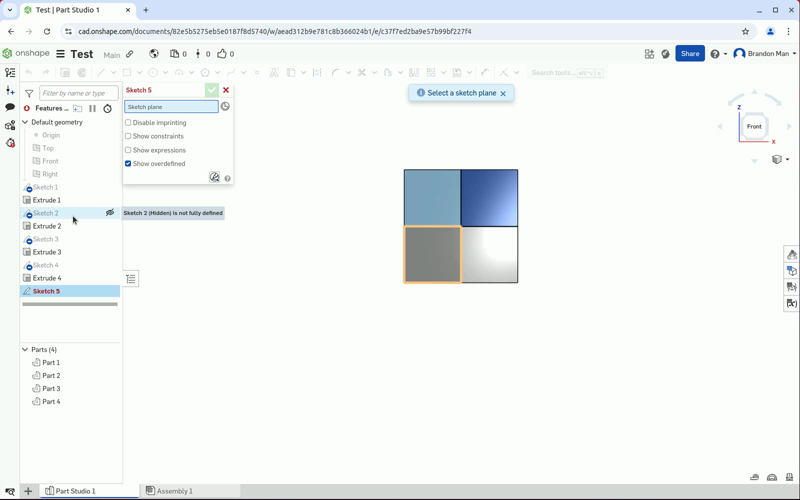
scroll(3)
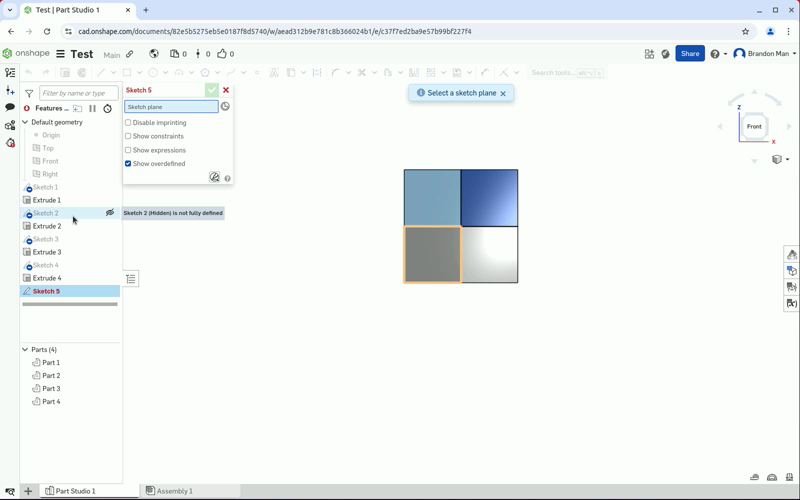
mouse_move(73, 163)
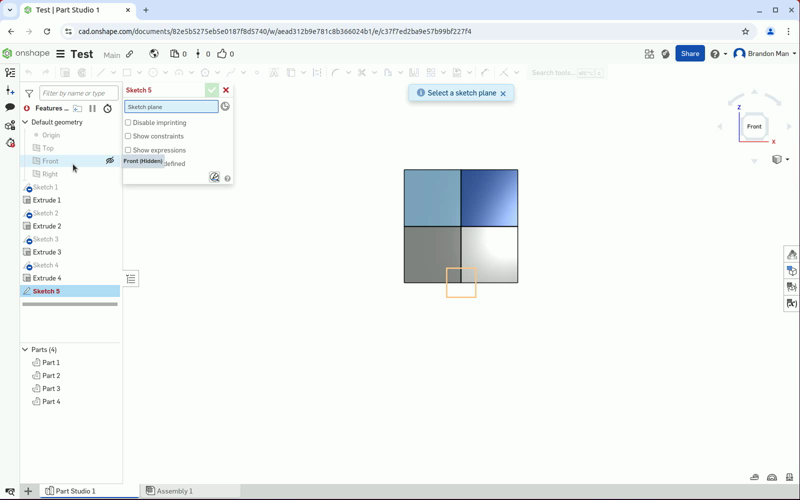
click(73, 163)
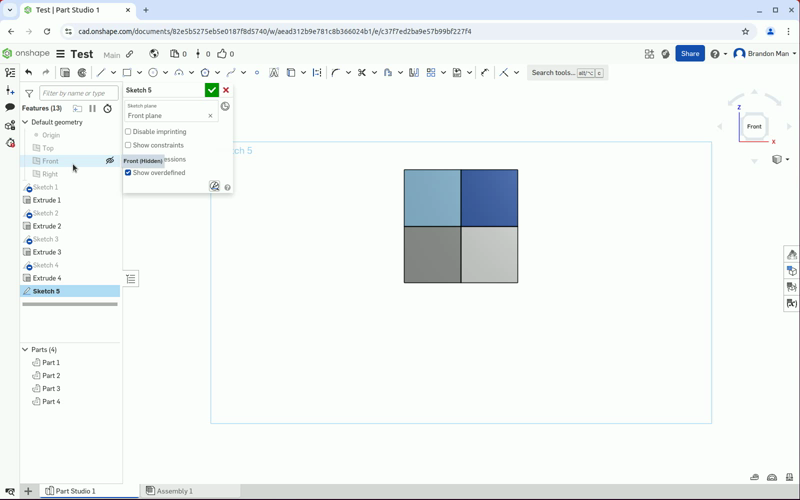
mouse_move(73, 352)
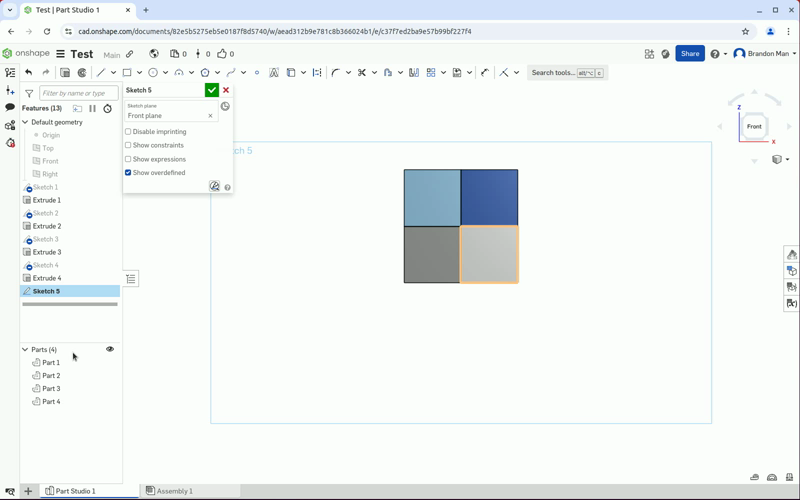
key(y)
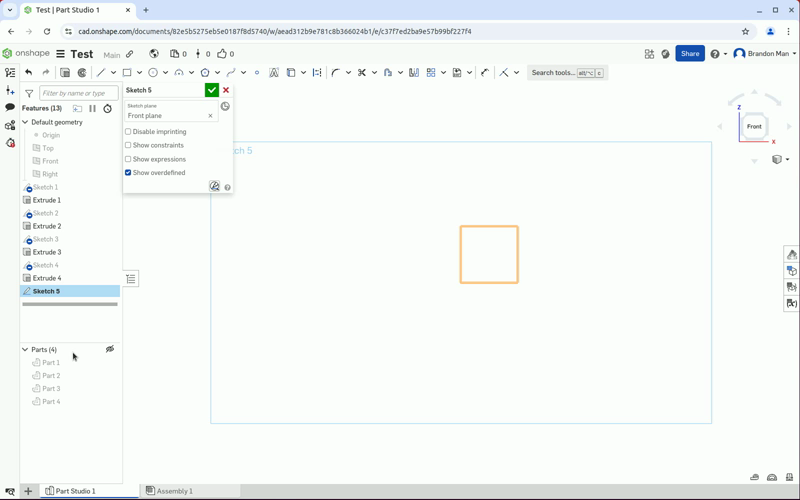
key(l)
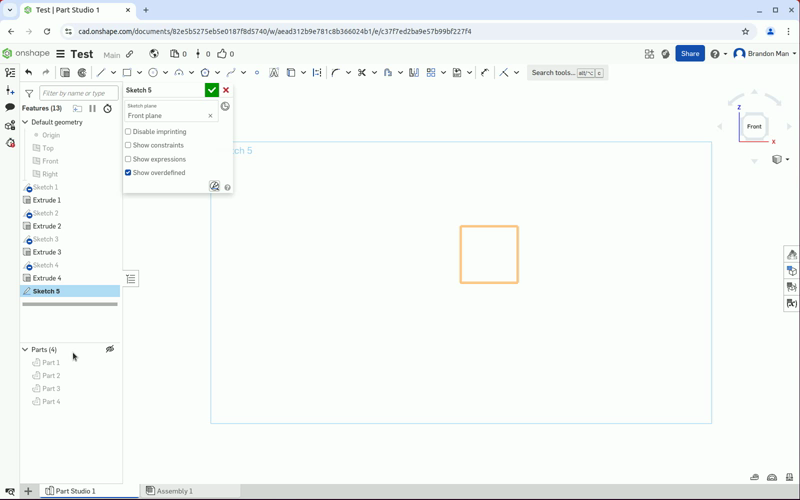
key_down(shift)
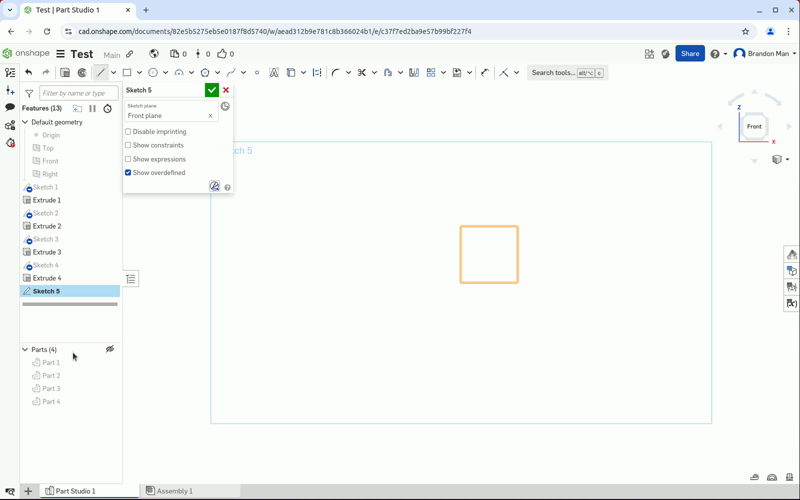
mouse_move(516, 226)
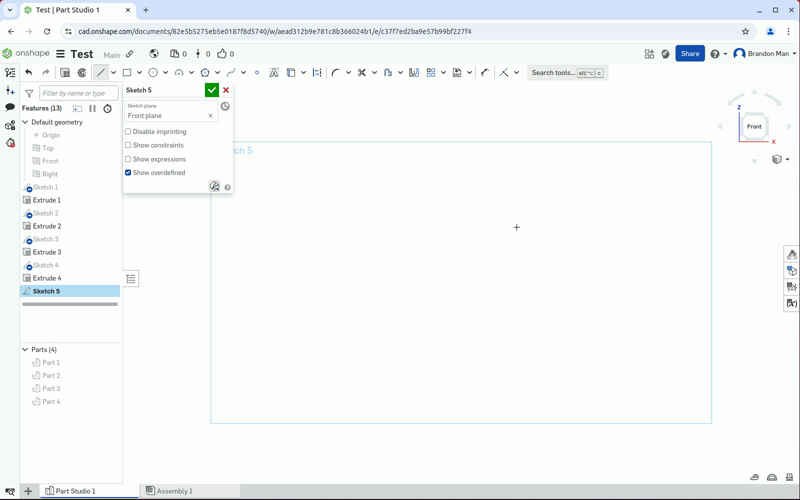
click(516, 226)
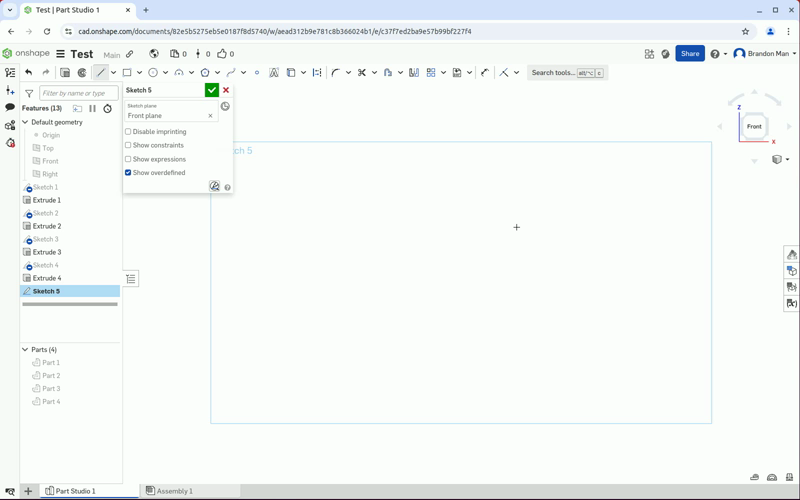
key_up(shift)
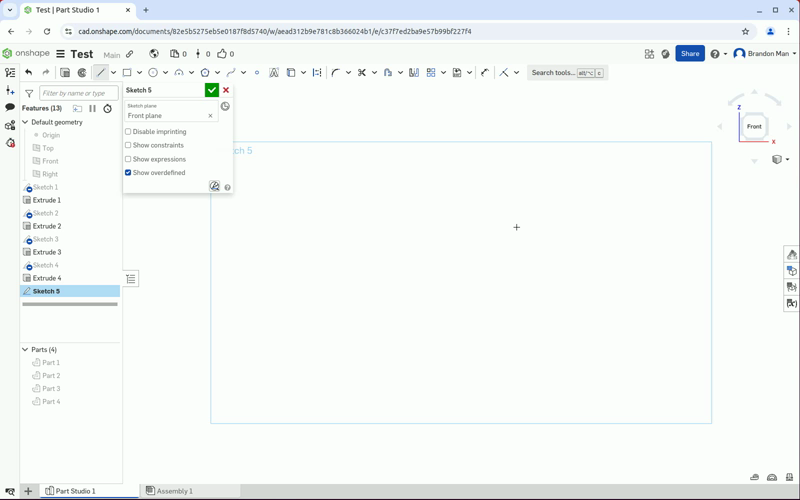
key_down(shift)
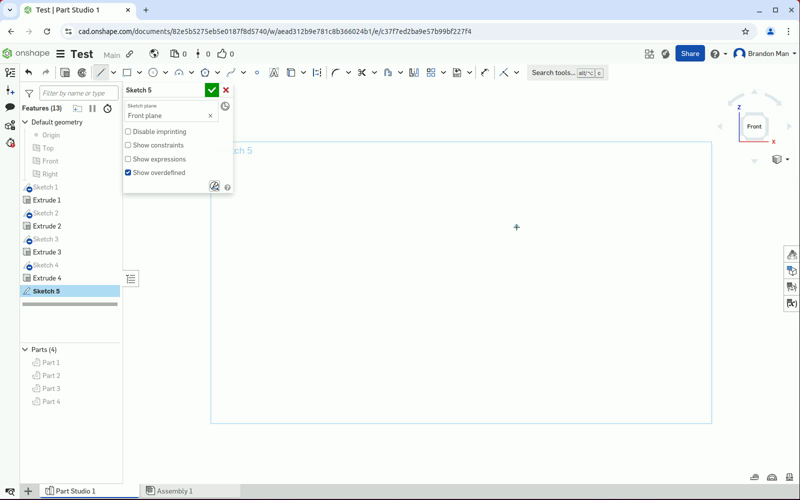
mouse_move(546, 226)
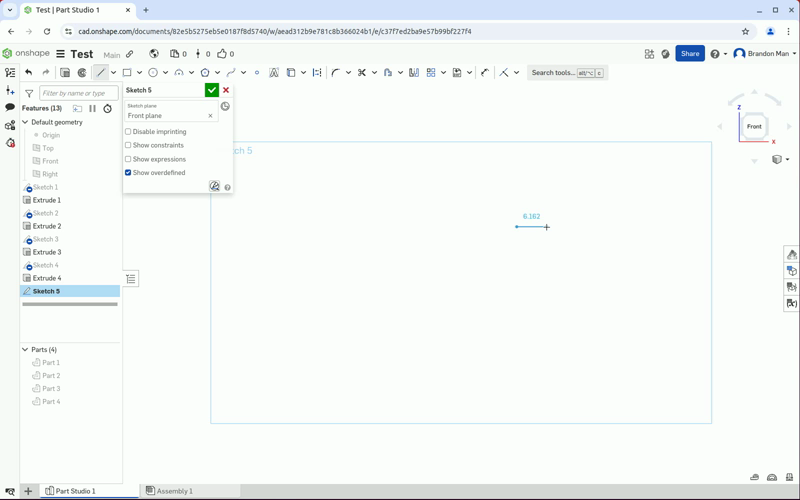
mouse_move(573, 226)
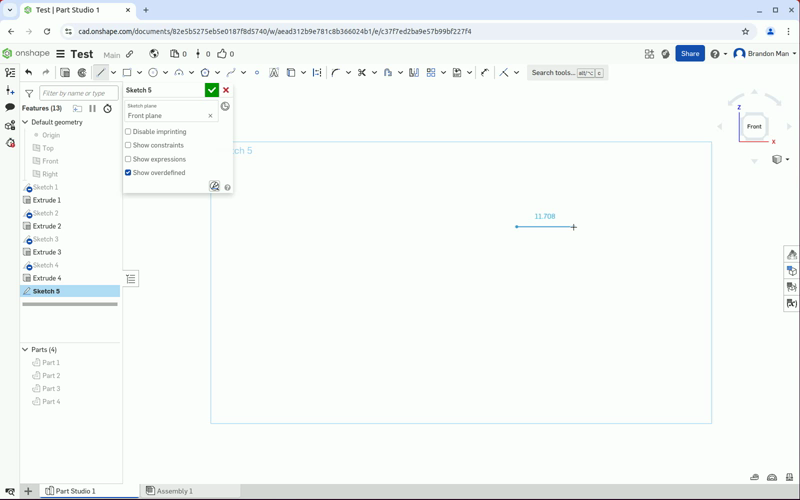
click(573, 226)
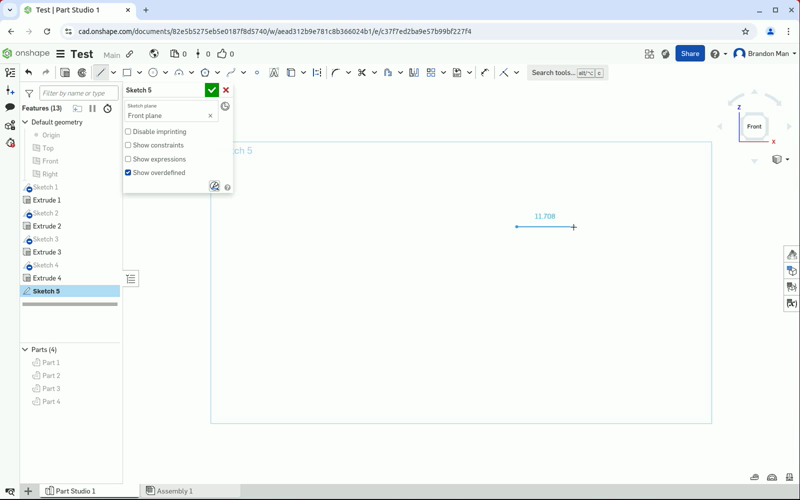
key_up(shift)
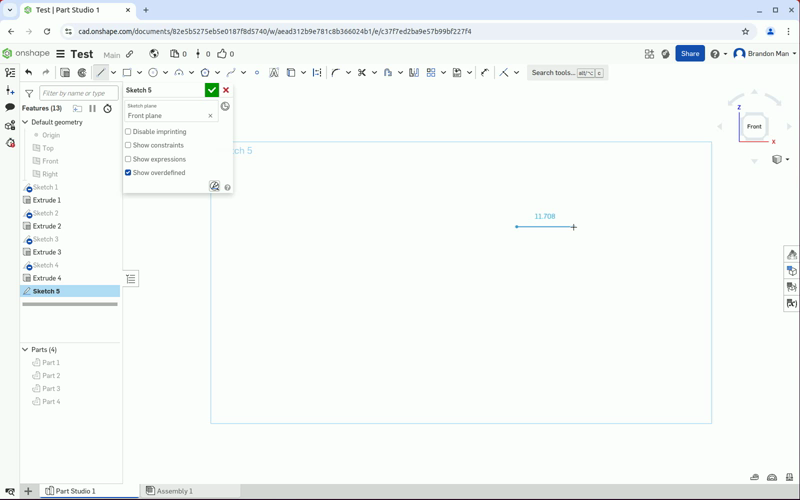
key_down(shift)
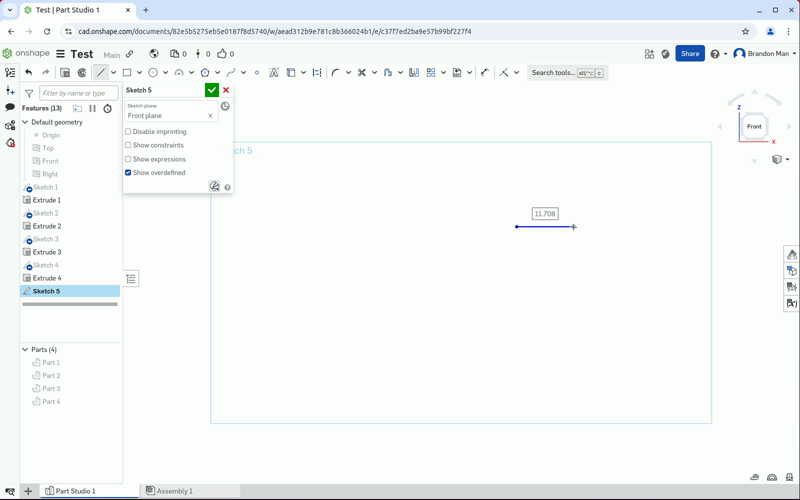
mouse_move(589, 226)
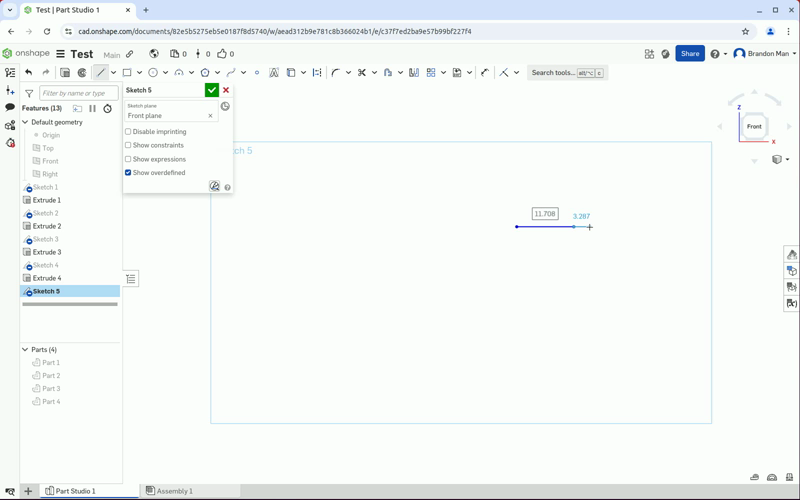
mouse_move(573, 169)
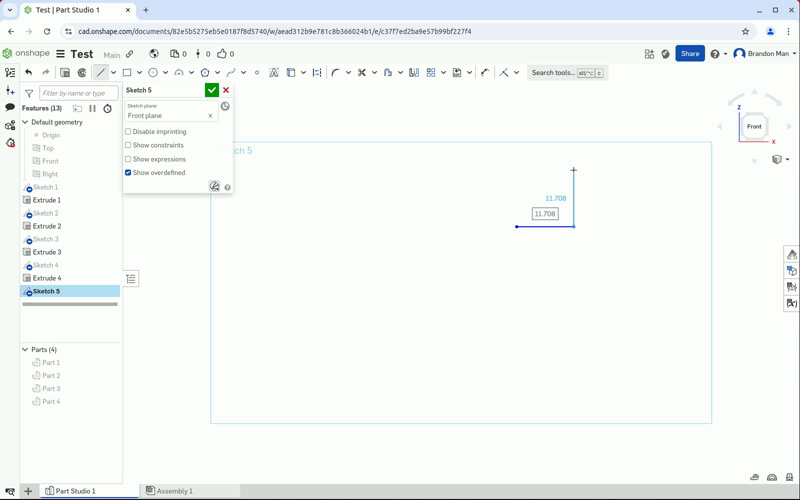
click(573, 169)
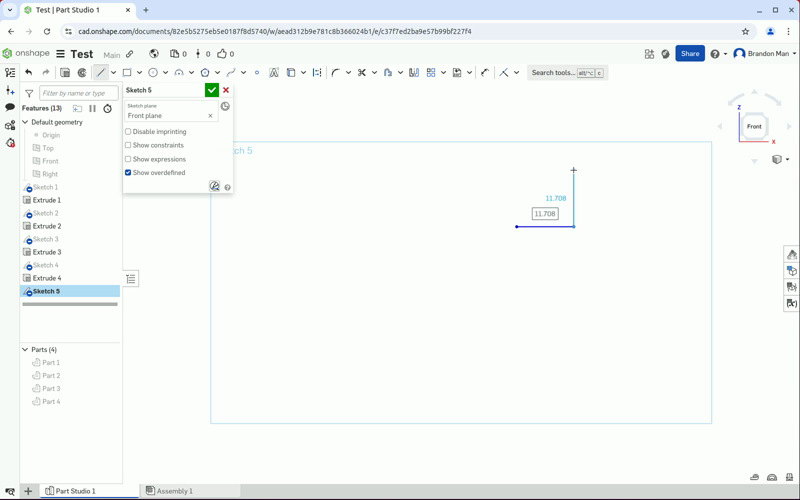
key_up(shift)
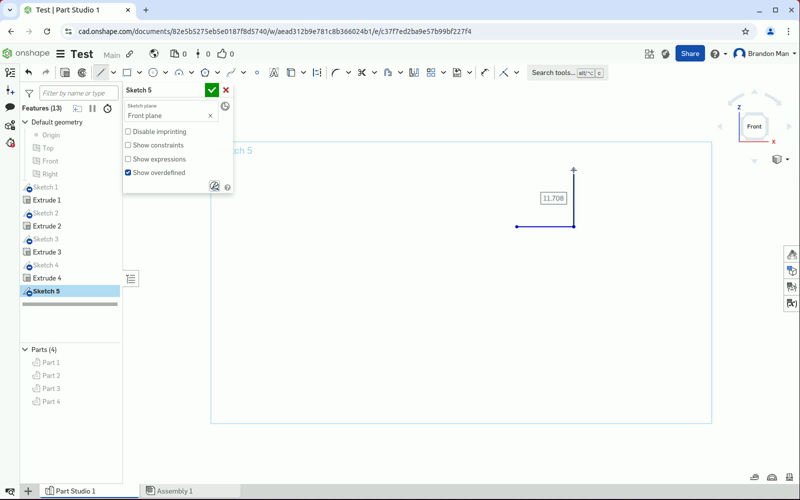
key_down(shift)
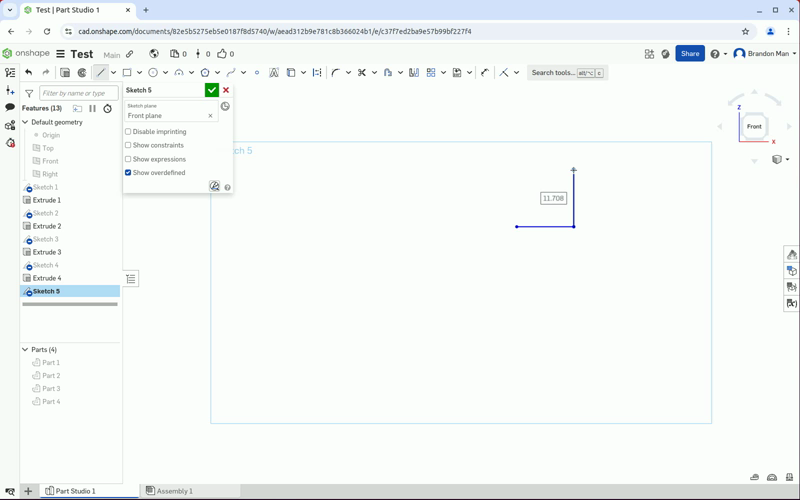
mouse_move(589, 169)
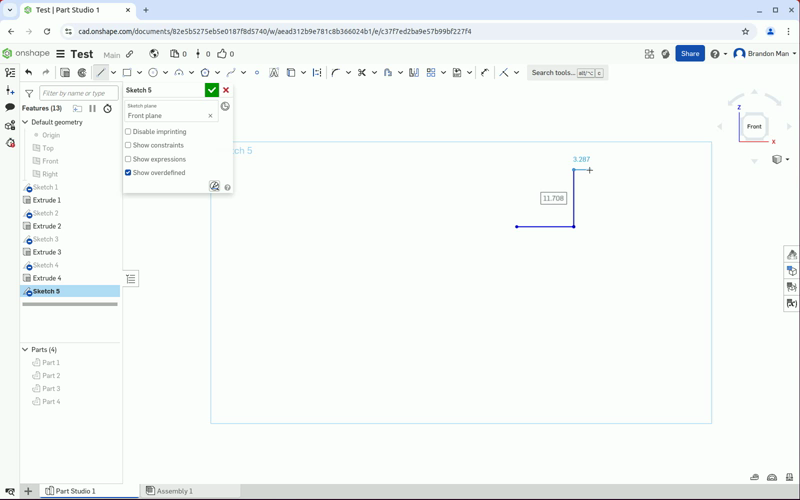
mouse_move(516, 169)
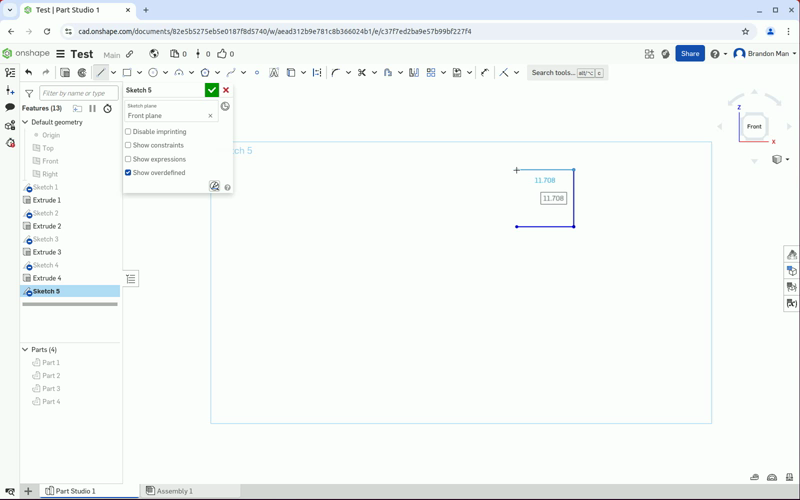
click(516, 169)
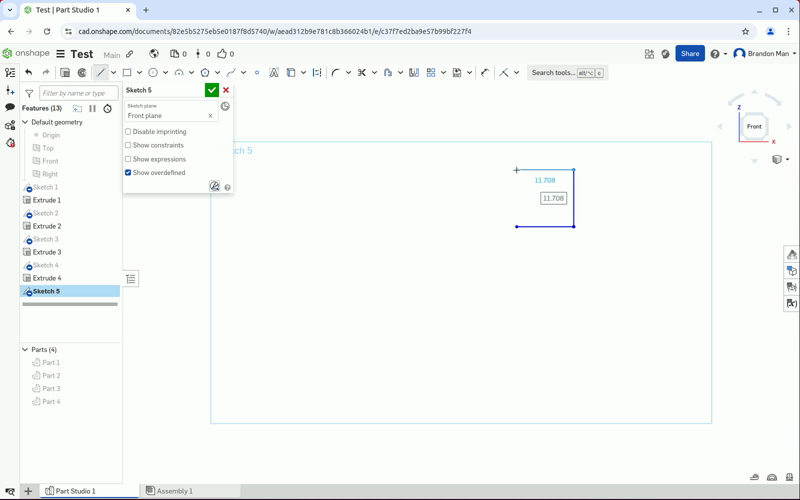
key_up(shift)
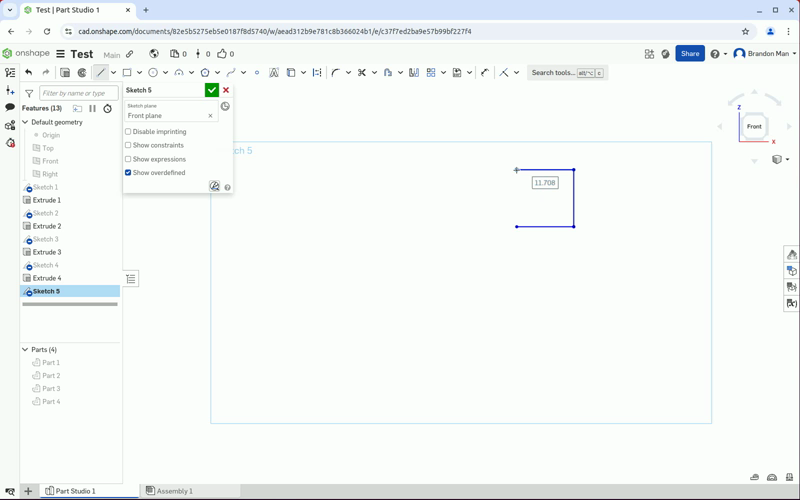
mouse_move(546, 169)
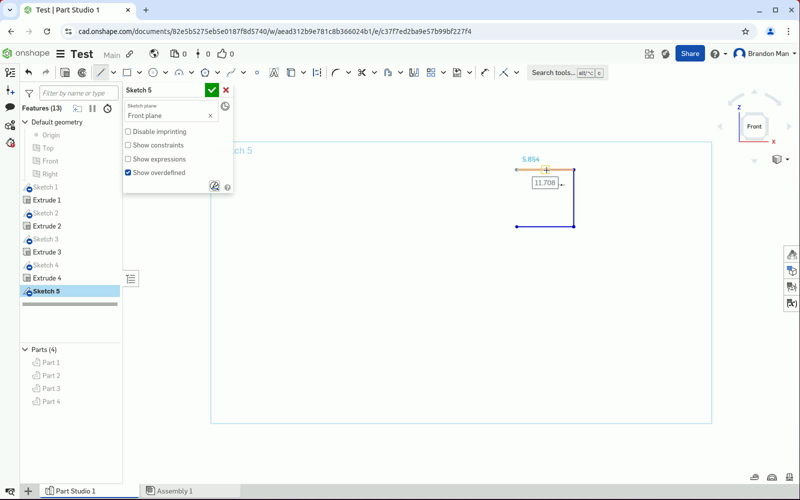
key_down(shift)
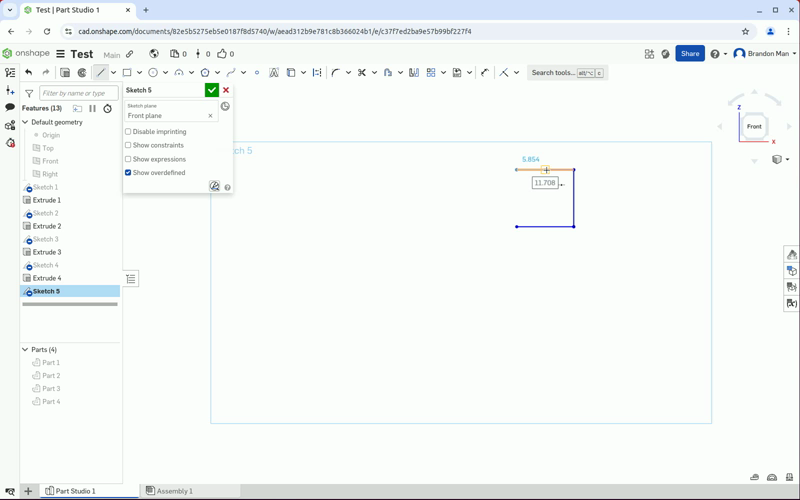
mouse_move(516, 226)
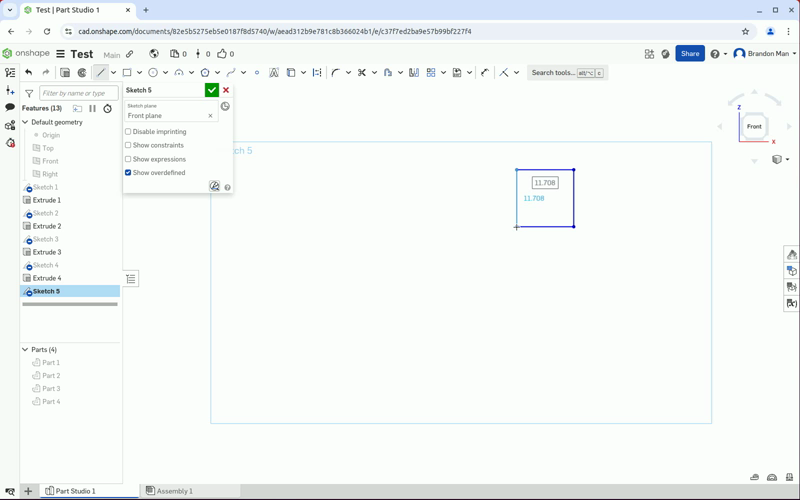
key_up(shift)
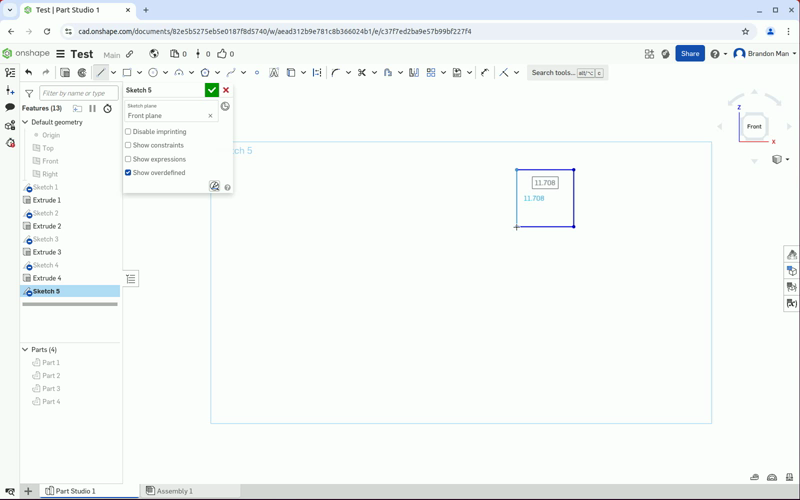
click(516, 226)
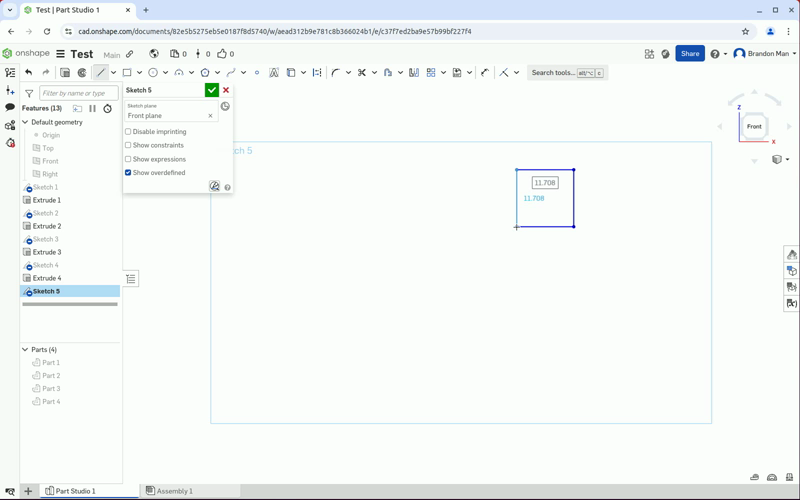
key(esc)
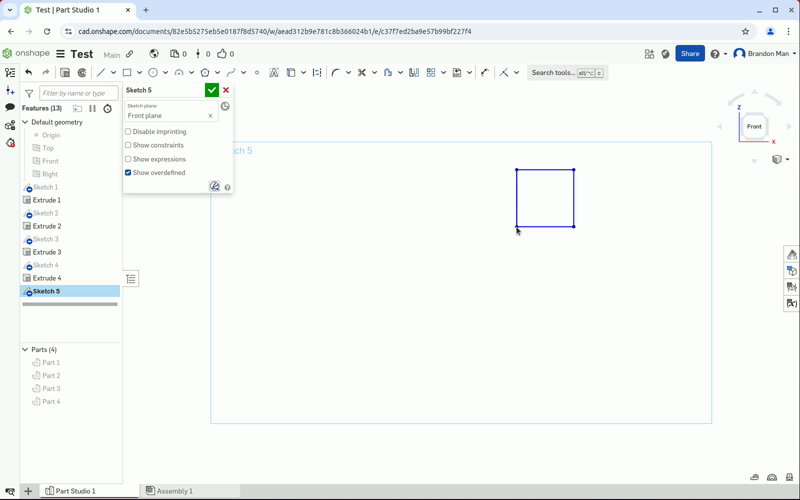
mouse_move(548, 205)
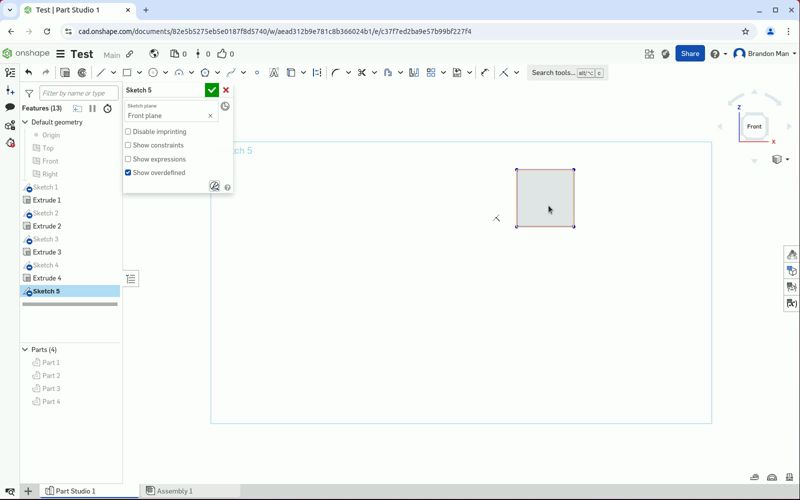
click(548, 205)
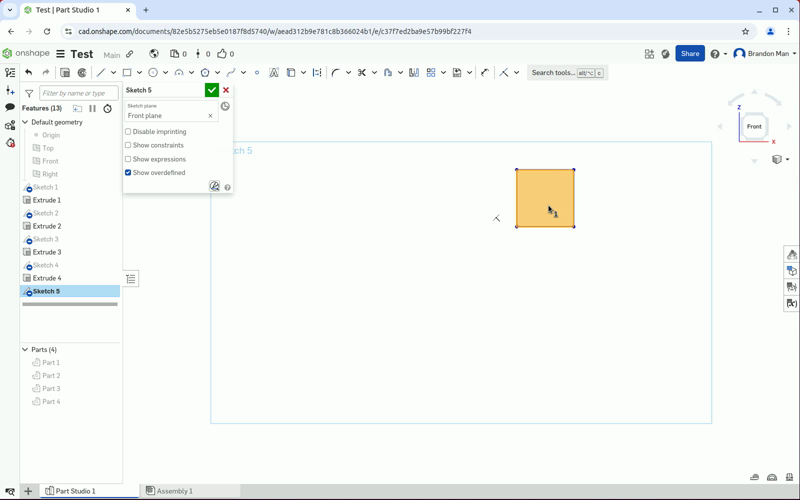
mouse_move(73, 352)
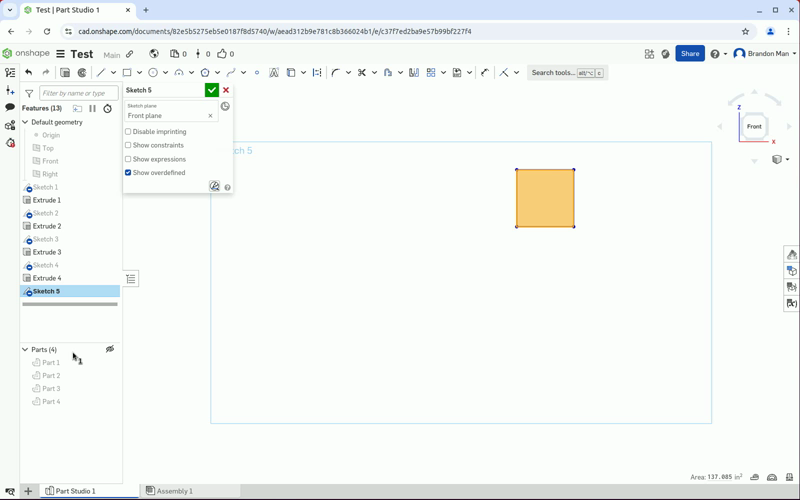
key(shift+y)
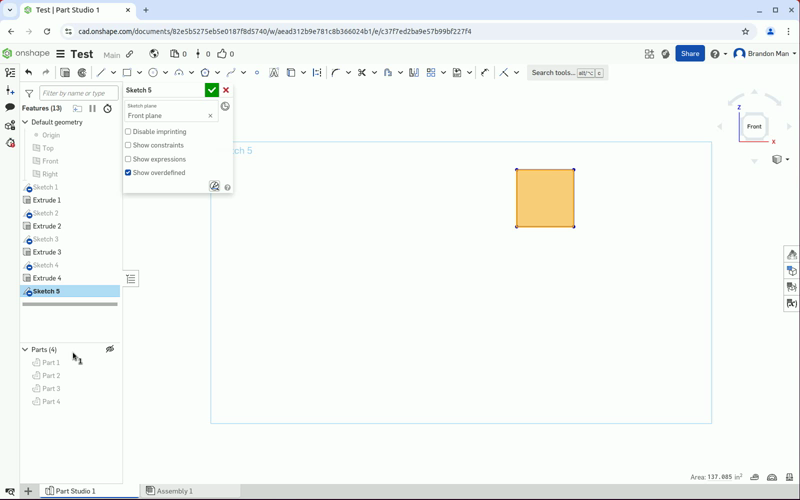
key(shift+e)
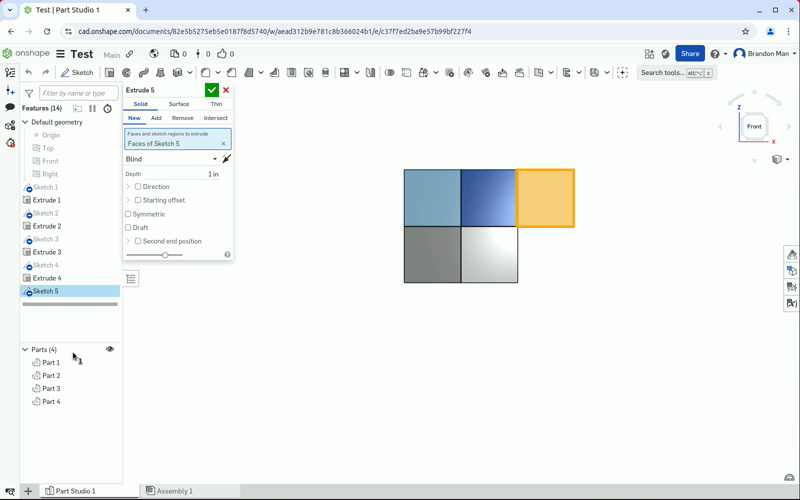
mouse_move(143, 106)
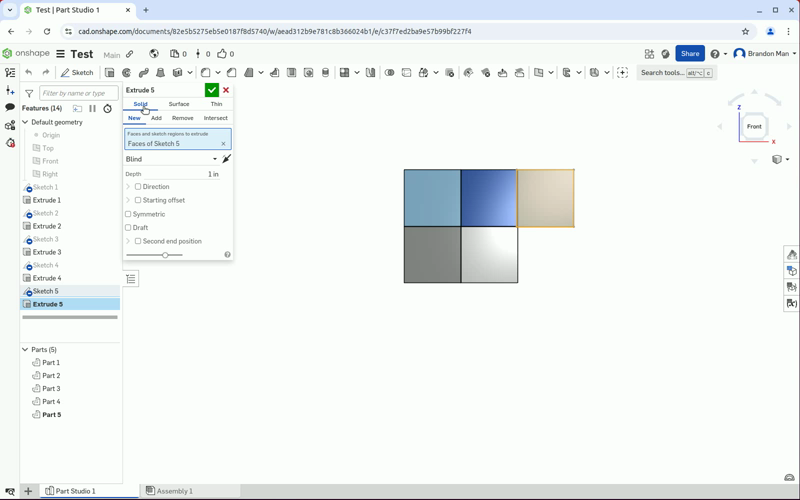
click(143, 106)
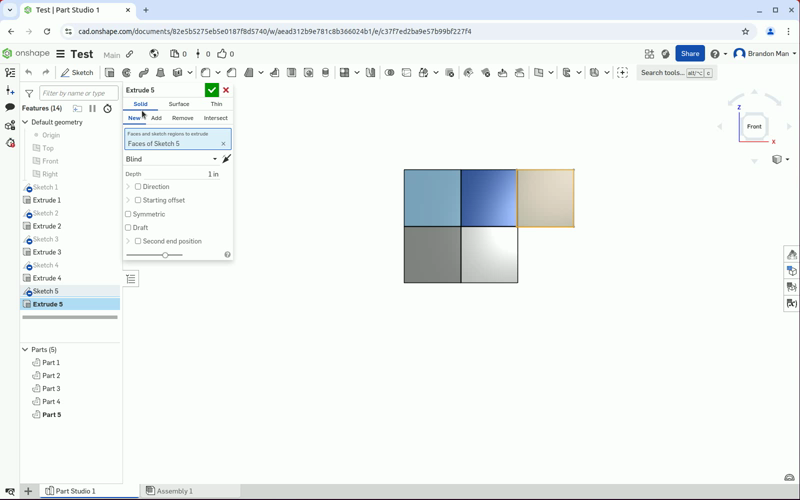
mouse_move(137, 120)
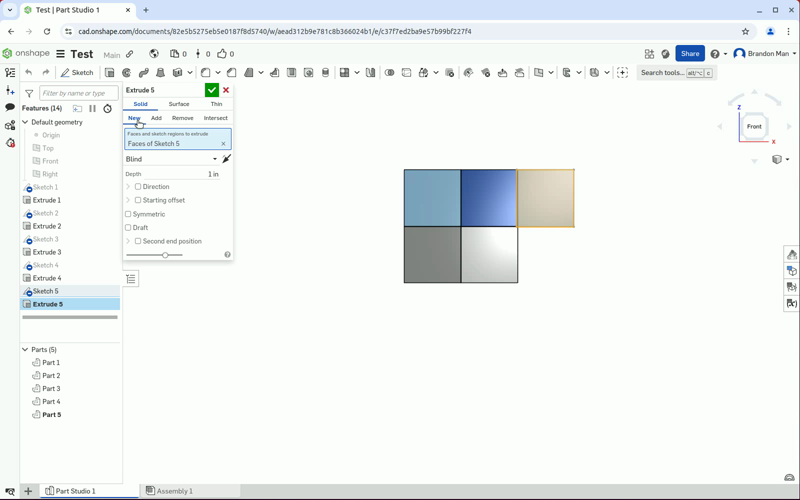
click(137, 120)
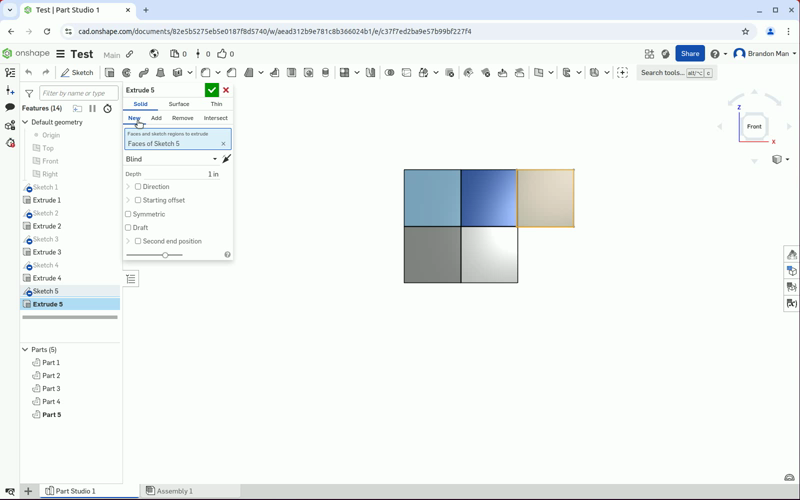
key(tab, 4)
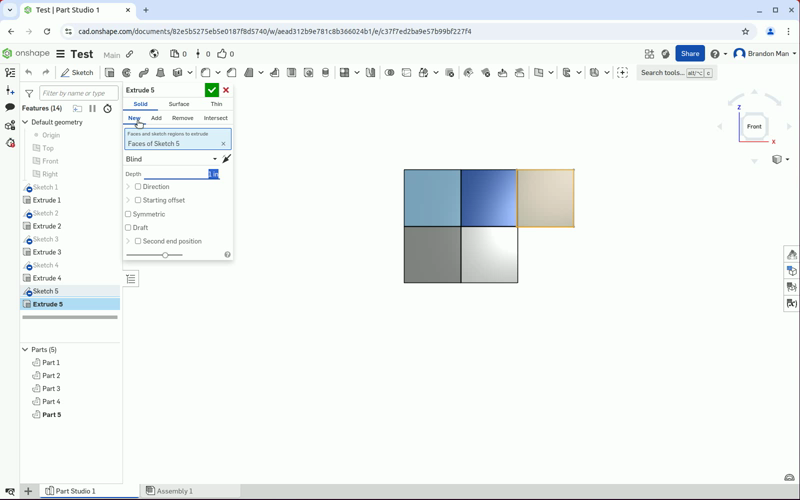
text(11.554)
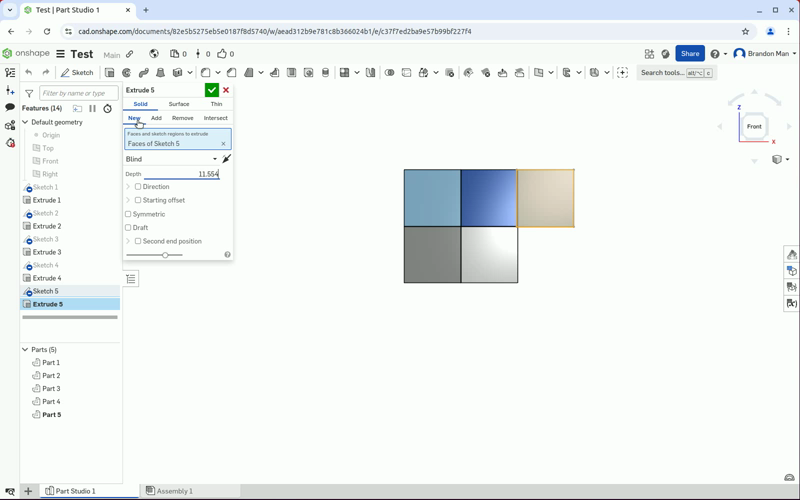
key(enter)
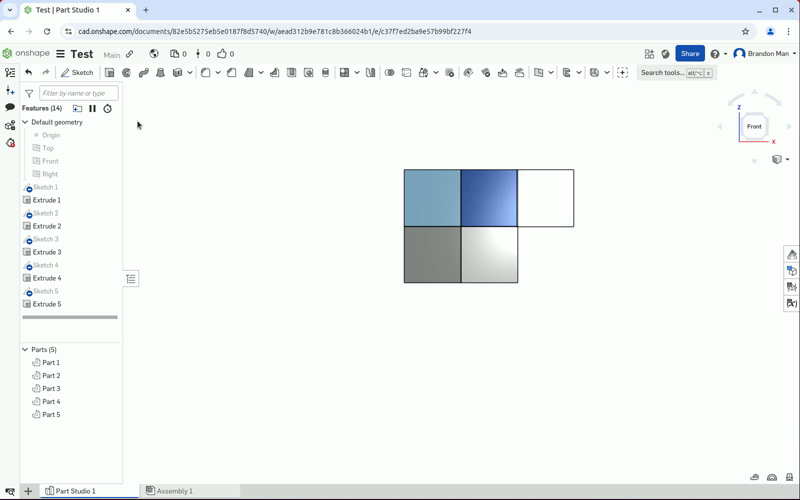
key(shift+h)
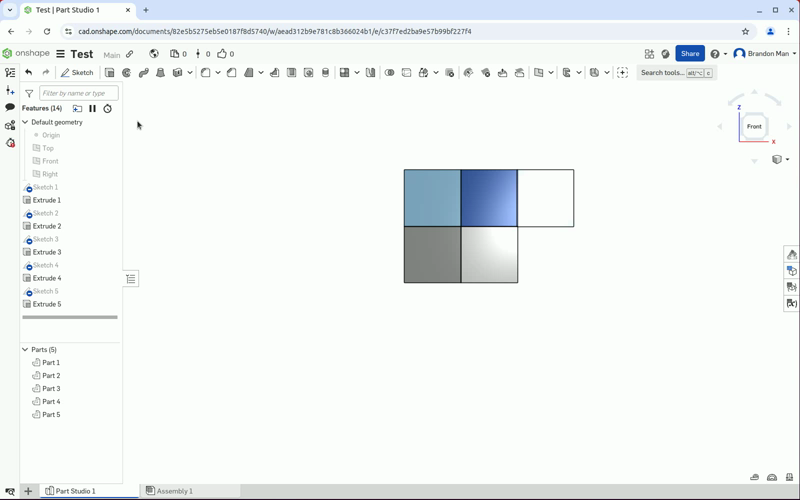
key(shift+h)
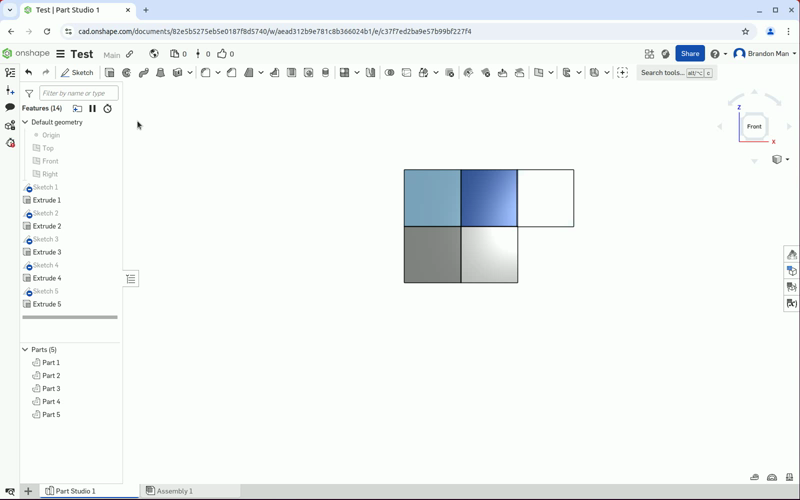
mouse_move(73, 189)
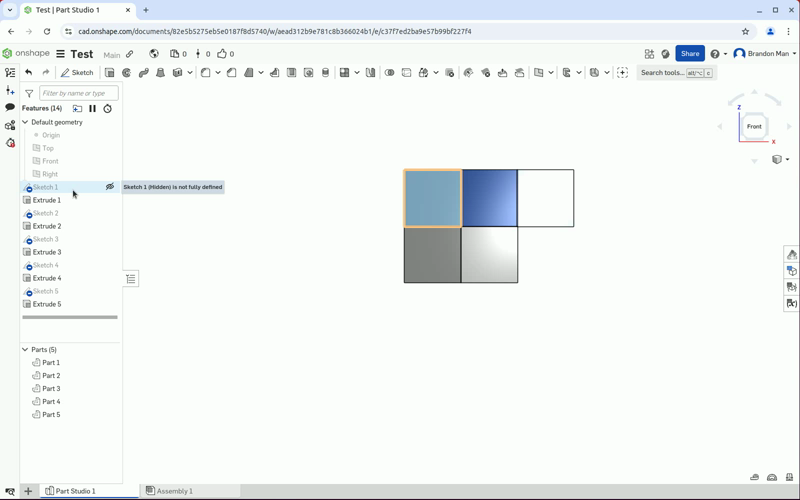
click(73, 189)
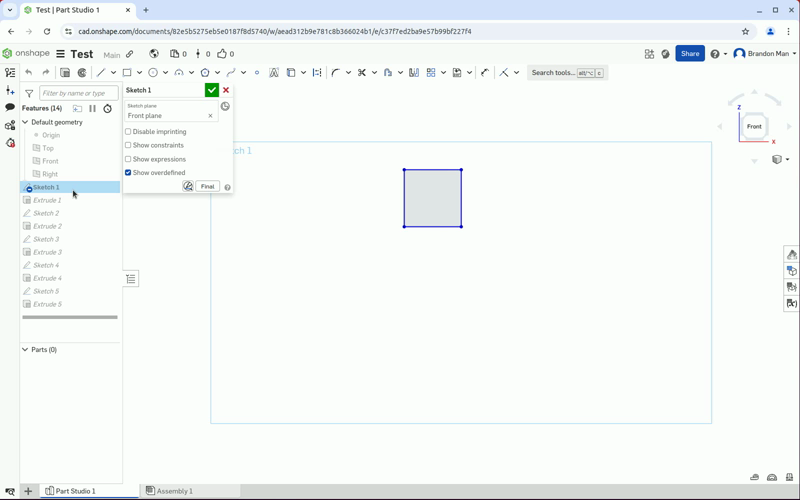
mouse_move(229, 92)
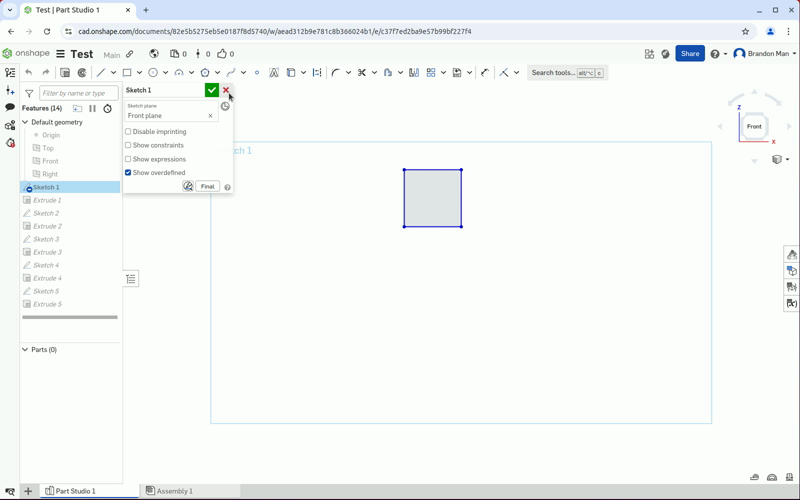
click(229, 92)
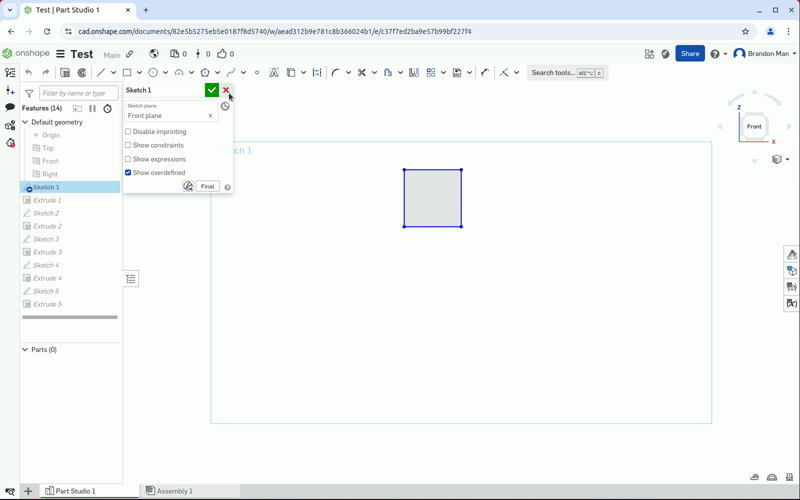
key(shift+s)
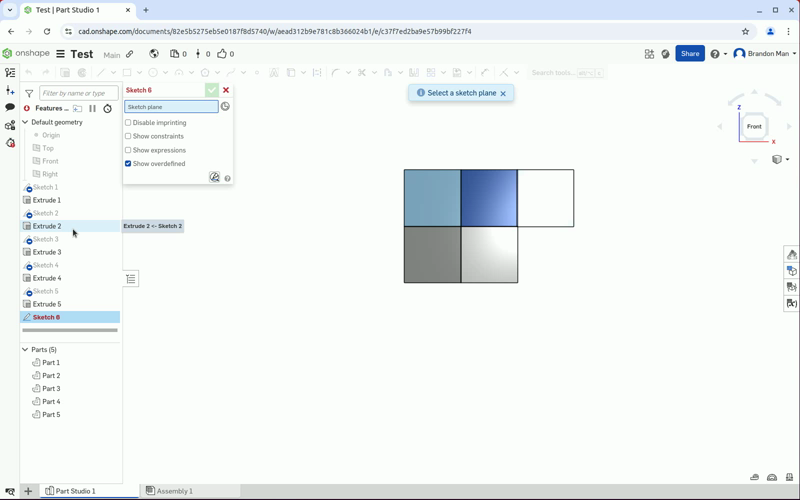
scroll(3)
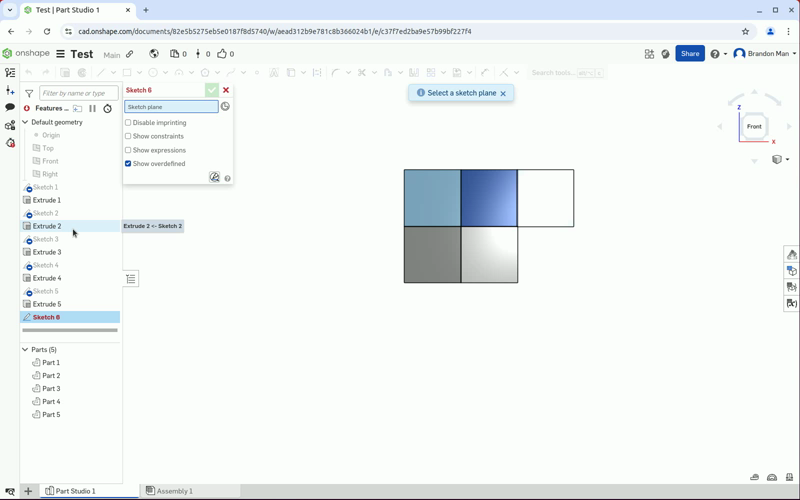
mouse_move(73, 163)
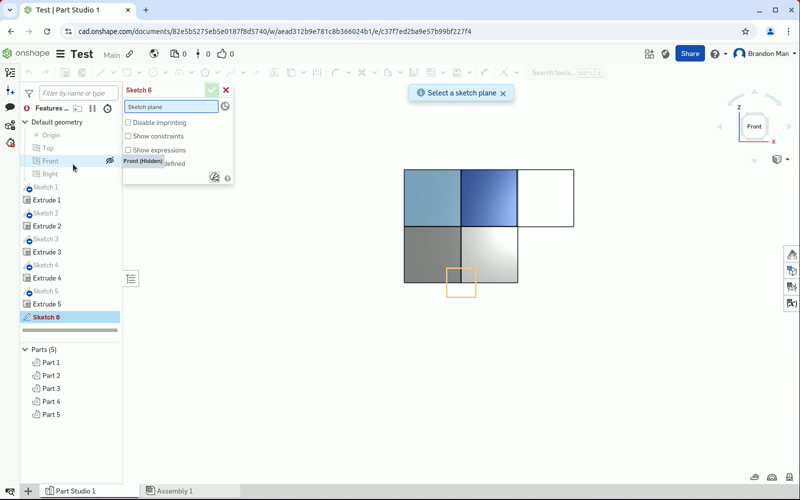
click(73, 163)
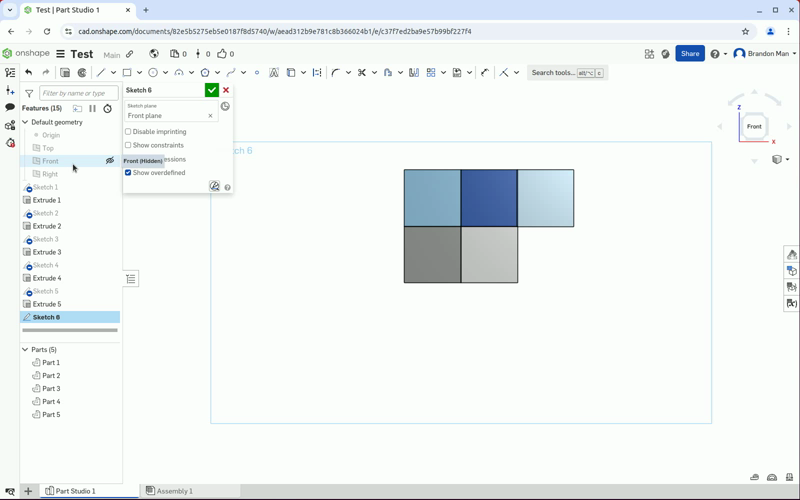
mouse_move(73, 352)
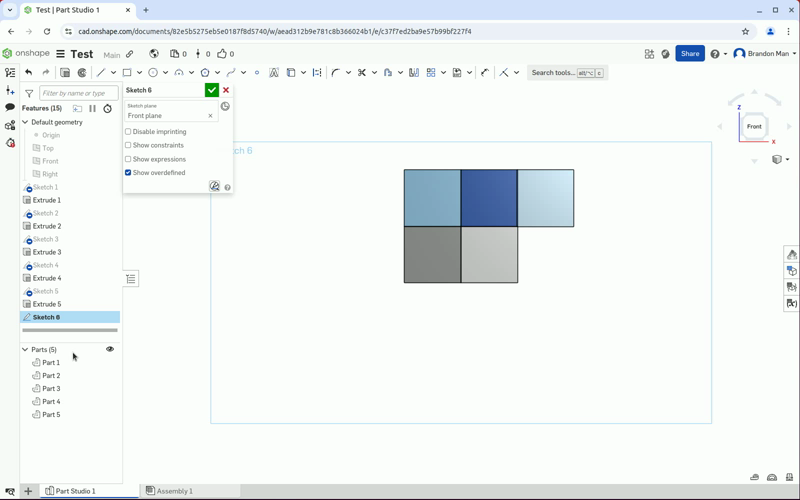
key(y)
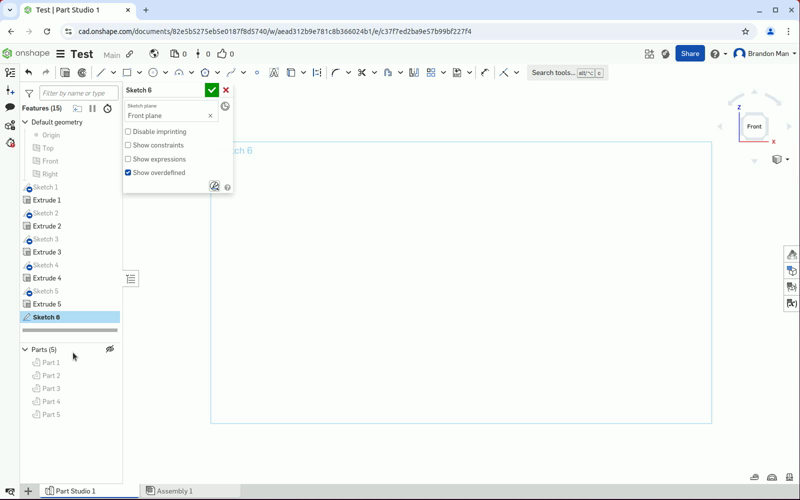
key(l)
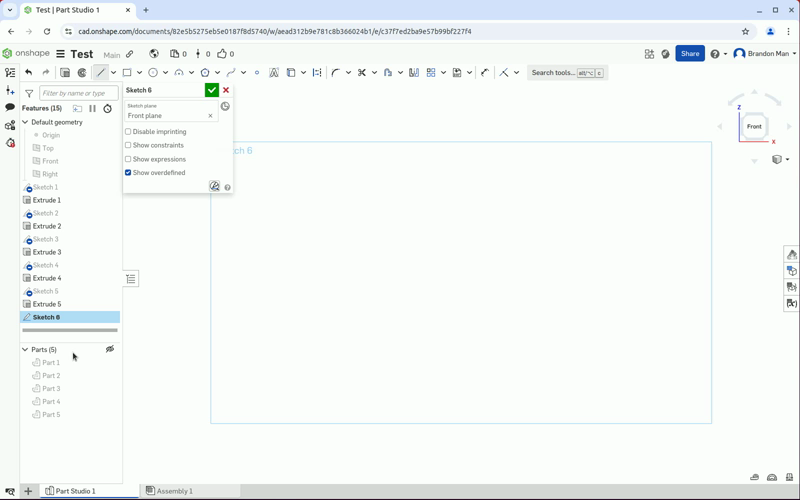
key_down(shift)
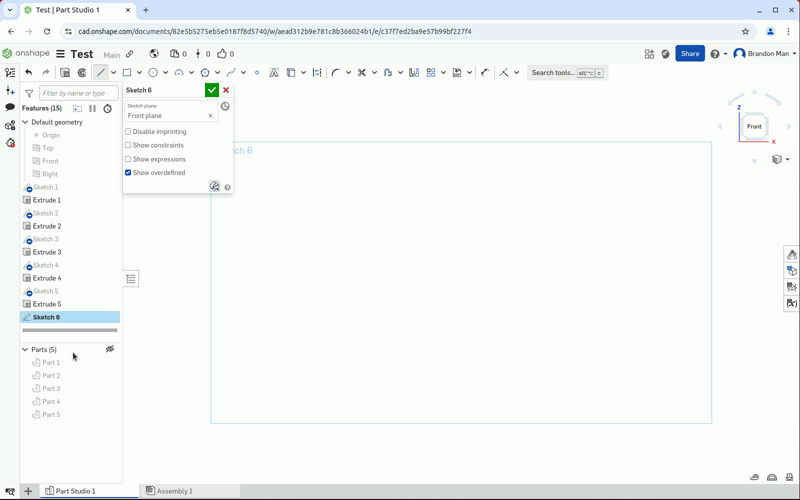
mouse_move(516, 282)
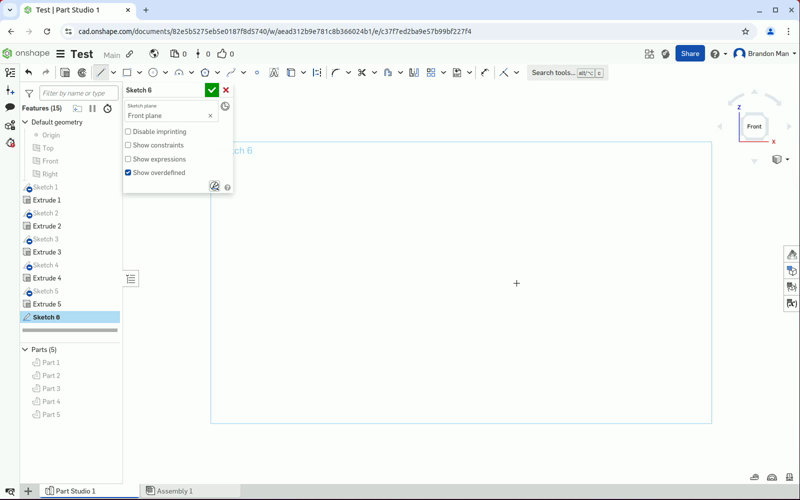
click(516, 282)
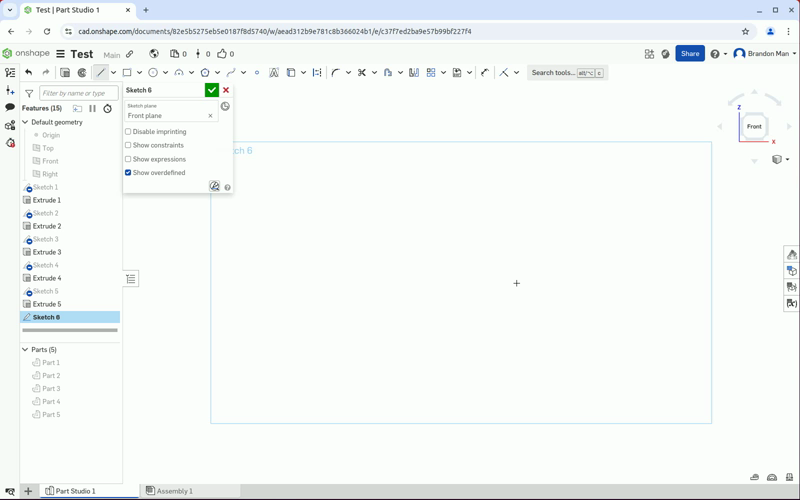
key_up(shift)
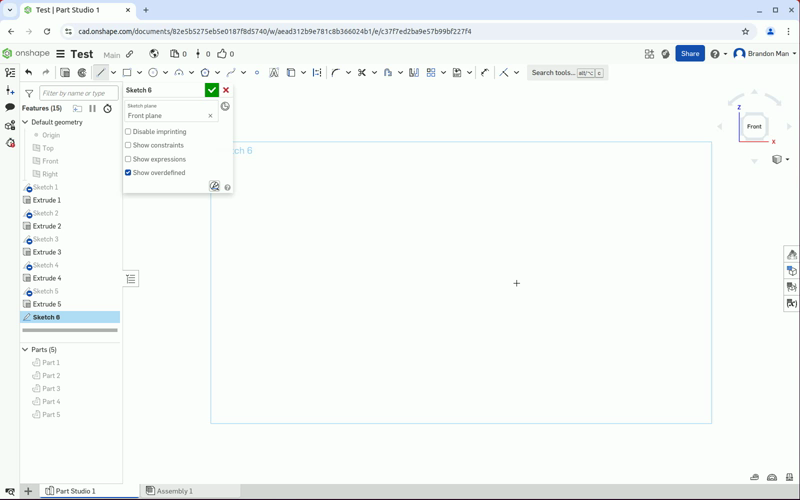
key_down(shift)
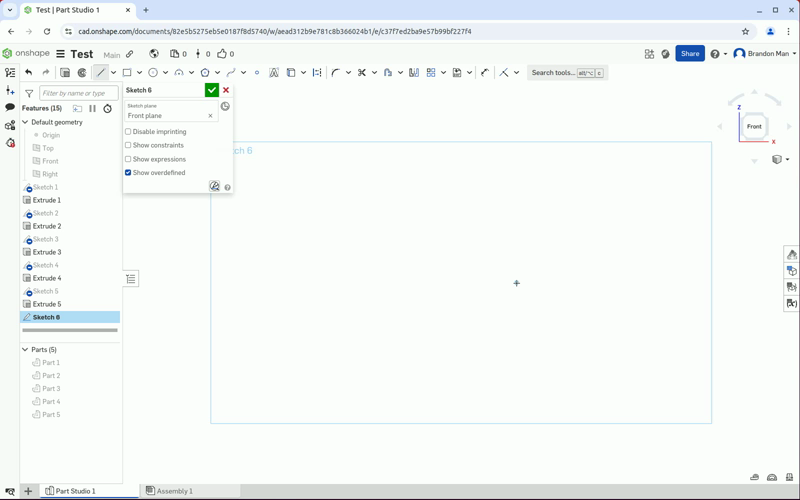
mouse_move(546, 282)
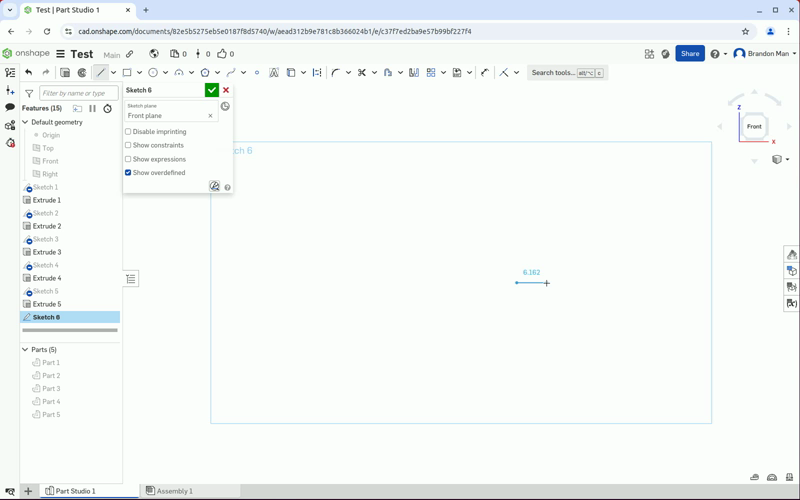
mouse_move(573, 282)
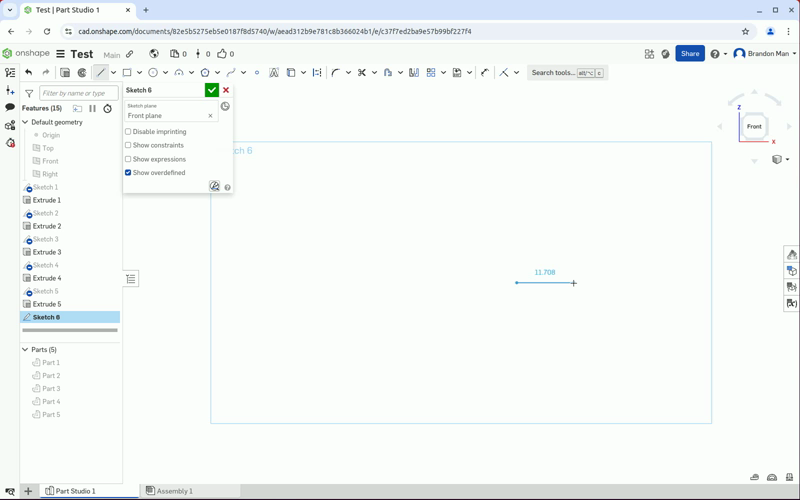
click(573, 282)
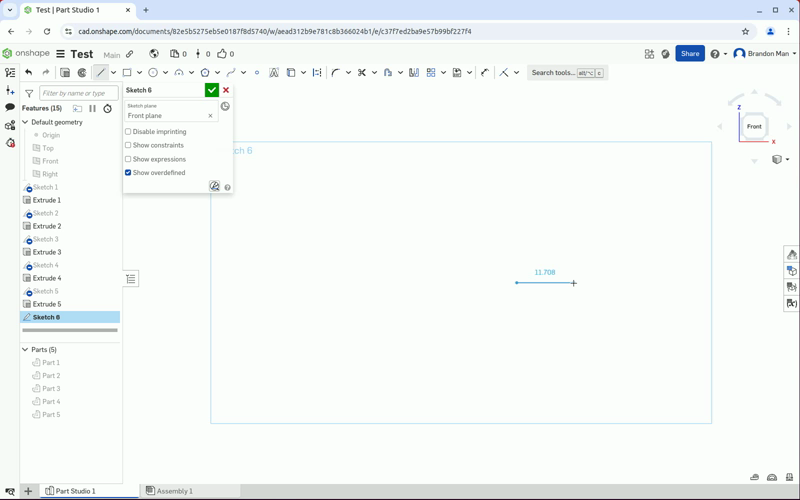
key_up(shift)
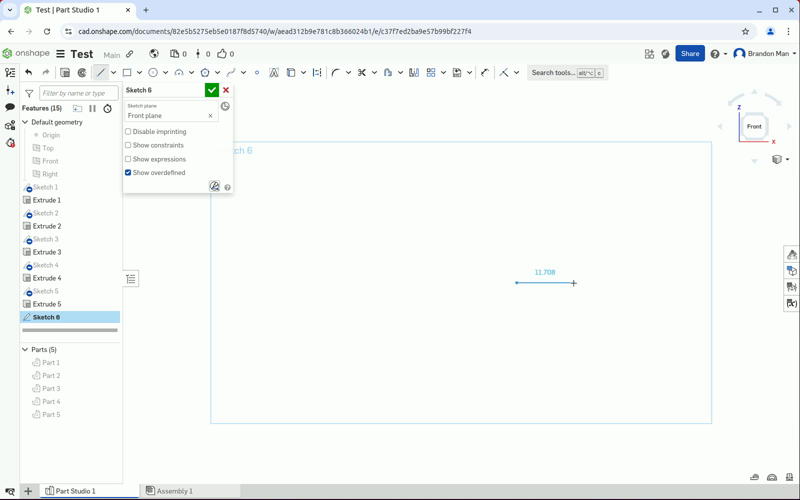
key_down(shift)
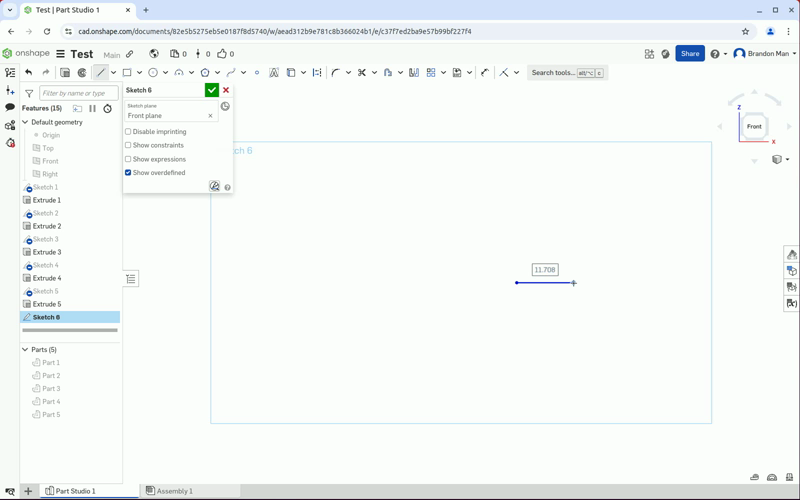
mouse_move(589, 282)
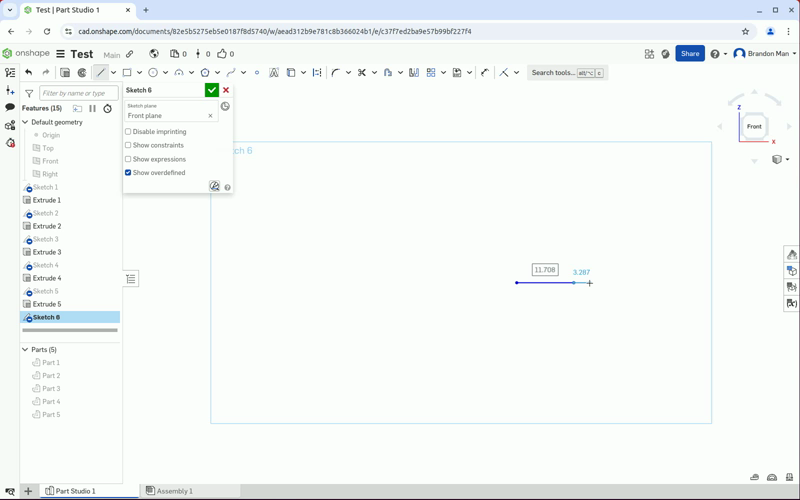
mouse_move(573, 226)
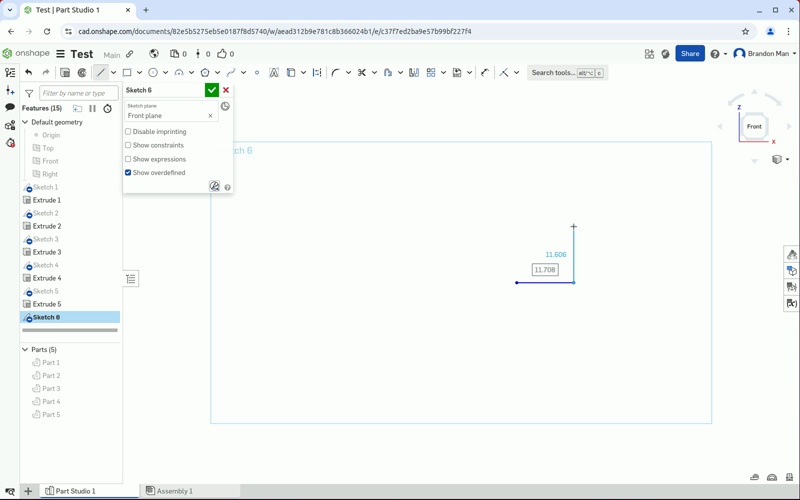
click(573, 226)
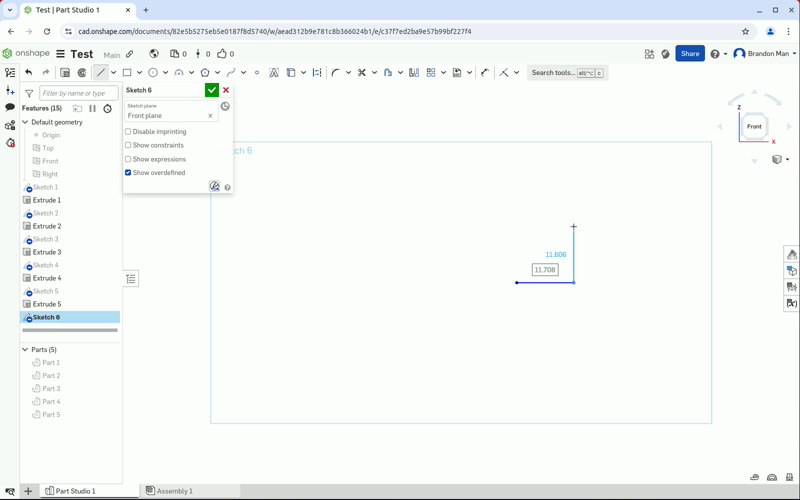
key_up(shift)
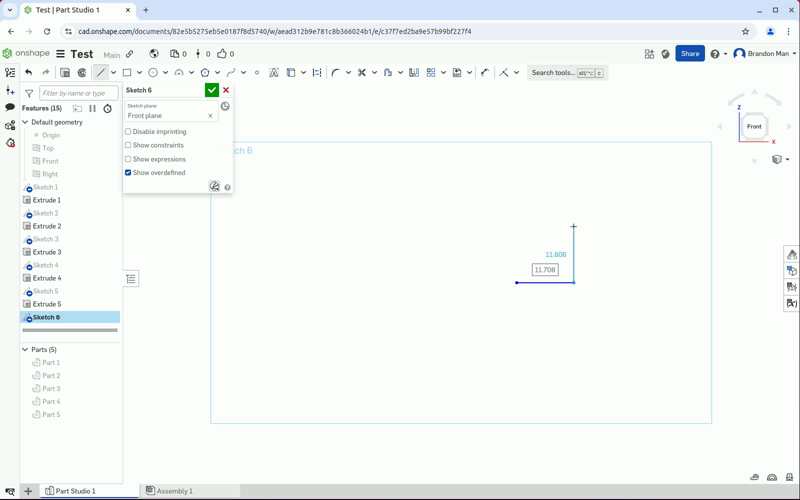
key_down(shift)
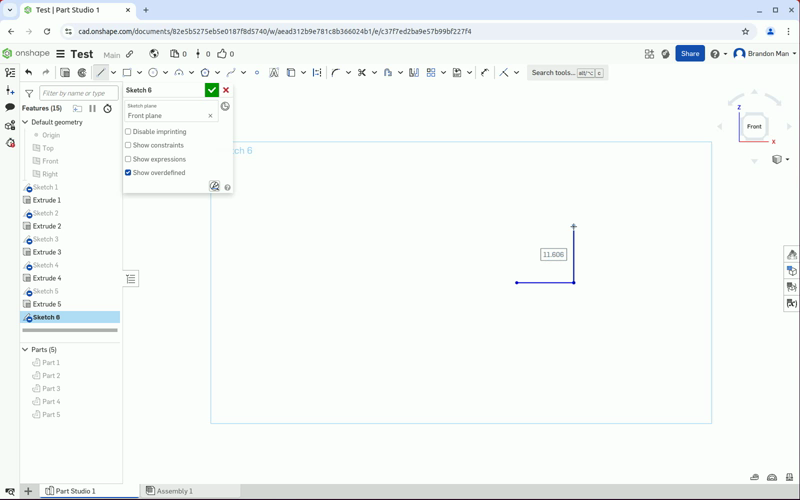
mouse_move(589, 226)
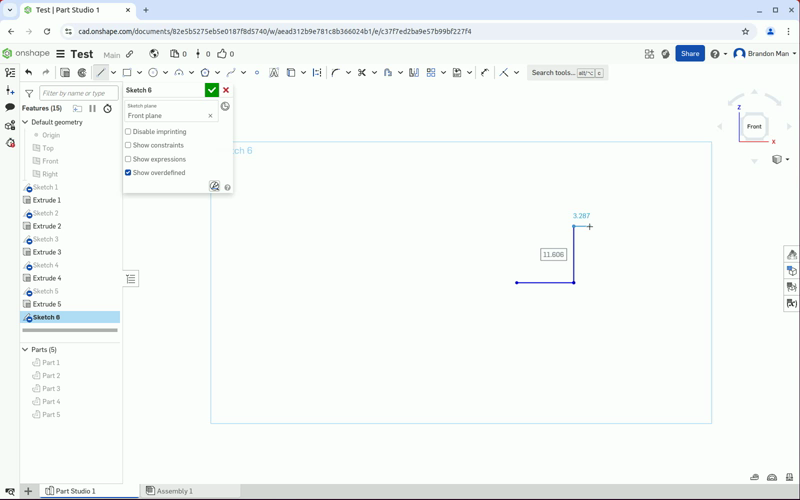
mouse_move(516, 226)
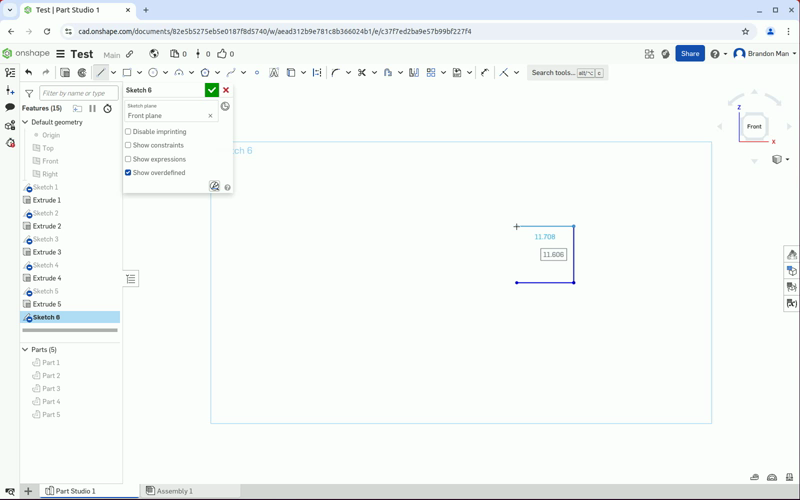
click(516, 226)
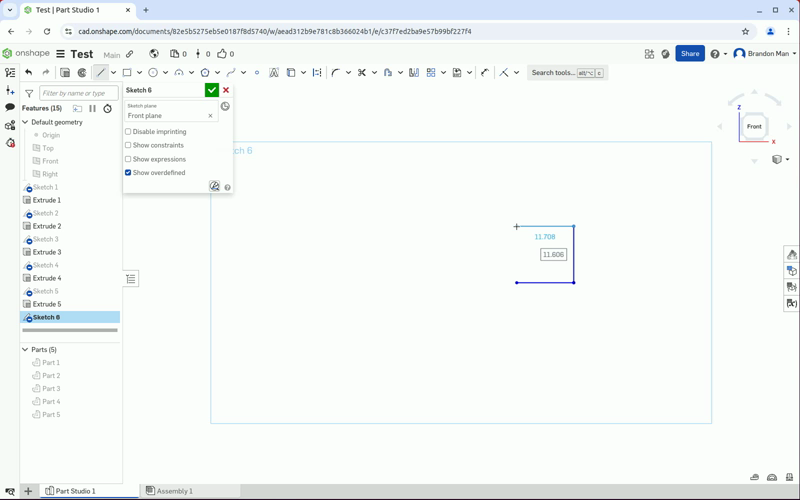
key_up(shift)
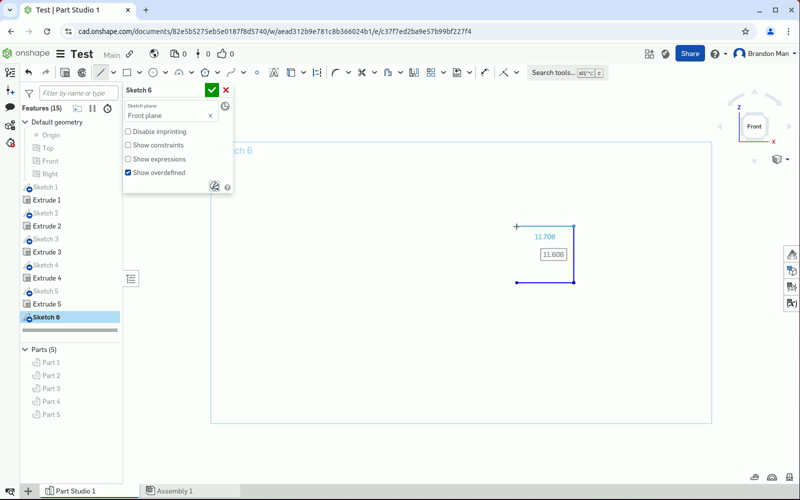
mouse_move(546, 226)
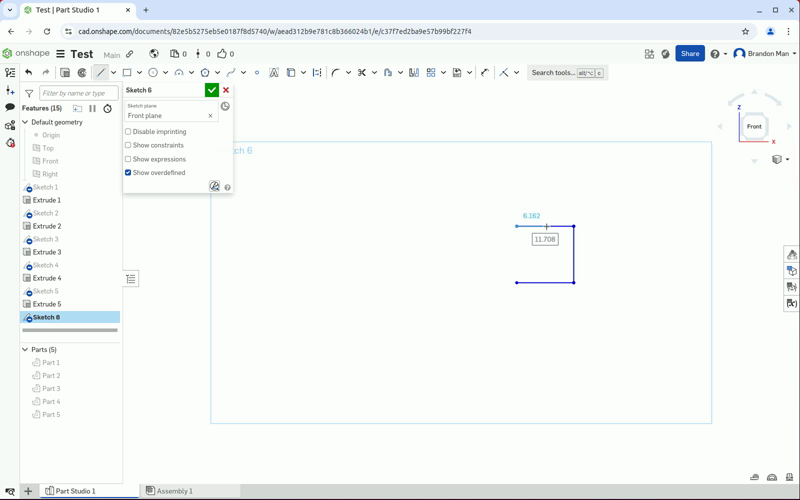
key_down(shift)
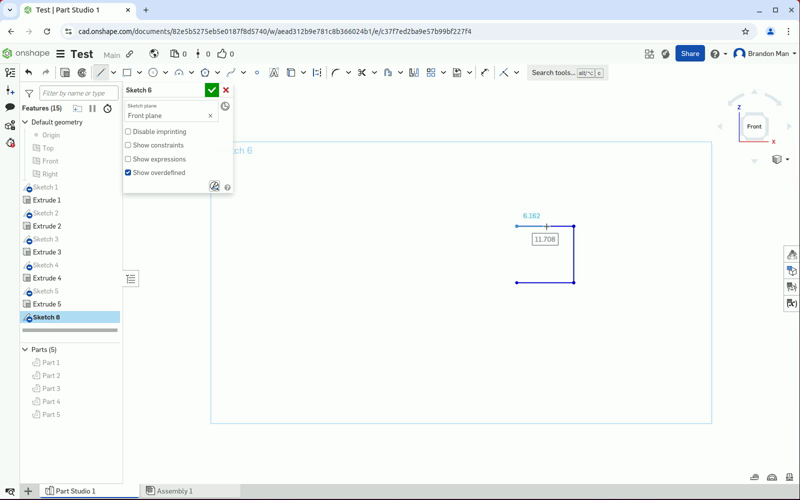
mouse_move(516, 282)
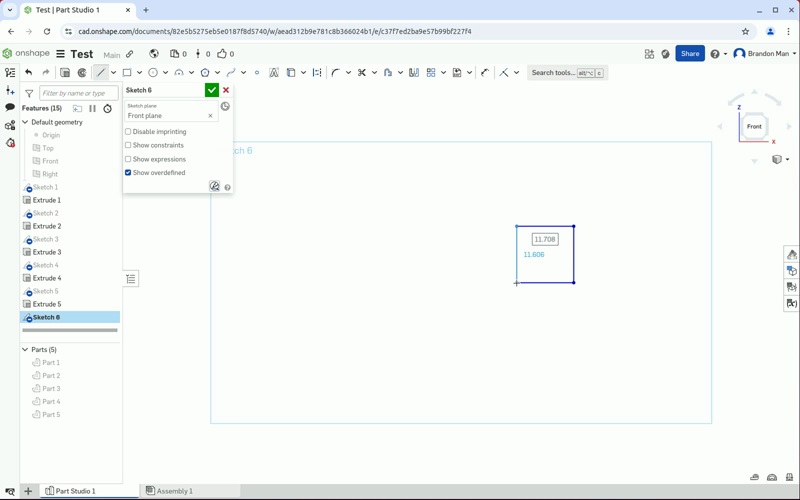
key_up(shift)
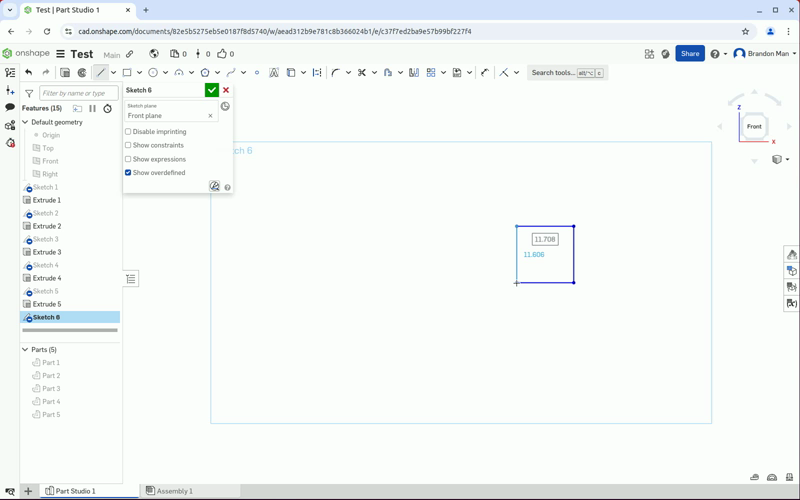
click(516, 282)
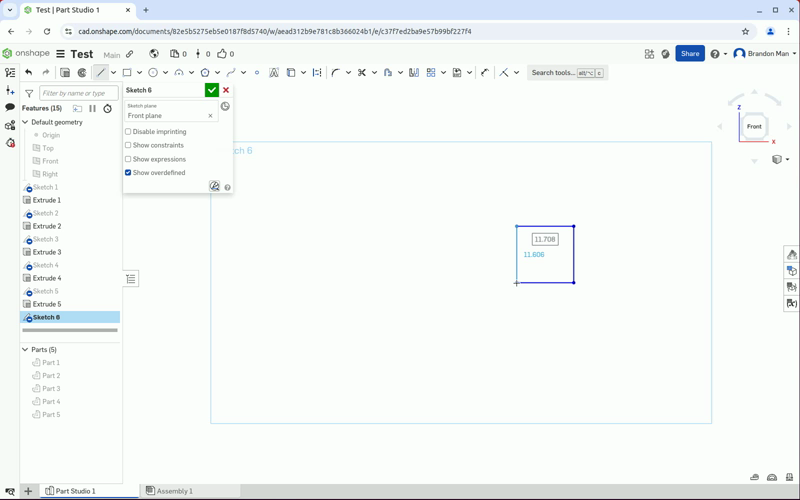
key(esc)
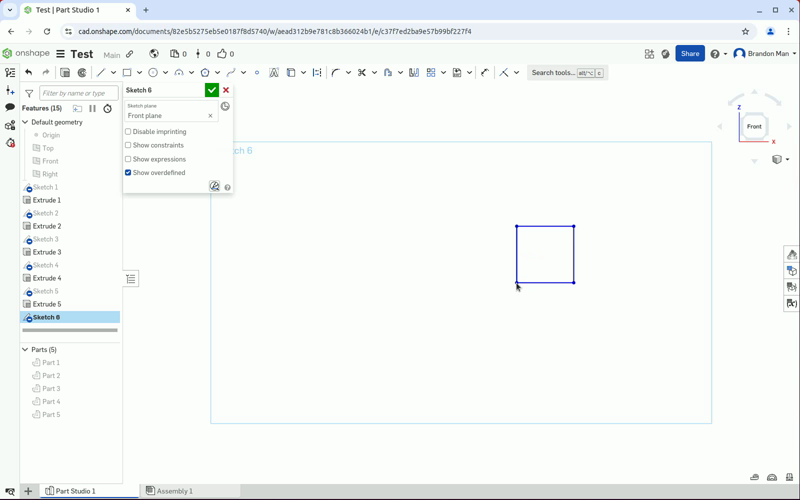
mouse_move(527, 232)
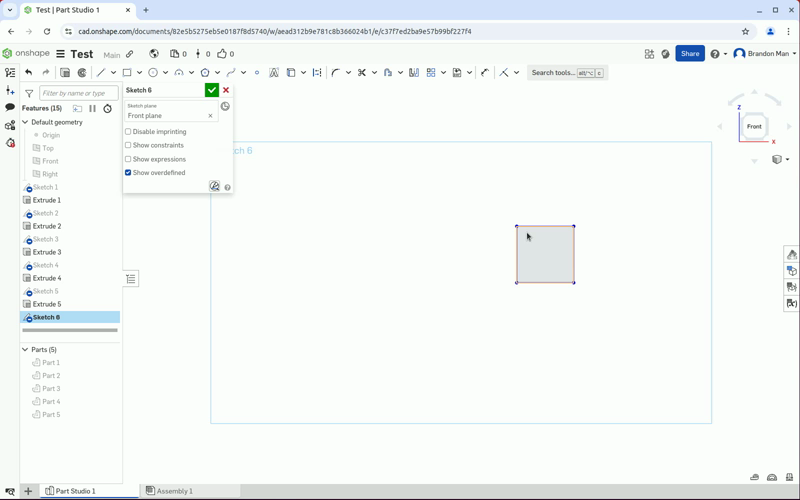
click(527, 232)
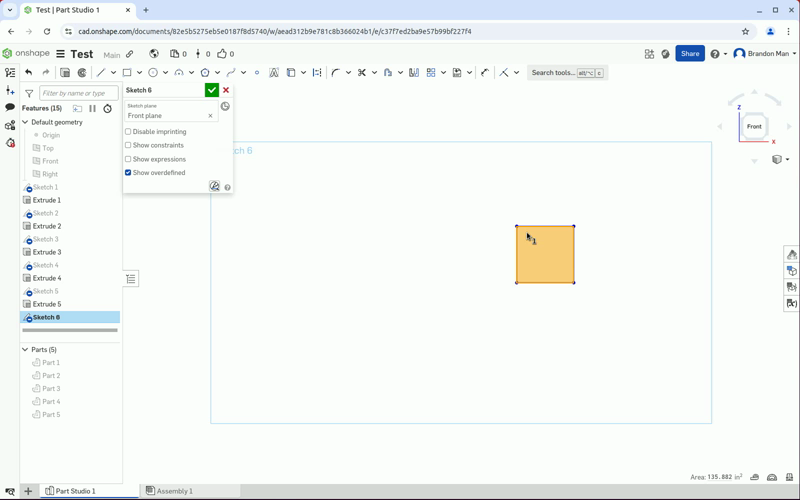
mouse_move(73, 352)
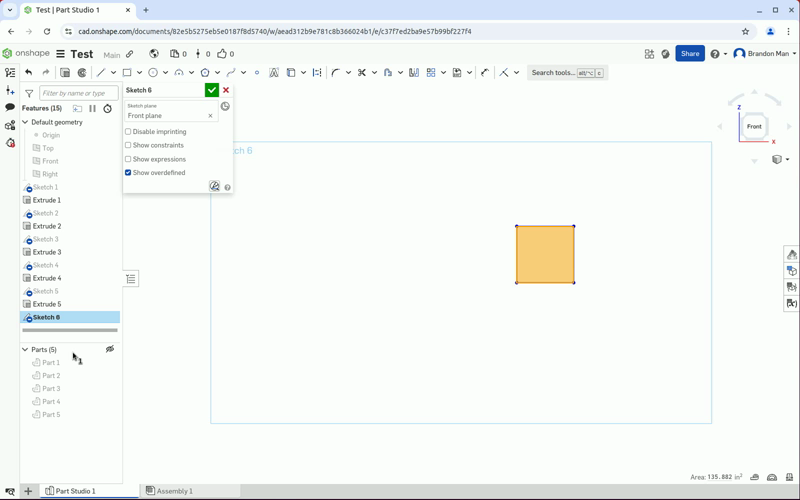
key(shift+y)
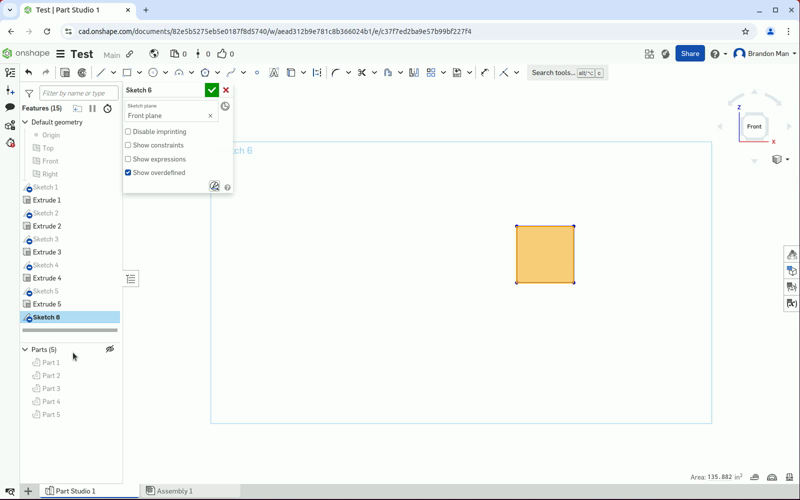
key(shift+e)
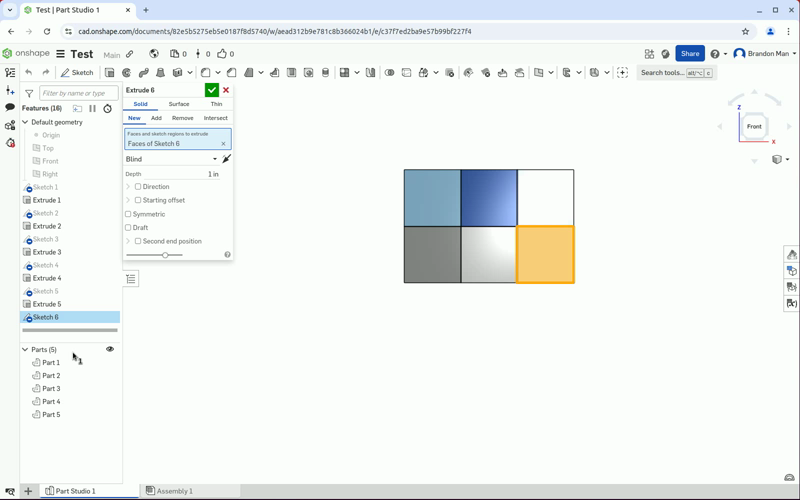
mouse_move(143, 106)
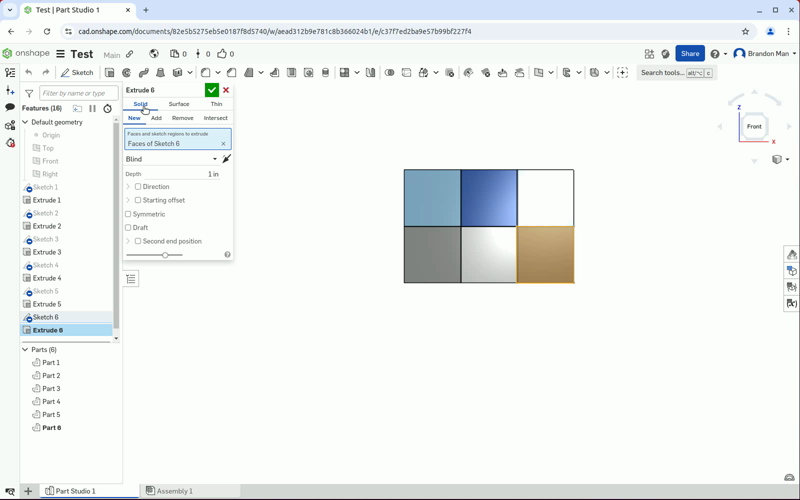
click(143, 106)
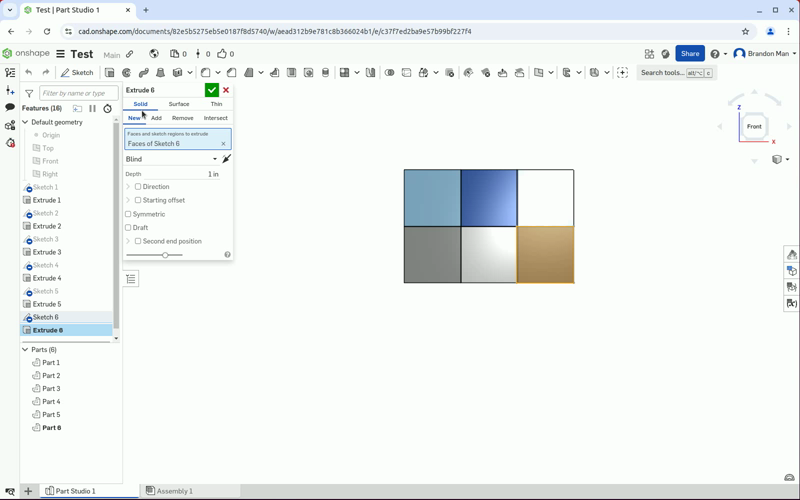
mouse_move(137, 120)
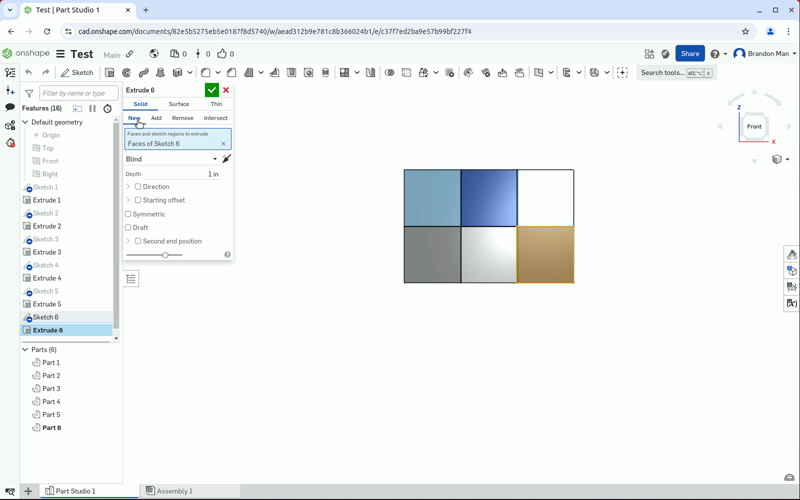
click(137, 120)
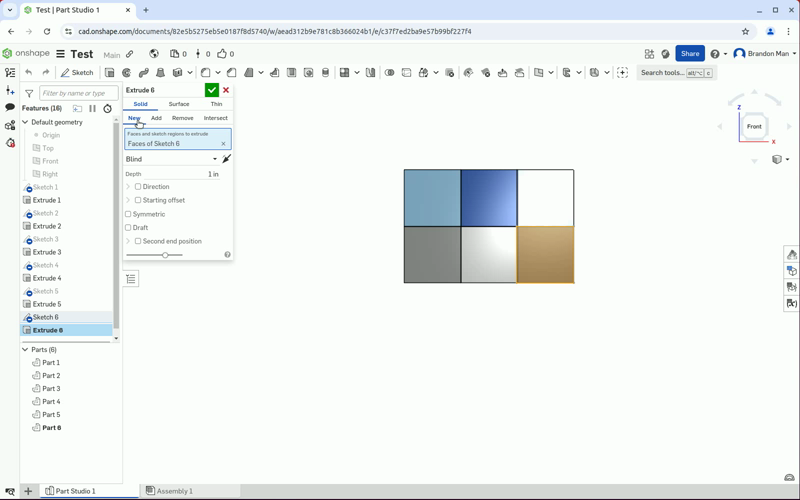
key(tab, 4)
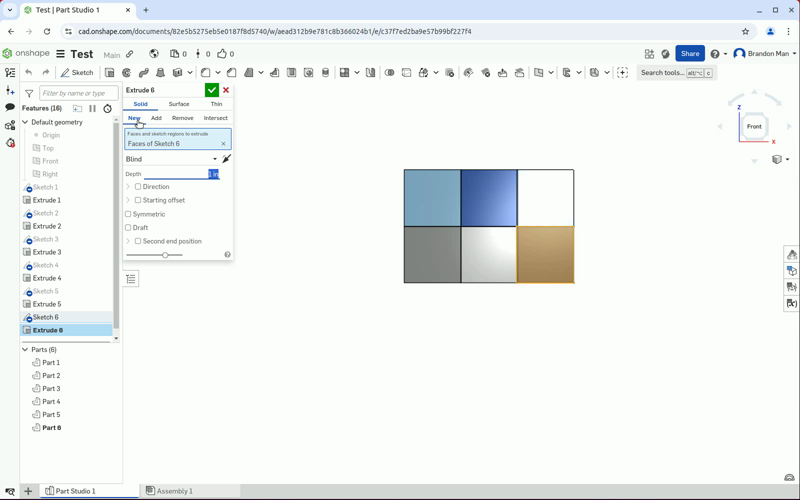
text(11.554)
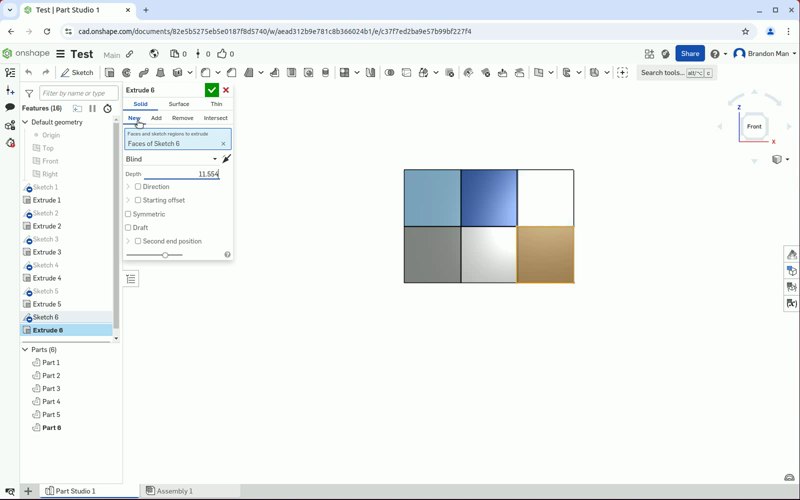
key(enter)
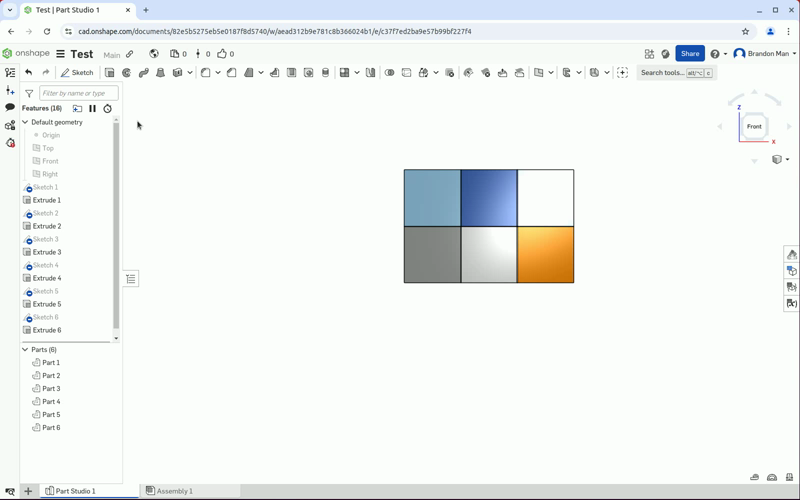
key(shift+h)
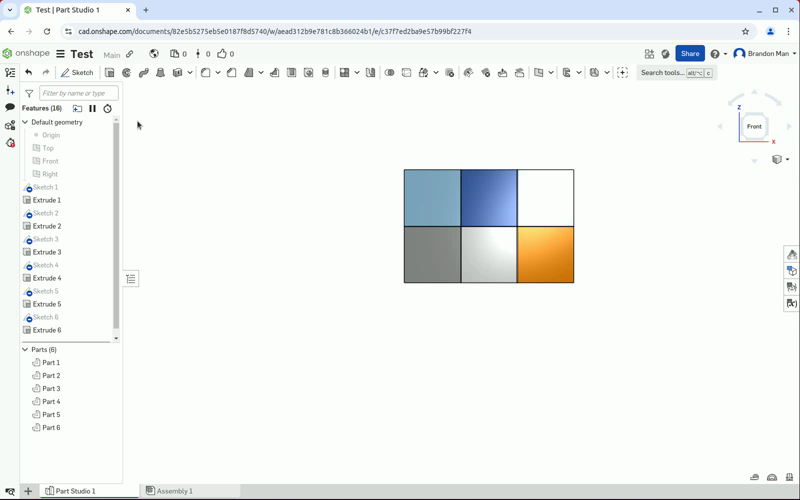
key(shift+h)
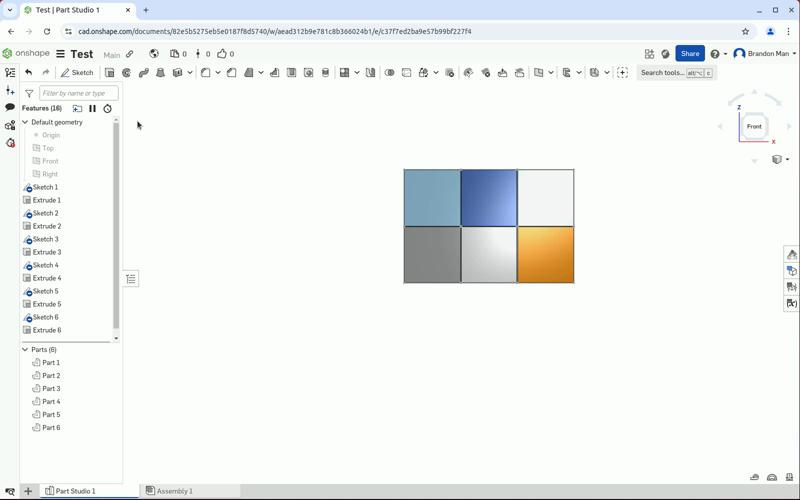
key(shift+7)
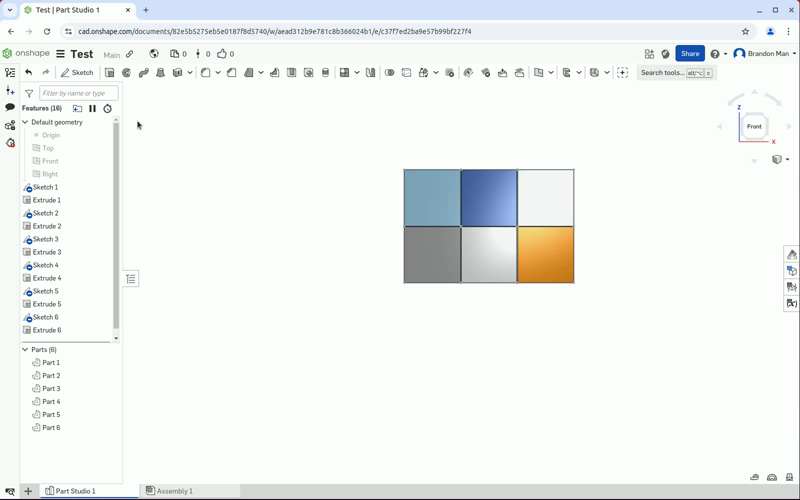
key(left, 2)
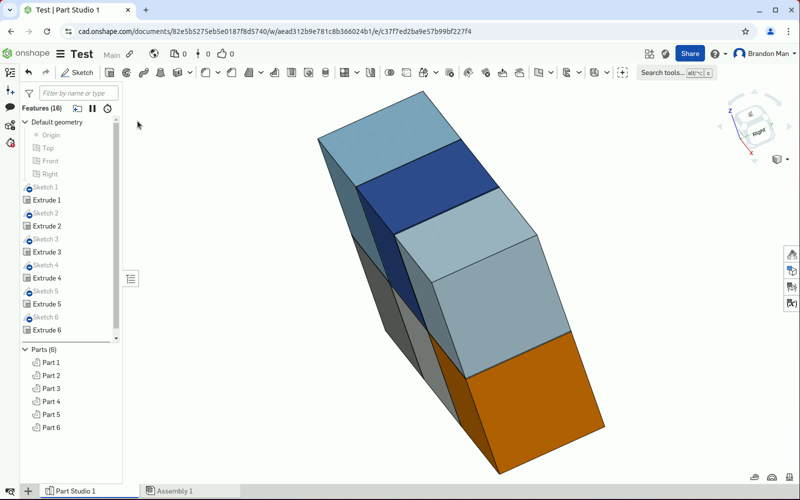
key(down, 2)
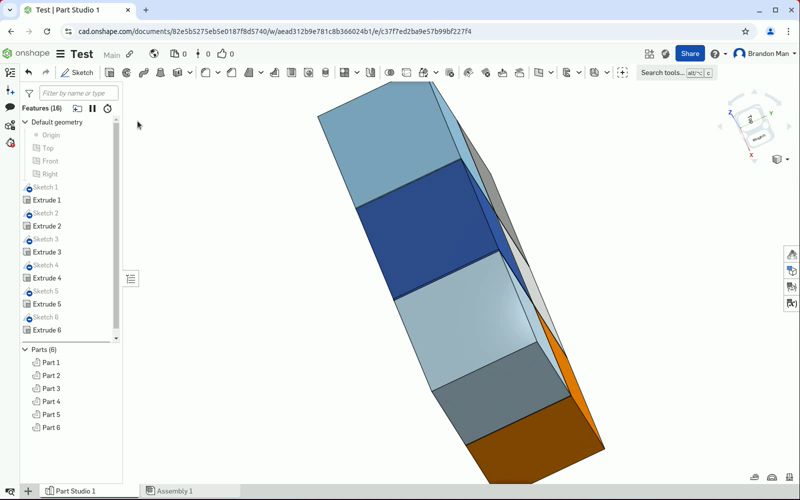
key(up, 2)
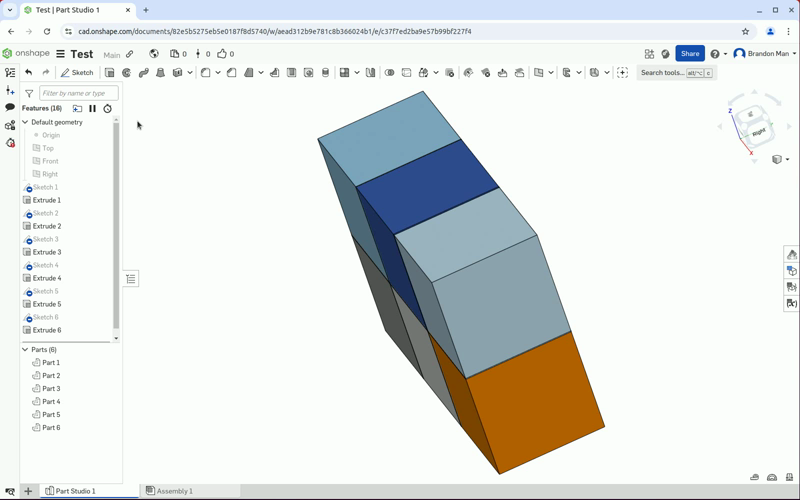
key(right, 2)
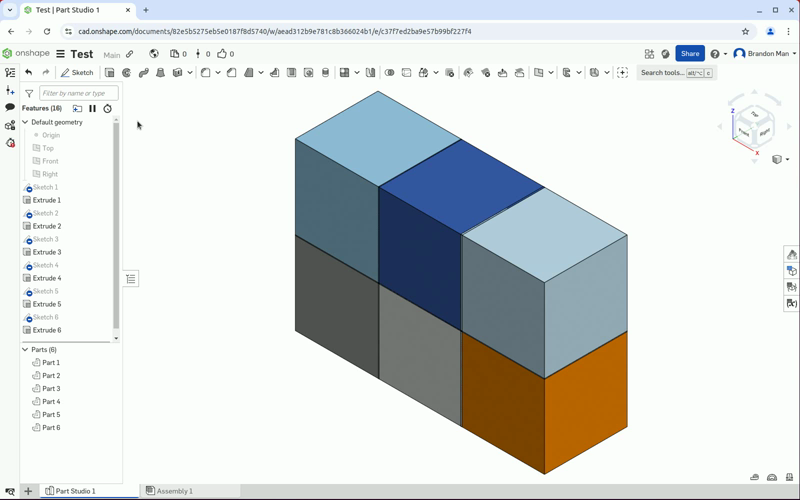
mouse_move(69, 189)
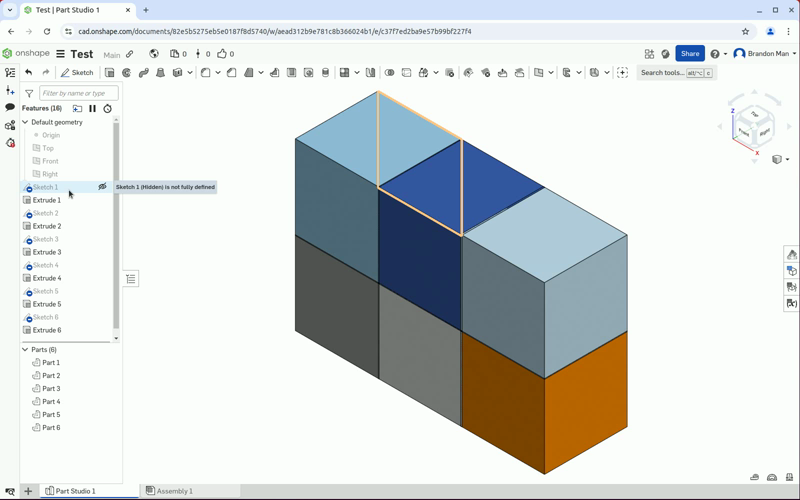
click(69, 189)